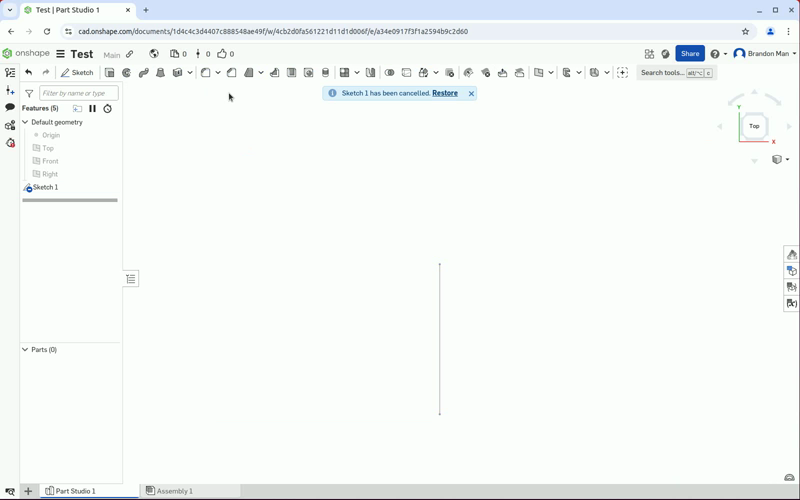
key(shift+h)
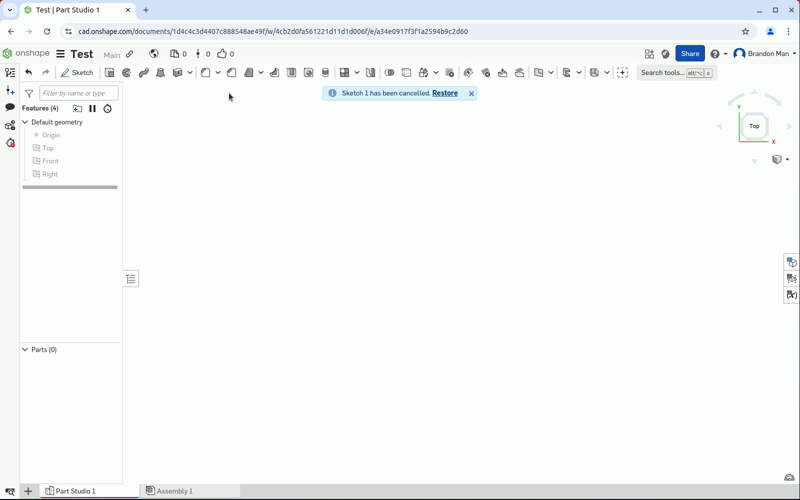
mouse_move(73, 352)
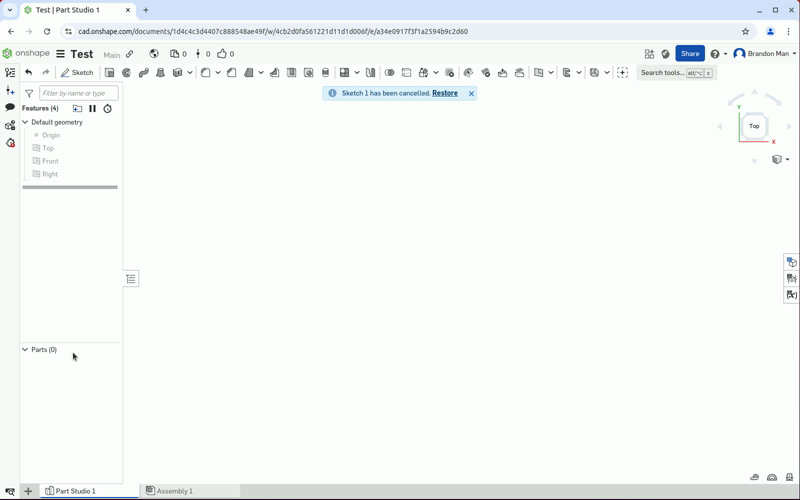
key(y)
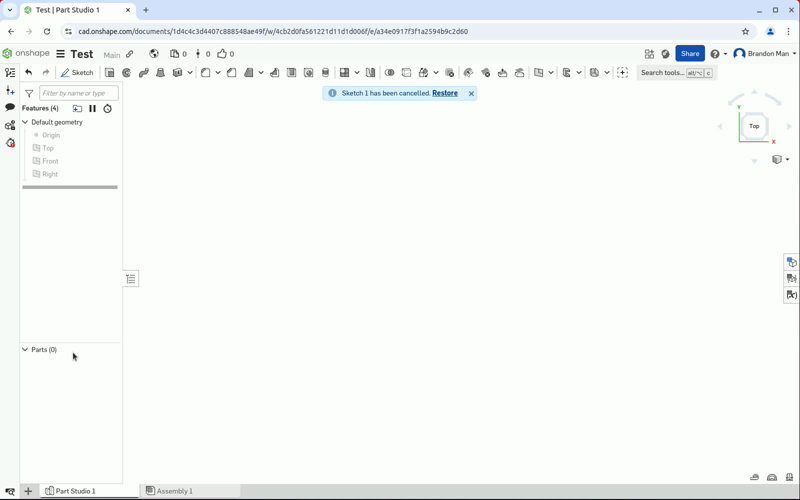
key(shift+p)
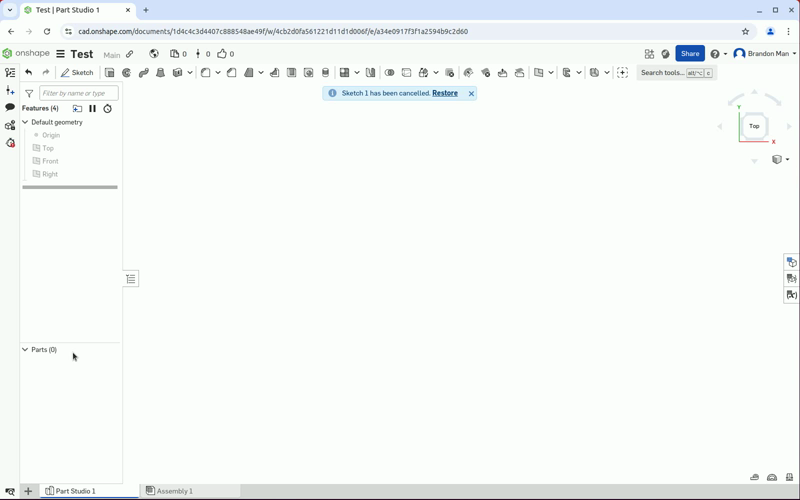
key(space)
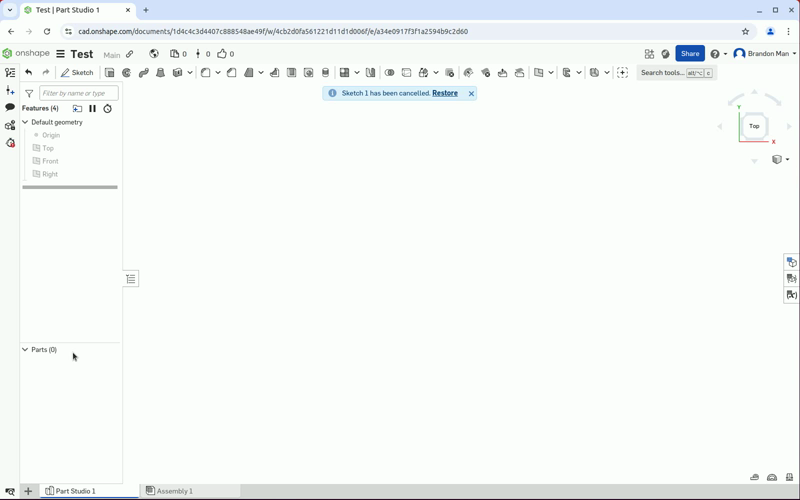
key_down(shift)
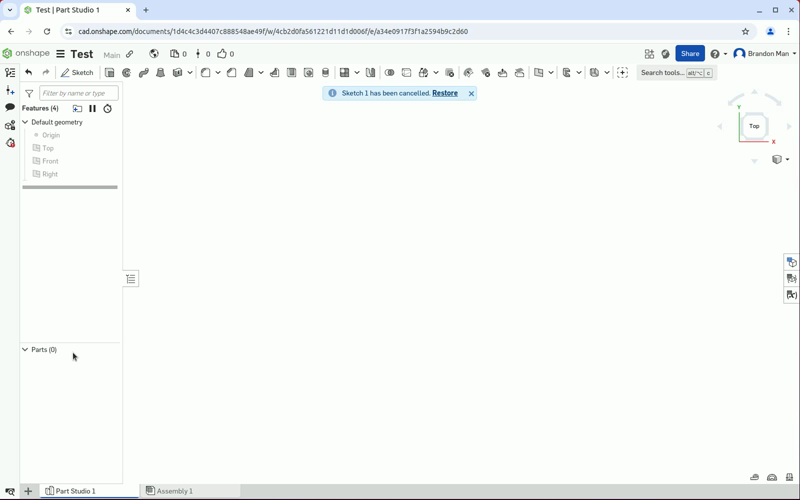
key(up)
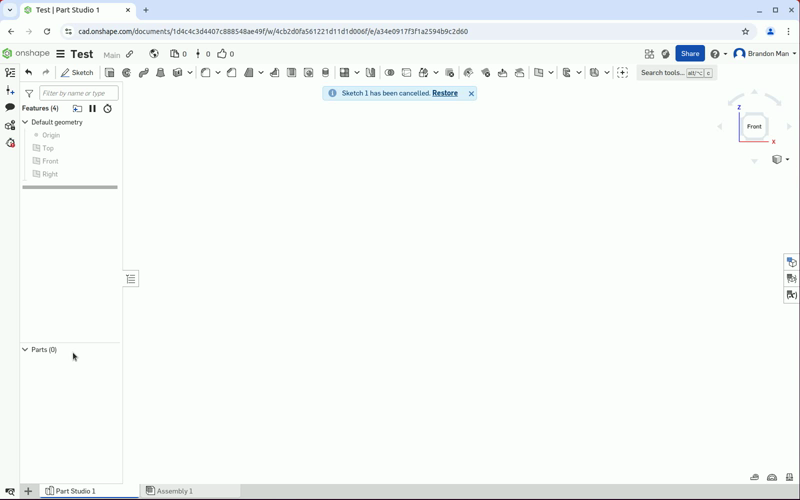
key_up(shift)
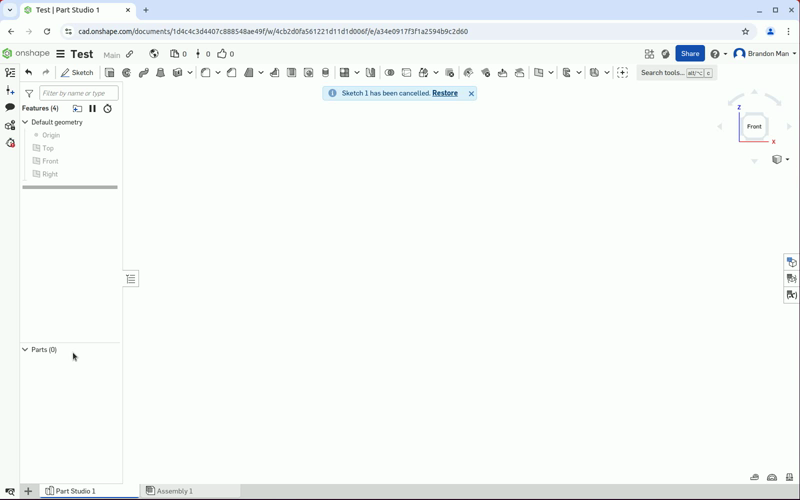
mouse_move(73, 352)
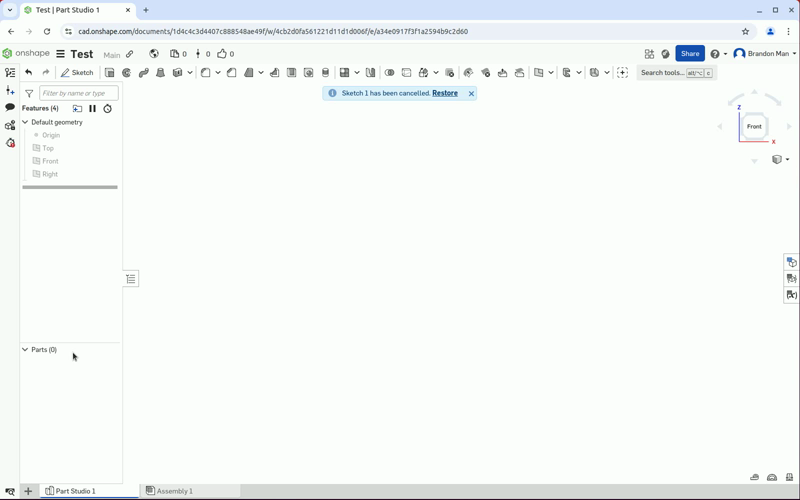
key(shift+y)
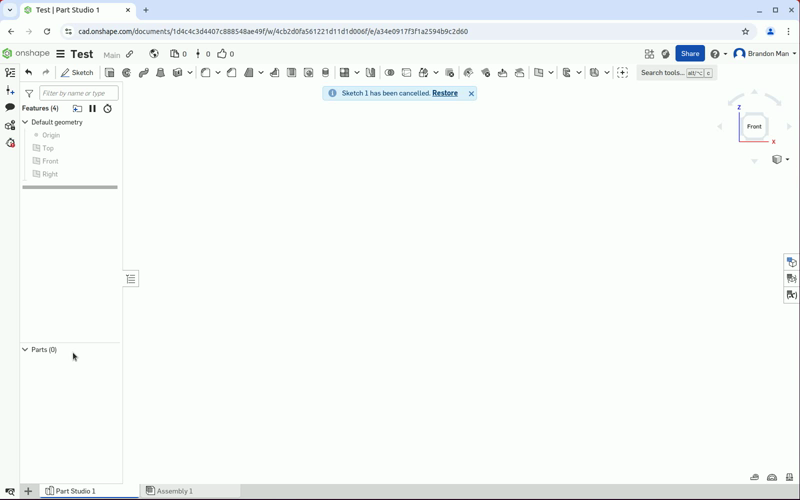
key(shift+s)
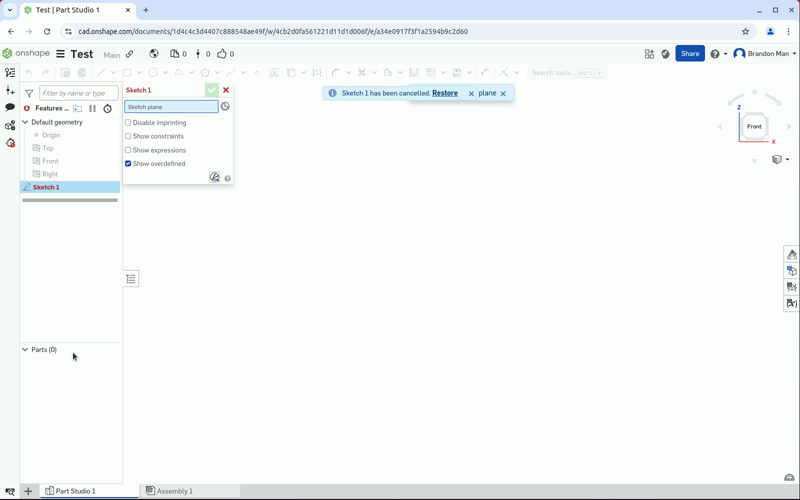
mouse_move(73, 163)
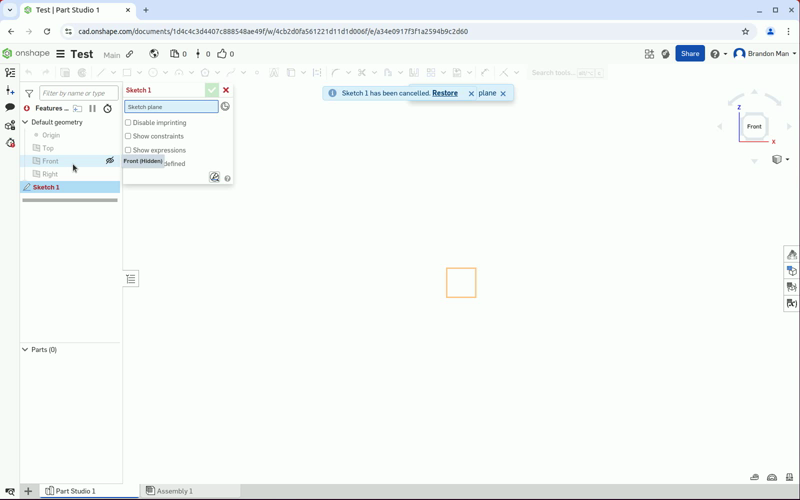
click(73, 163)
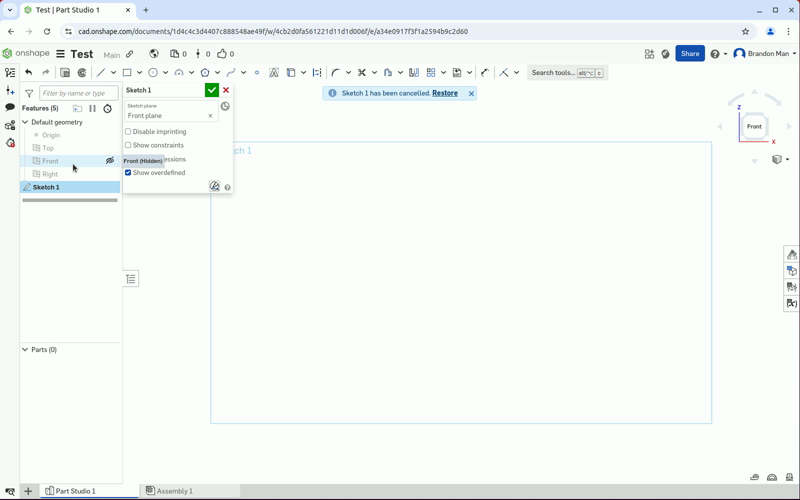
mouse_move(73, 352)
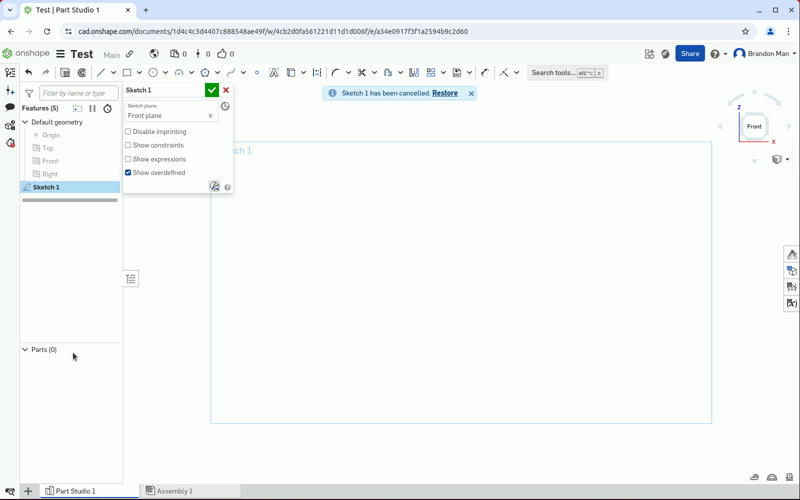
key(y)
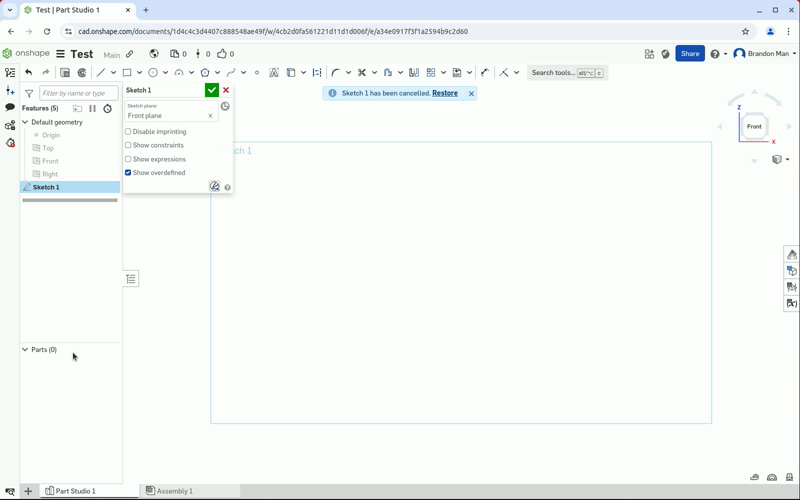
key(l)
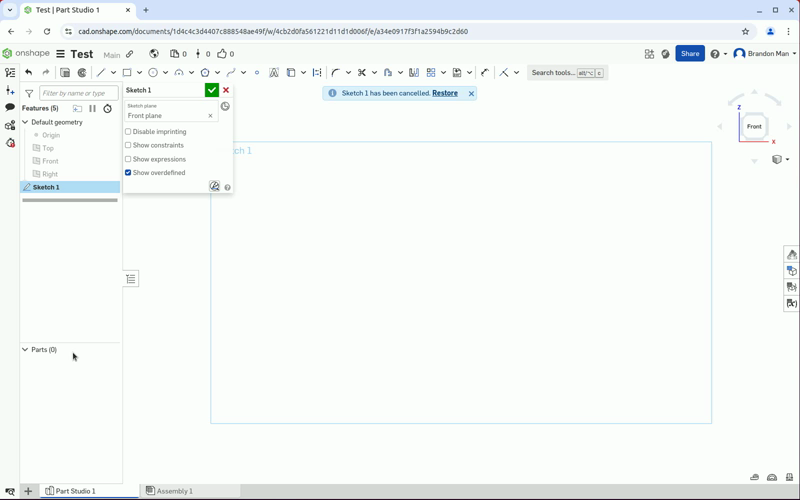
key_down(shift)
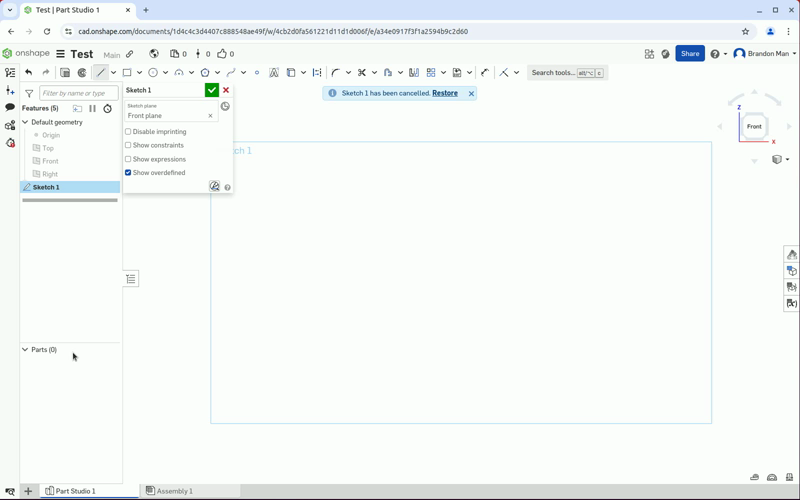
mouse_move(348, 298)
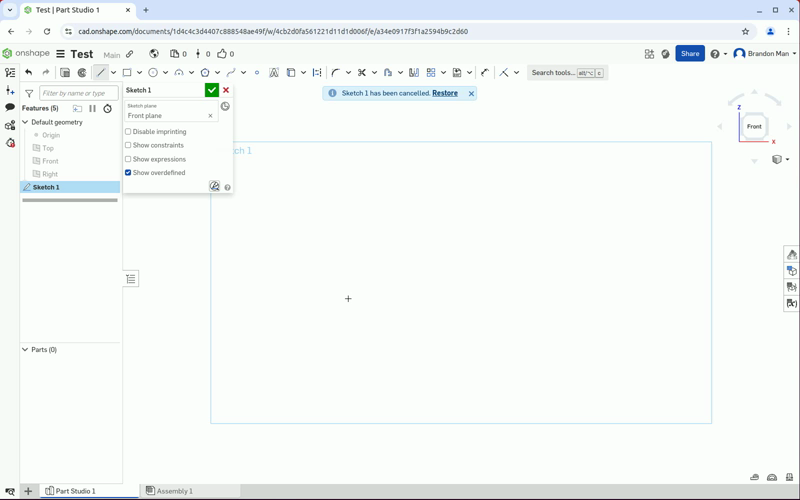
click(348, 298)
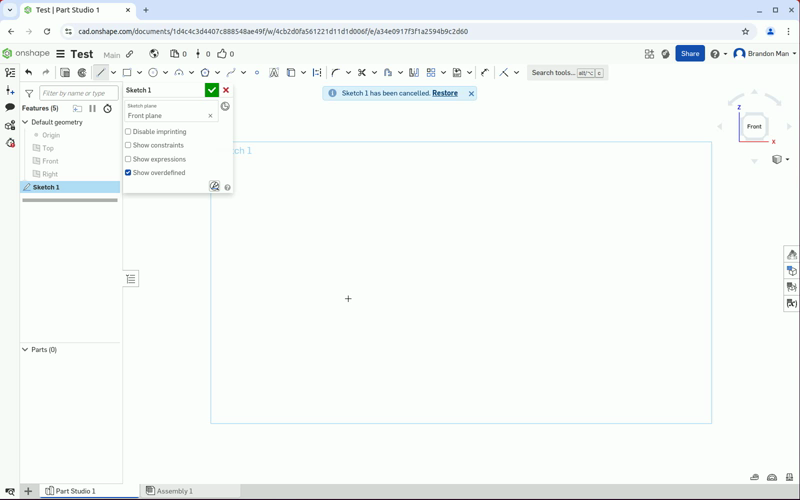
key_up(shift)
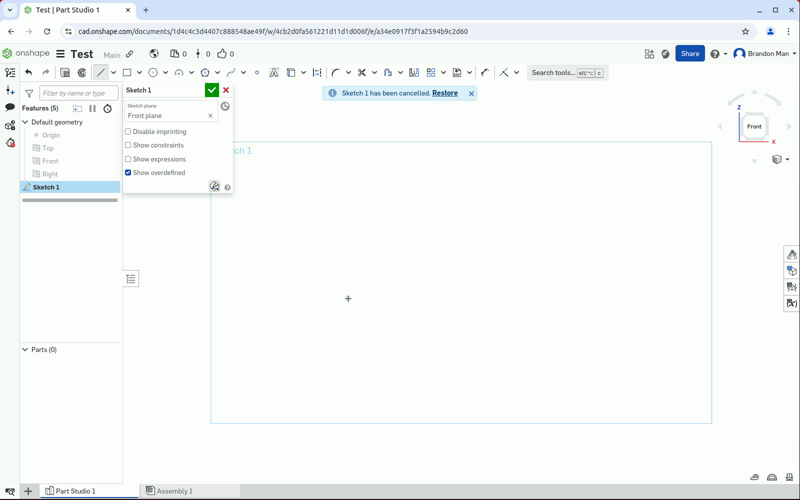
key_down(shift)
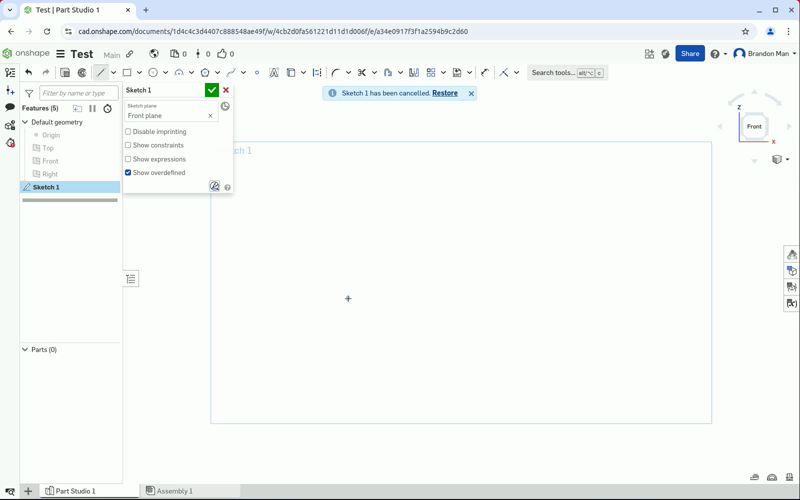
mouse_move(410, 298)
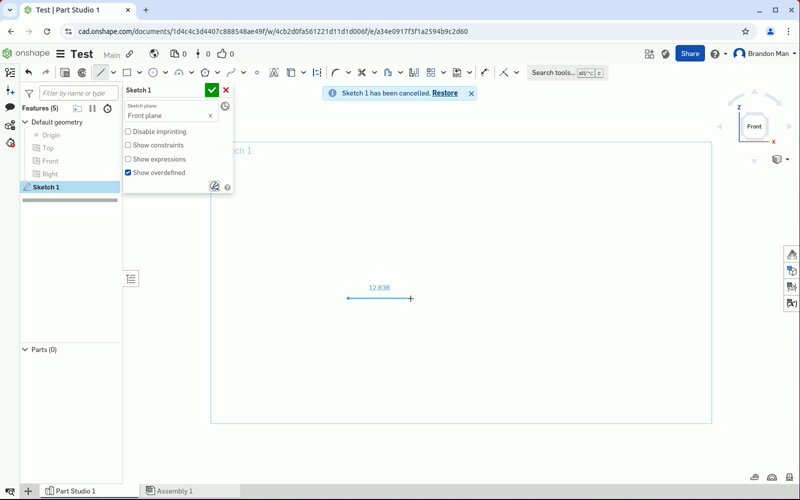
click(410, 298)
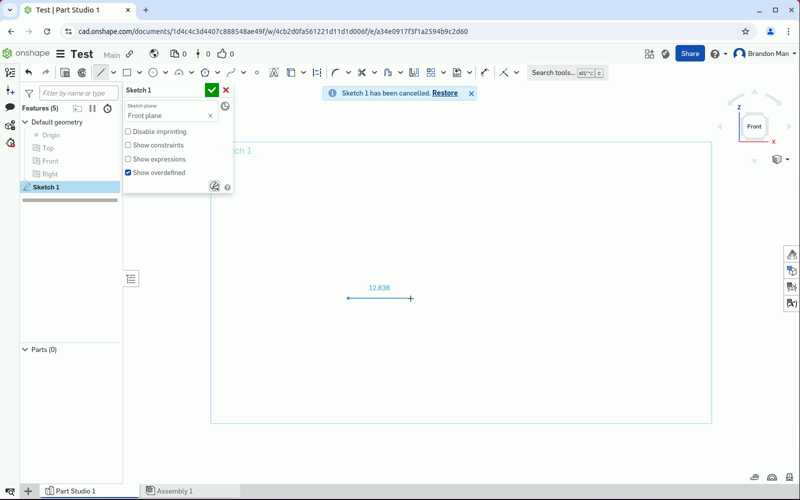
key_up(shift)
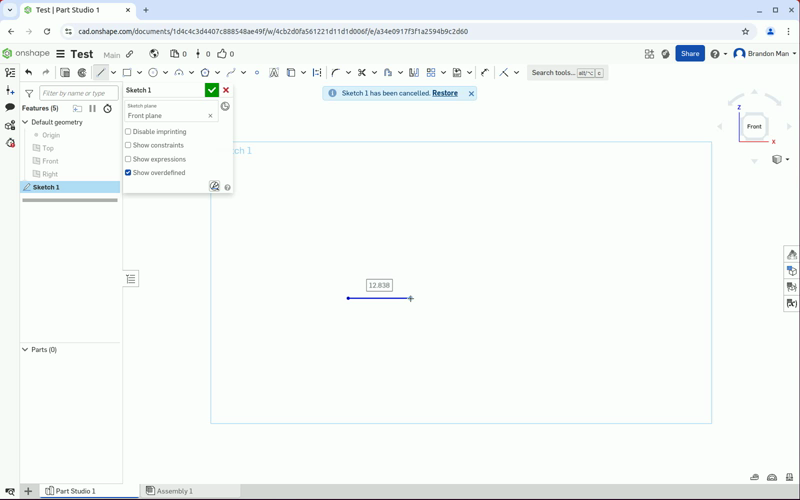
key_down(shift)
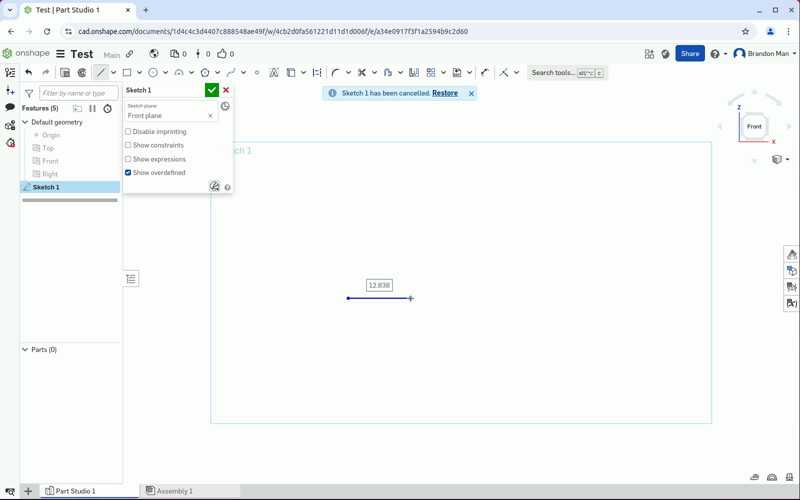
mouse_move(440, 298)
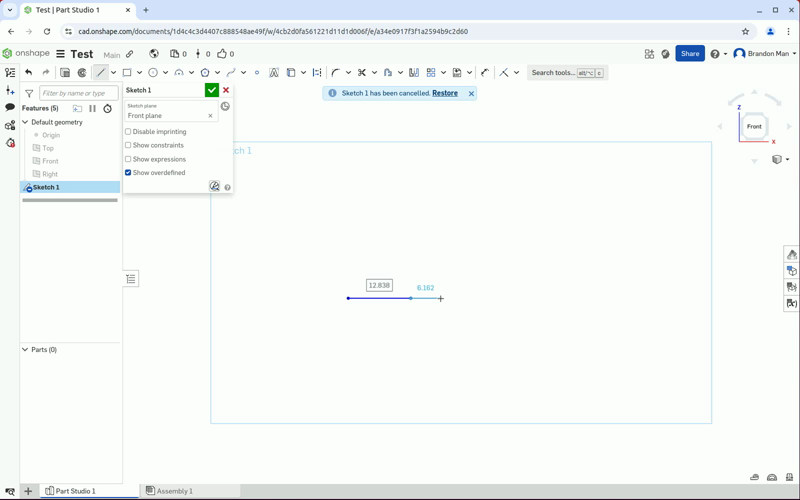
mouse_move(410, 267)
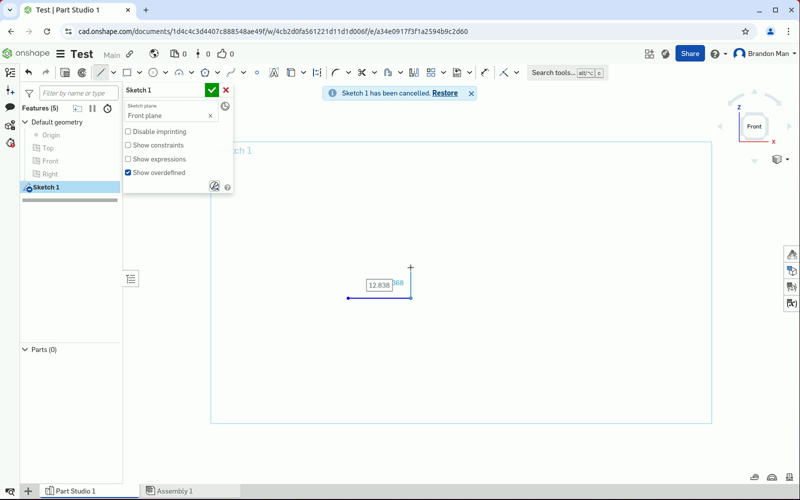
click(410, 267)
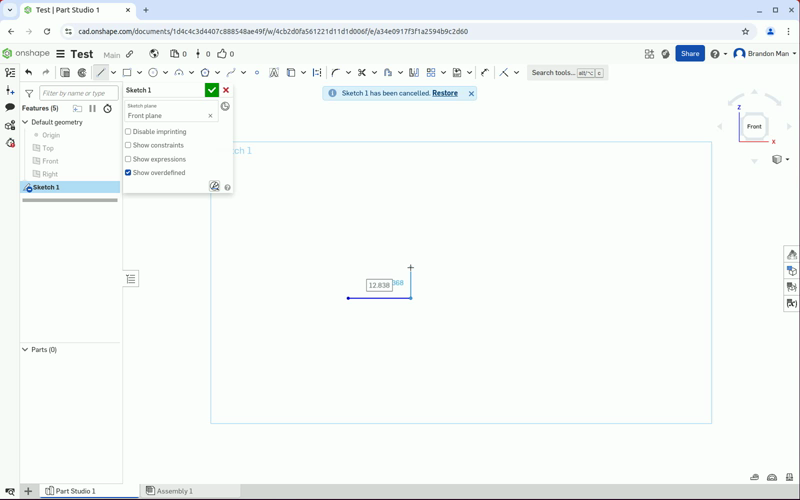
key_up(shift)
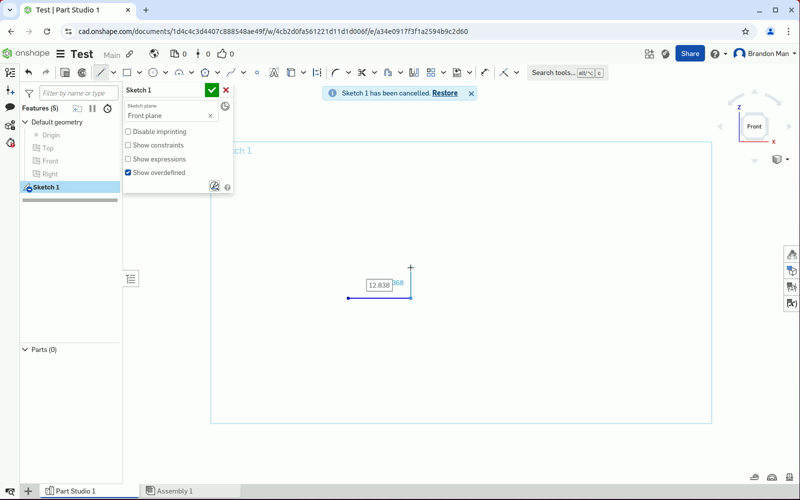
key_down(shift)
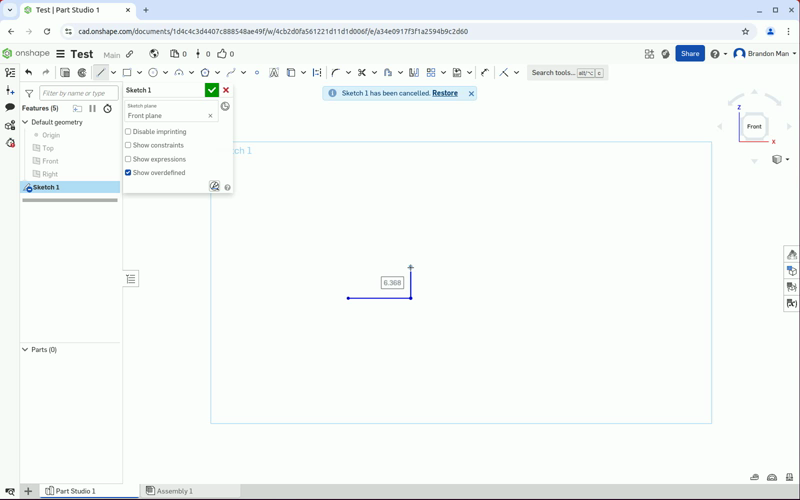
mouse_move(440, 267)
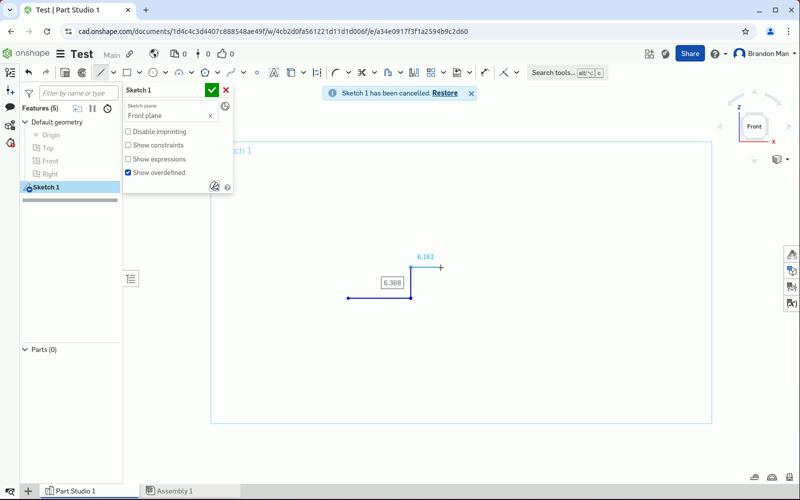
mouse_move(373, 267)
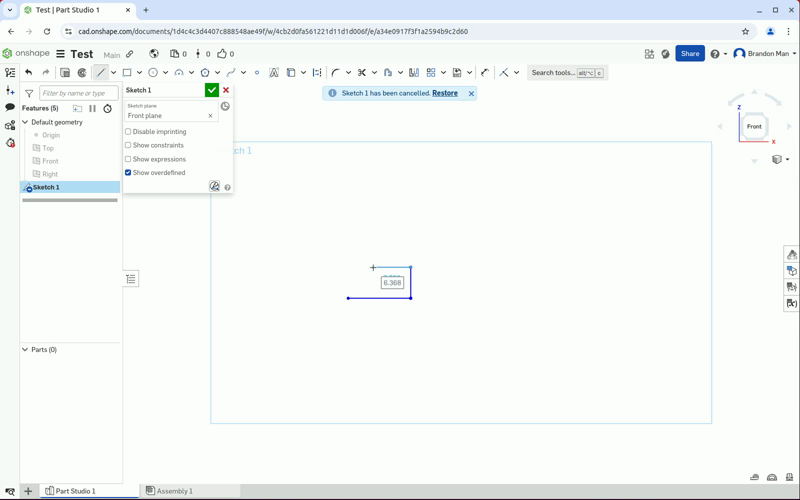
click(373, 267)
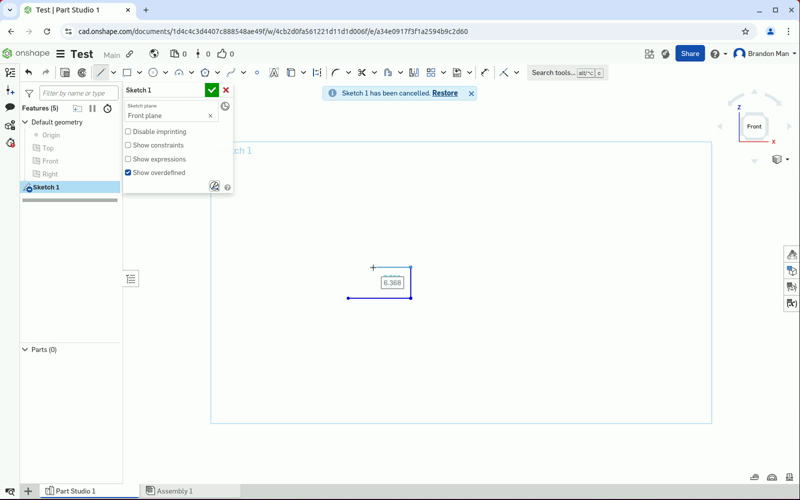
key_up(shift)
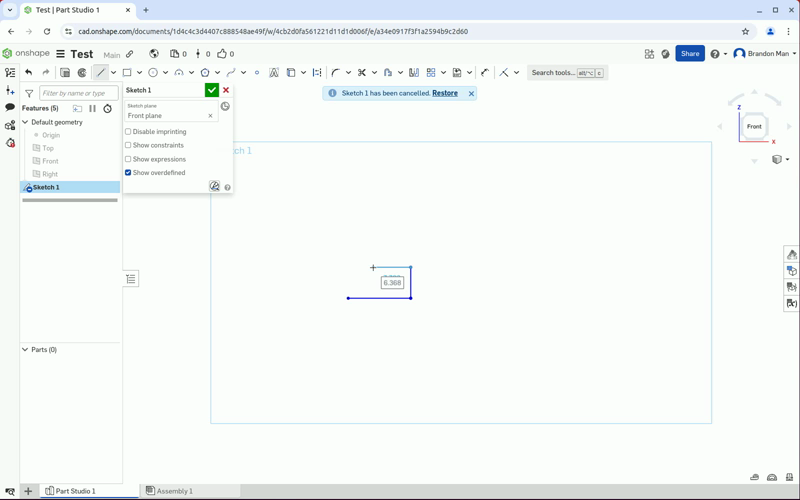
mouse_move(403, 267)
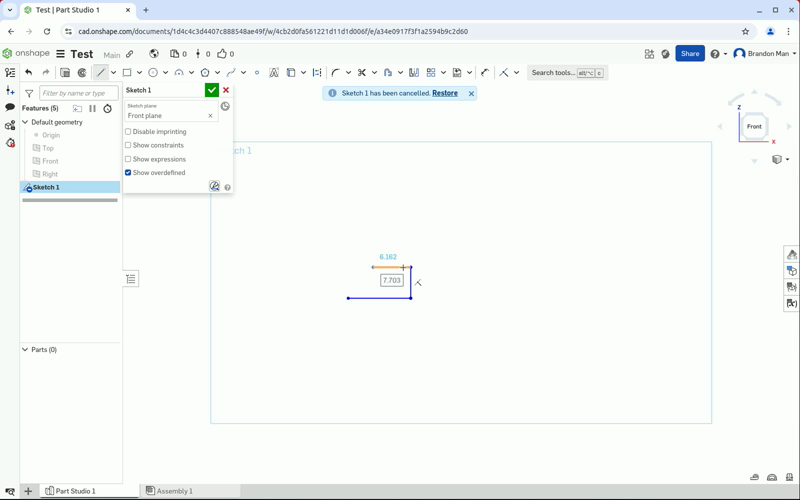
key_down(shift)
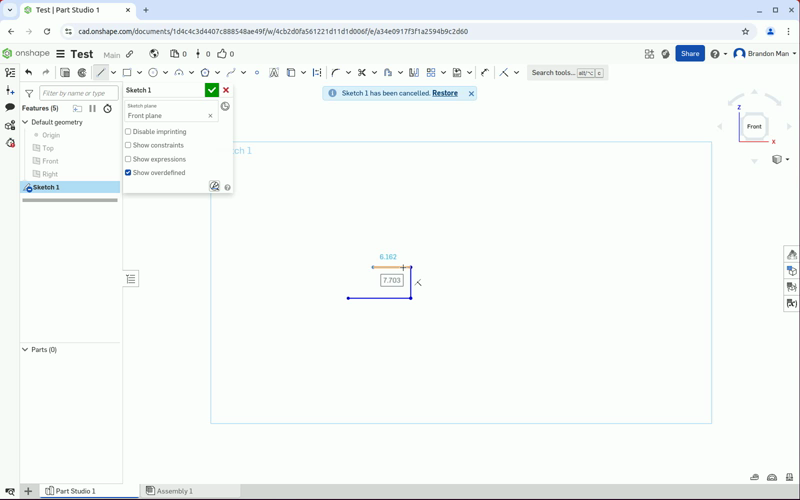
mouse_move(348, 298)
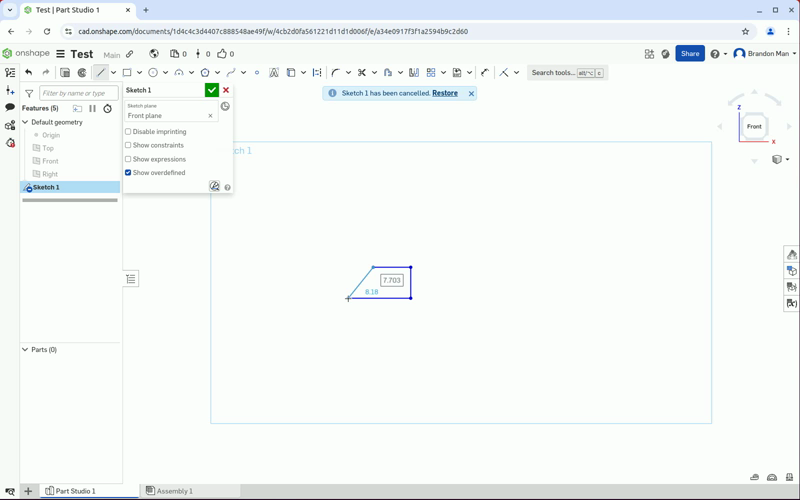
key_up(shift)
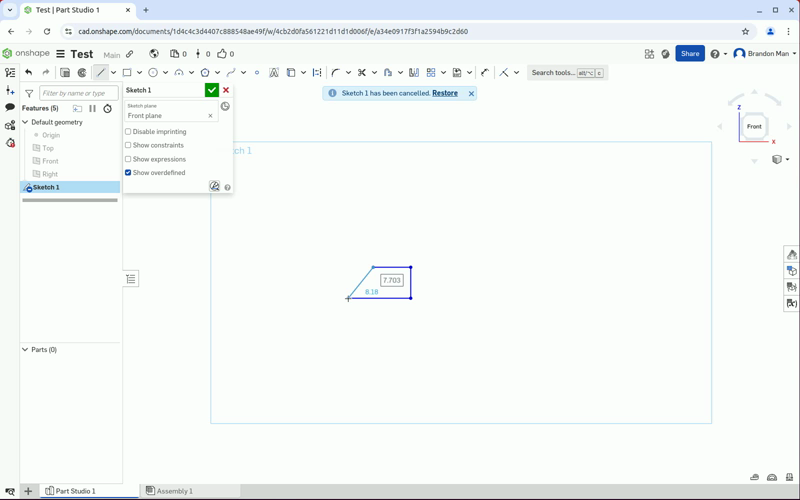
click(348, 298)
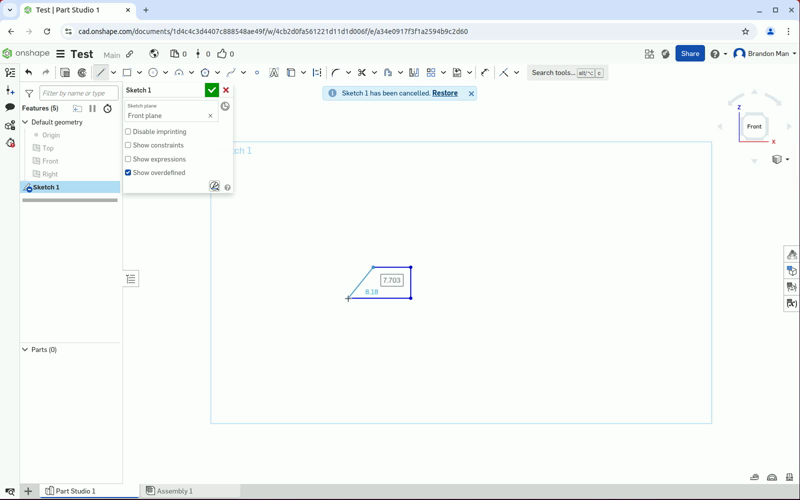
key(esc)
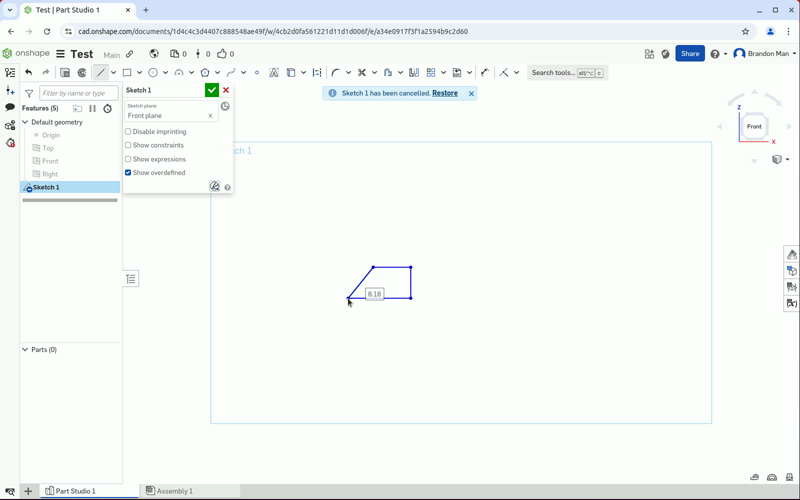
mouse_move(396, 271)
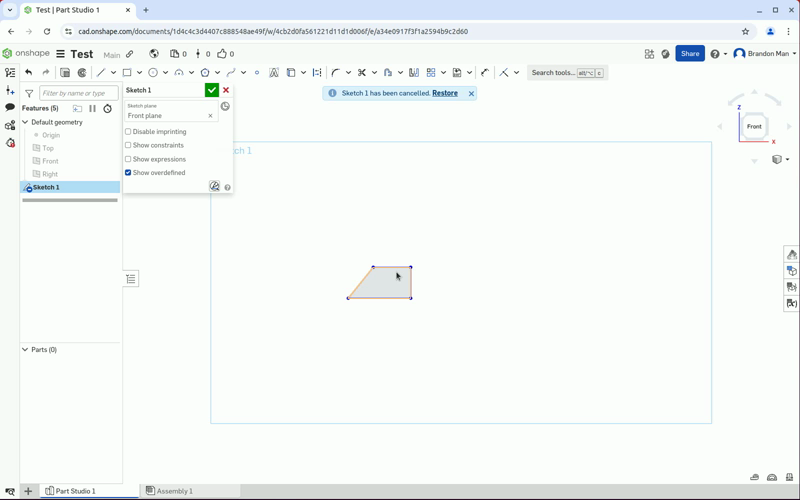
scroll(6)
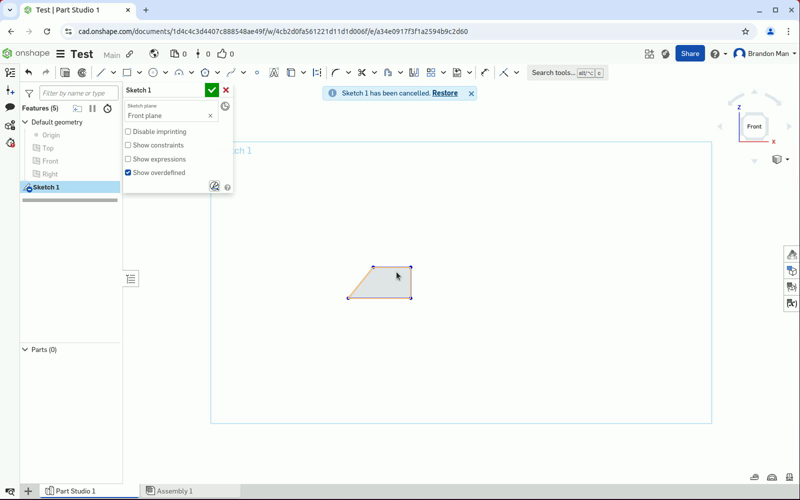
scroll(6)
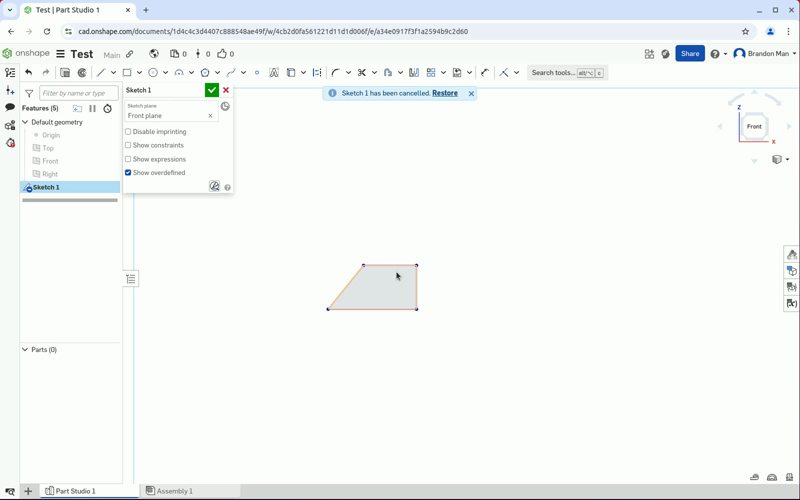
scroll(6)
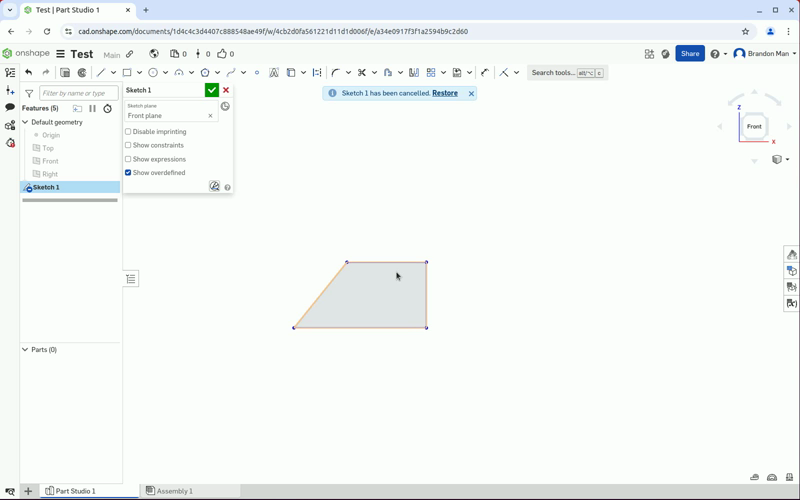
scroll(6)
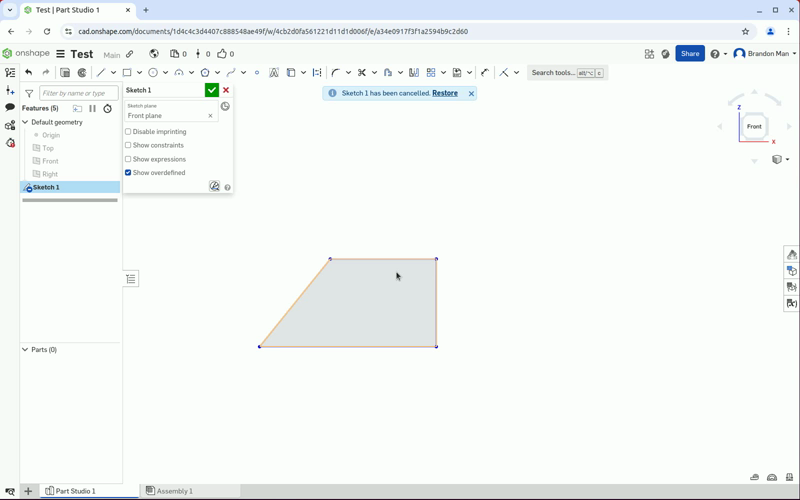
scroll(6)
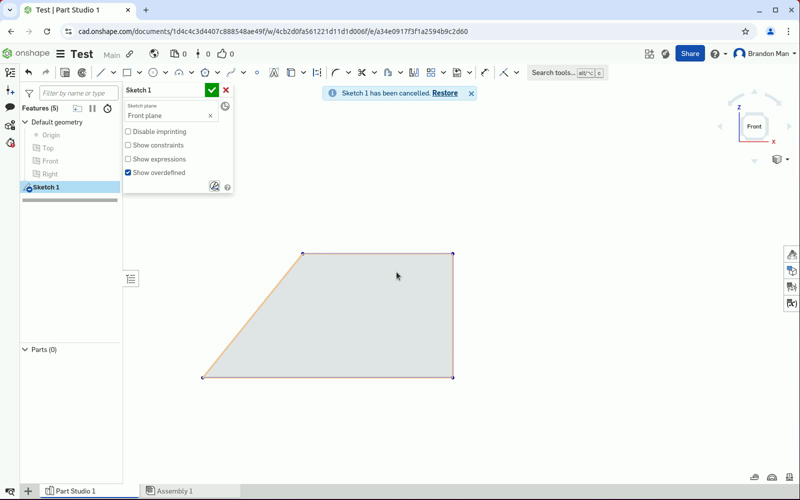
scroll(6)
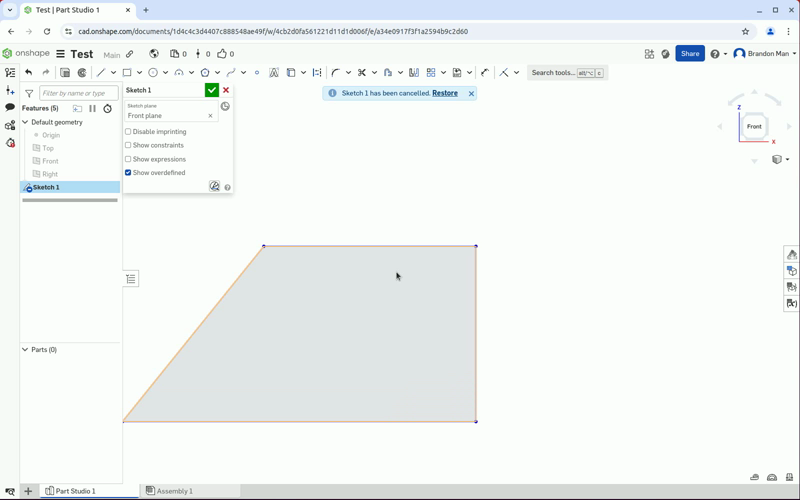
scroll(6)
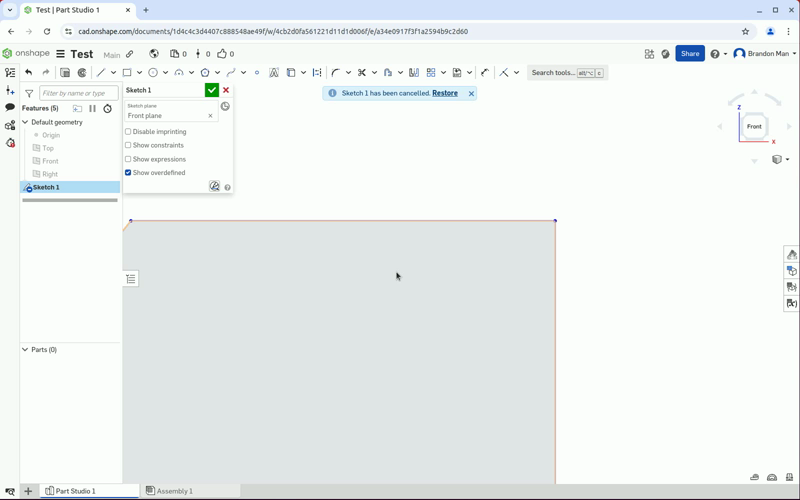
click(396, 271)
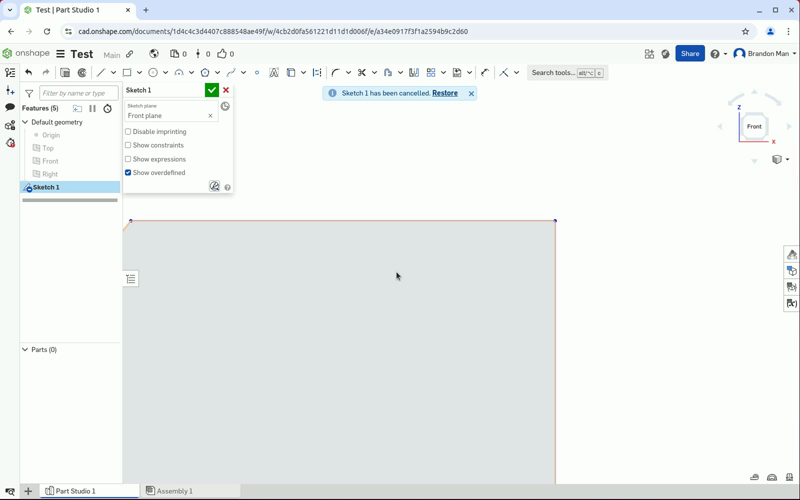
scroll(-6)
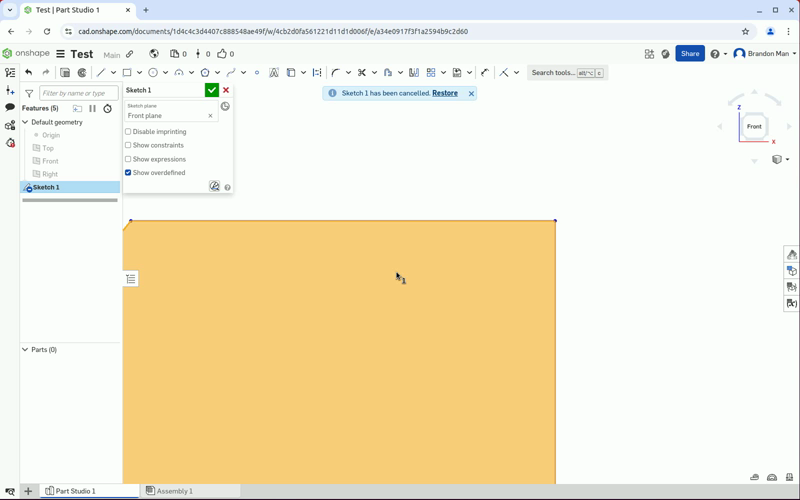
scroll(-6)
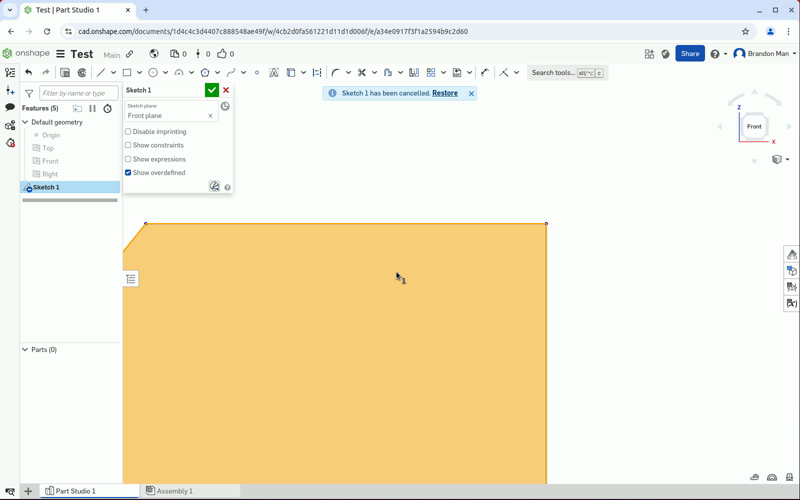
scroll(-6)
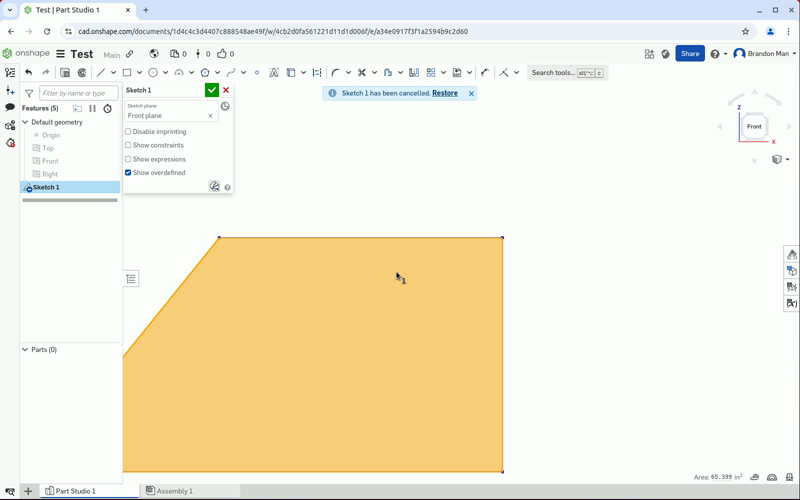
scroll(-6)
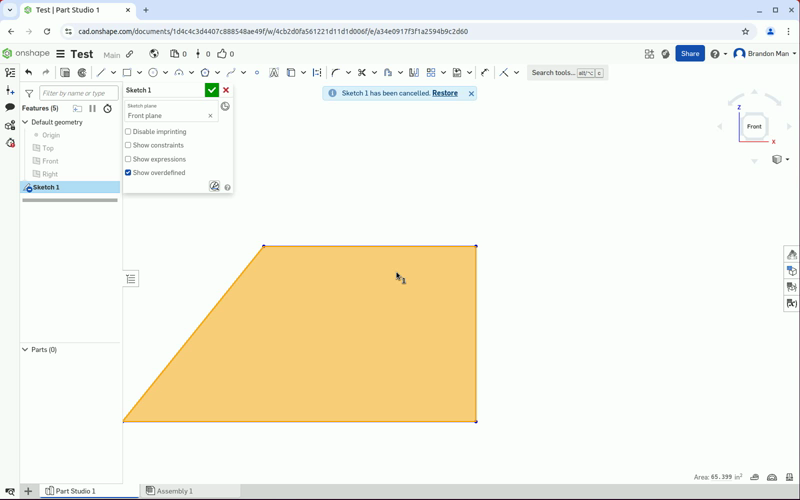
scroll(-6)
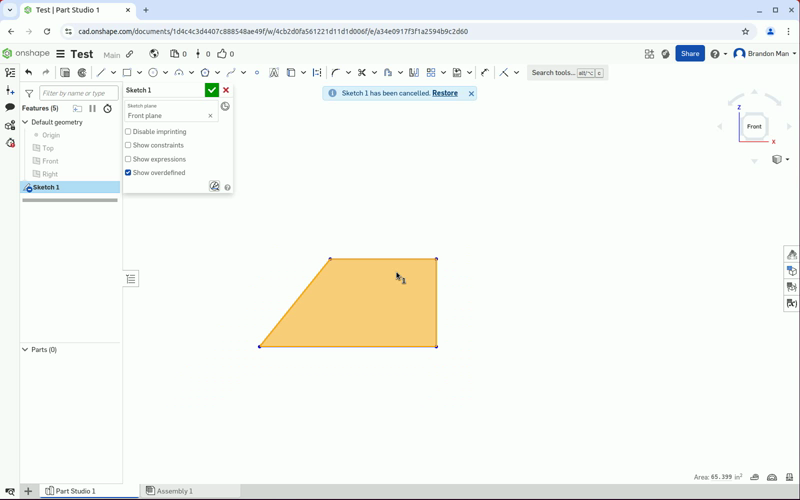
scroll(-6)
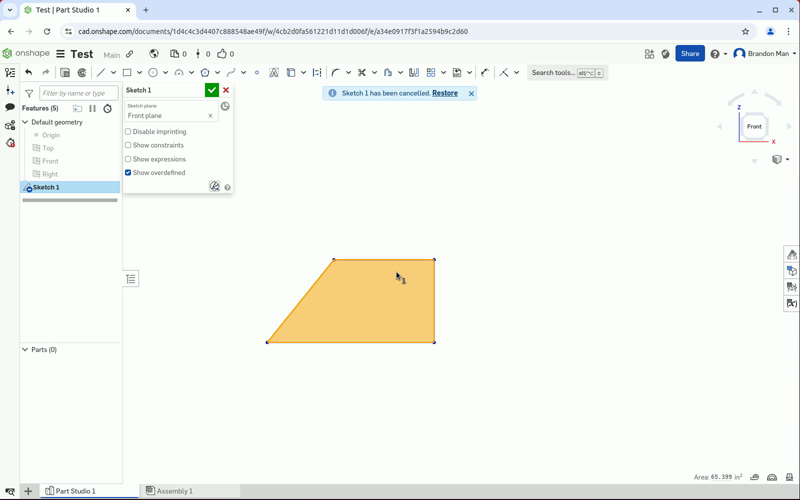
scroll(-6)
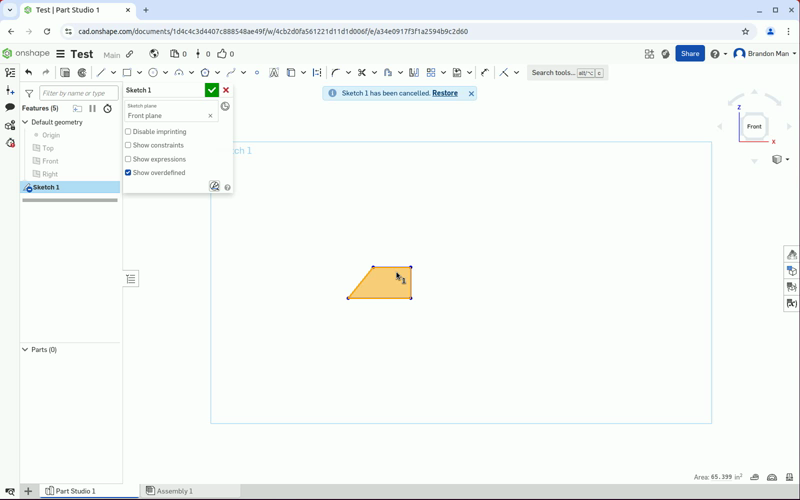
mouse_move(73, 352)
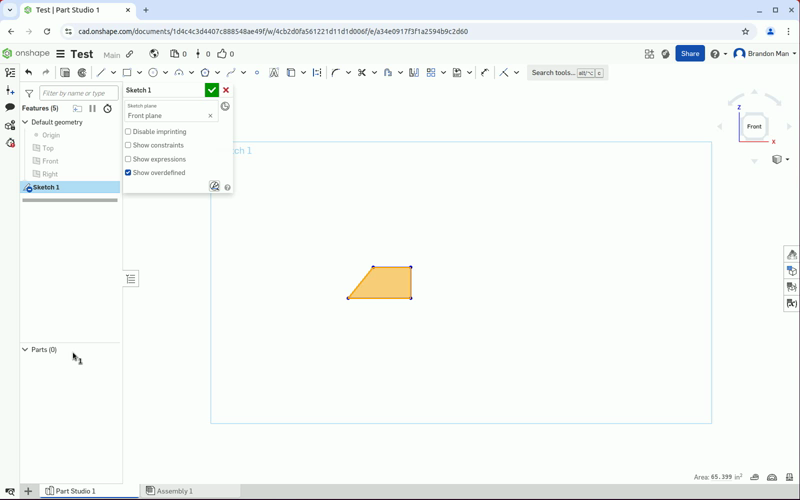
key(shift+y)
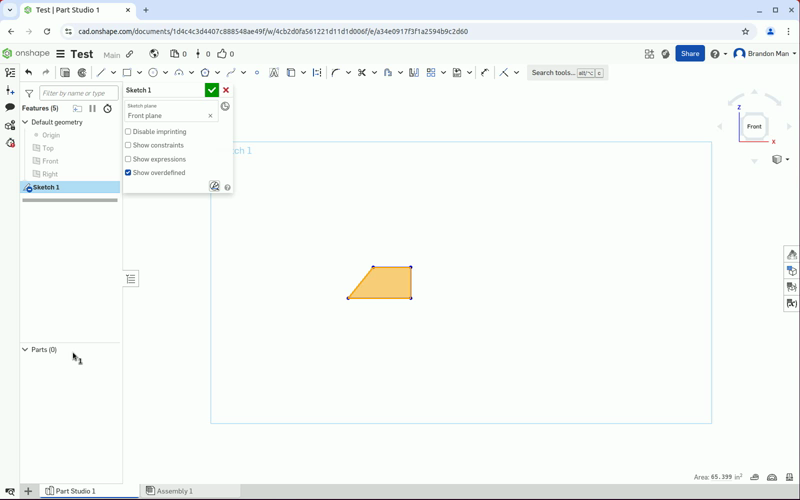
key(shift+e)
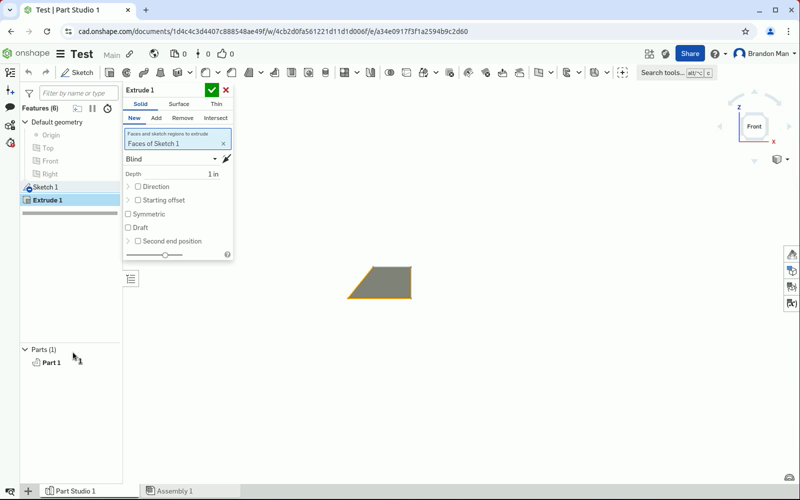
mouse_move(143, 106)
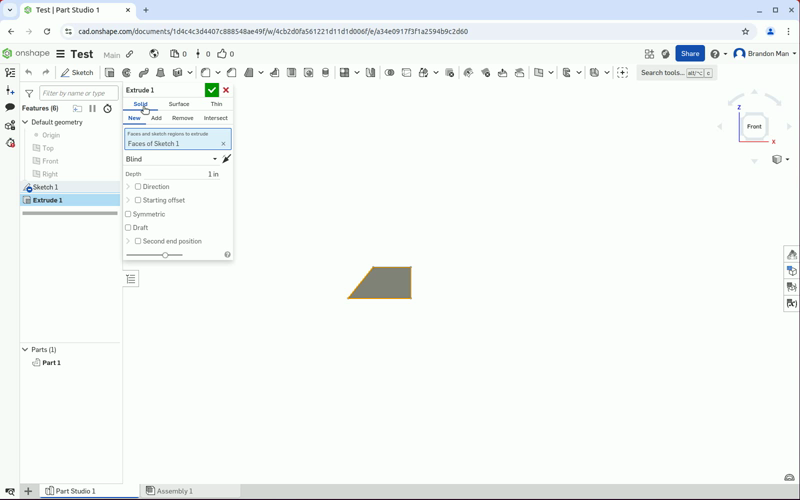
click(143, 106)
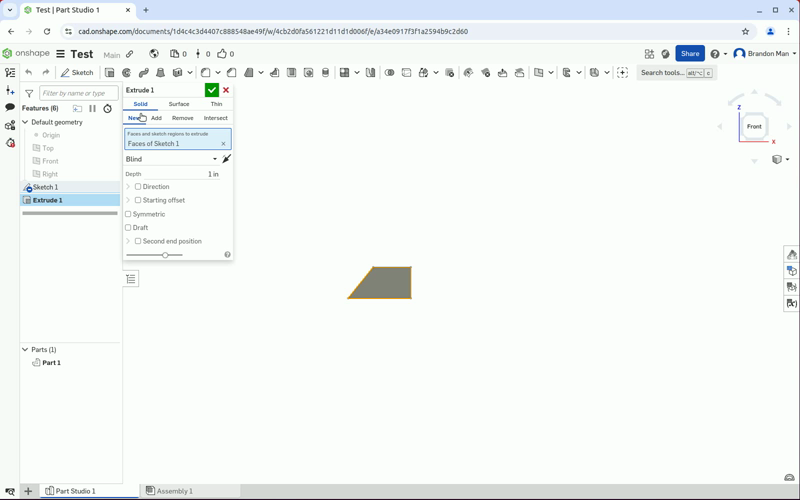
mouse_move(137, 120)
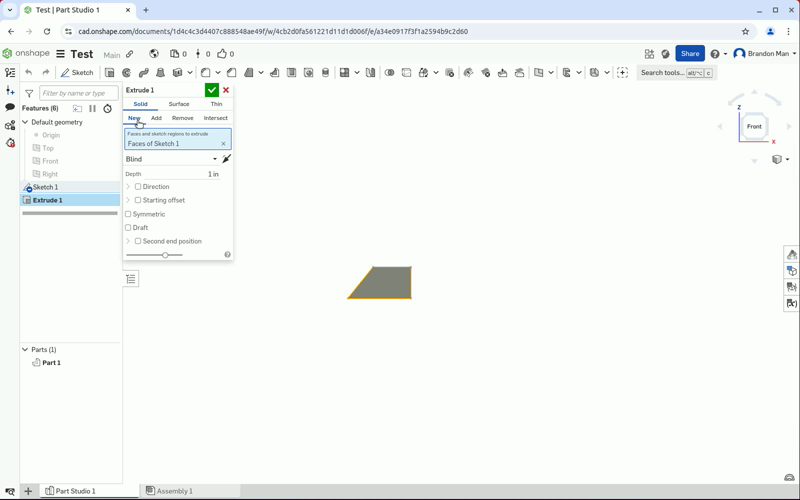
click(137, 120)
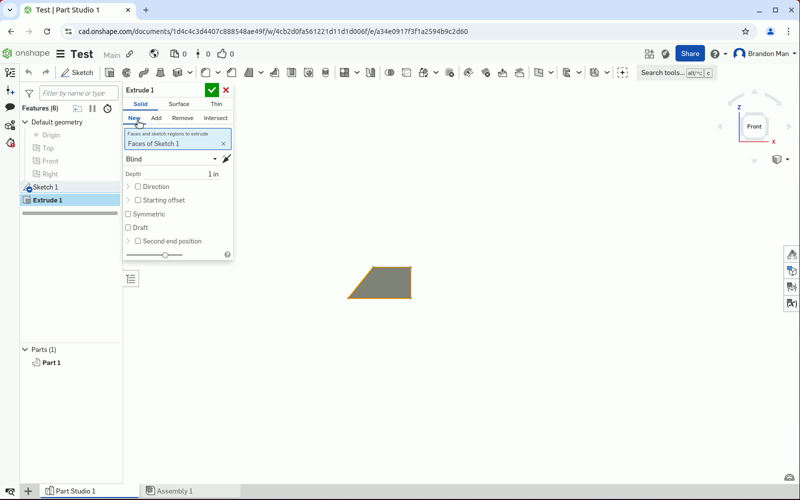
key(tab, 4)
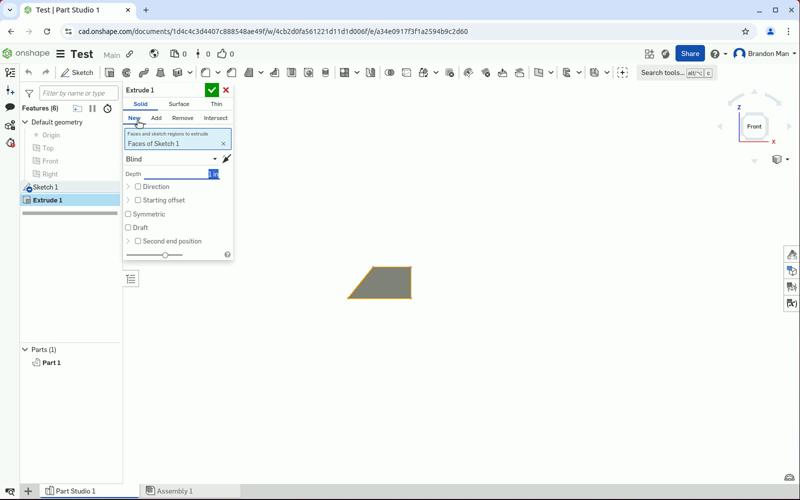
text(5.055)
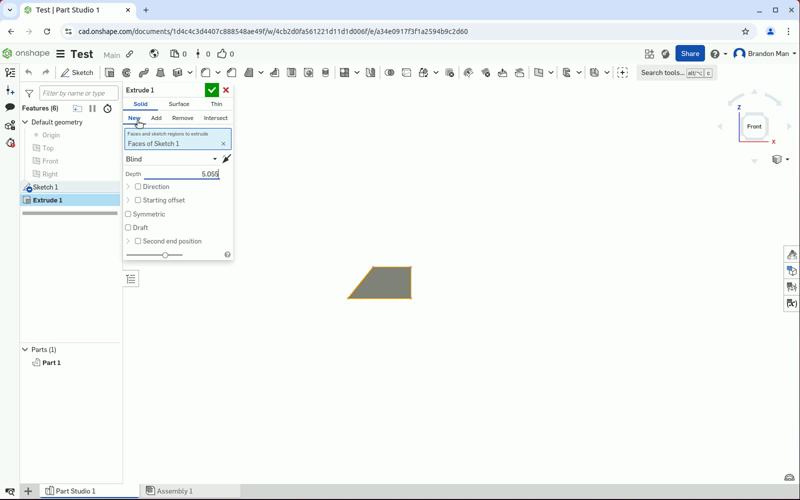
key(enter)
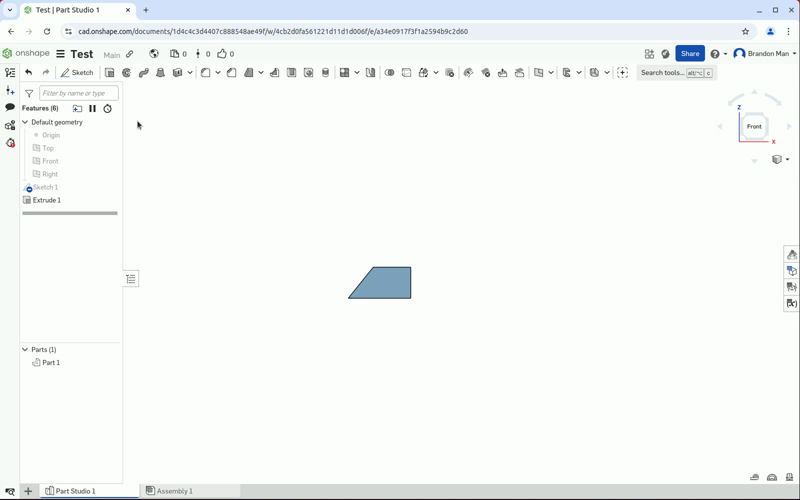
key(shift+h)
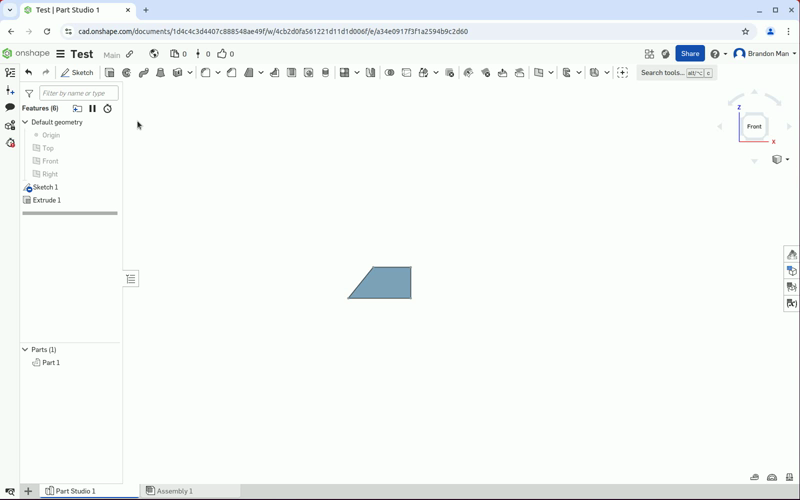
key(shift+h)
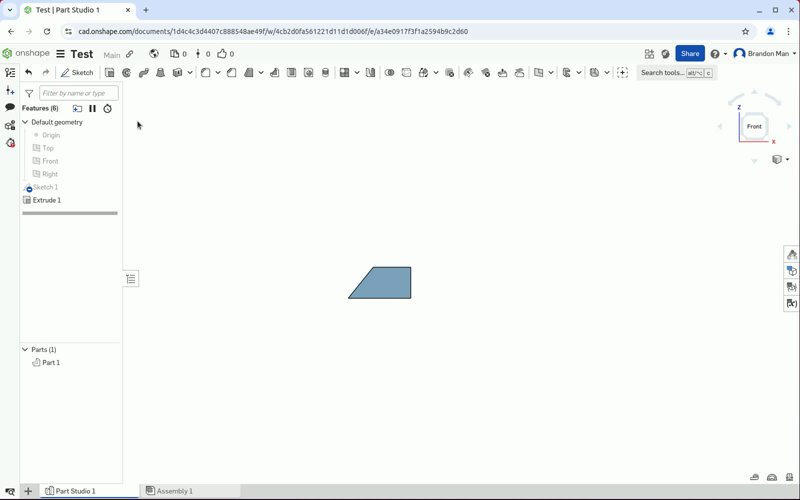
mouse_move(73, 189)
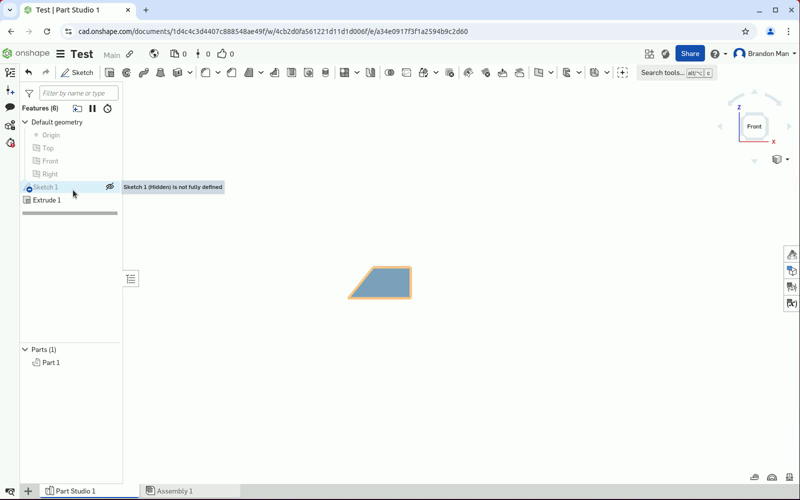
click(73, 189)
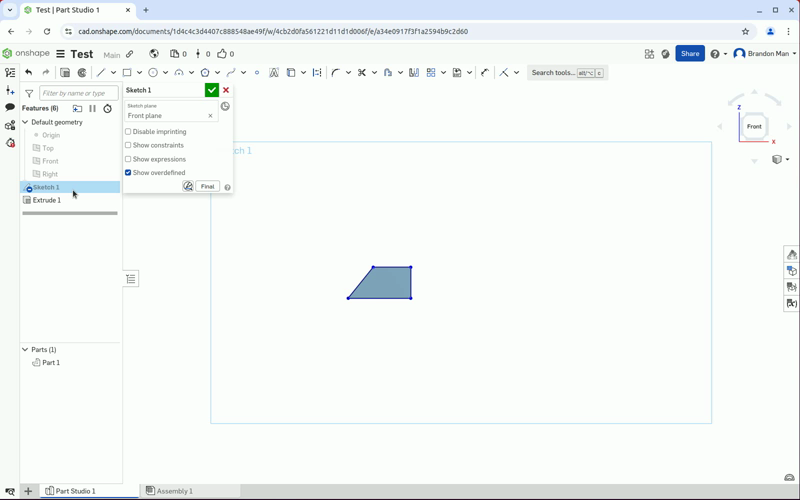
mouse_move(229, 92)
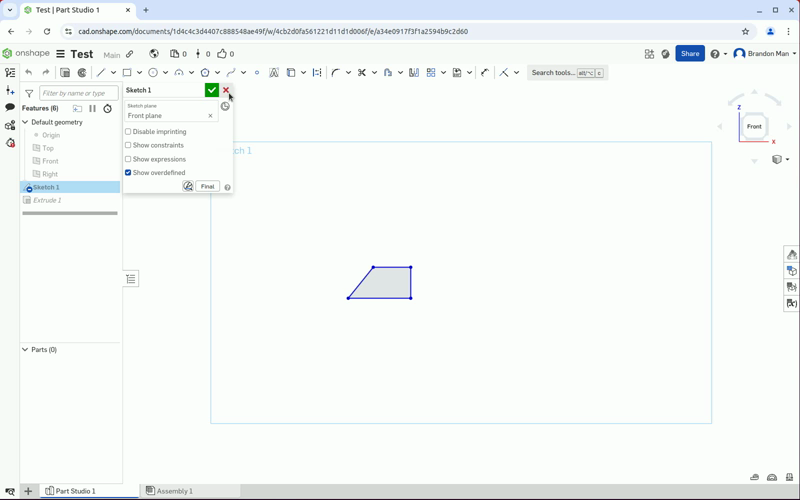
click(229, 92)
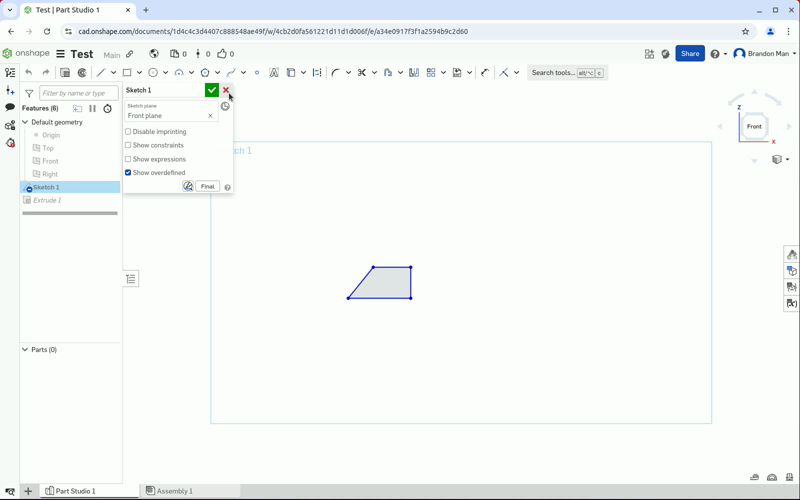
key(shift+s)
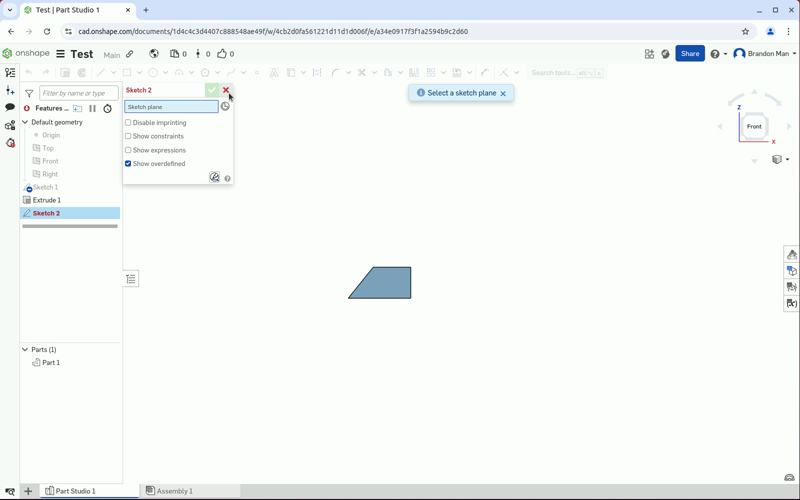
mouse_move(73, 163)
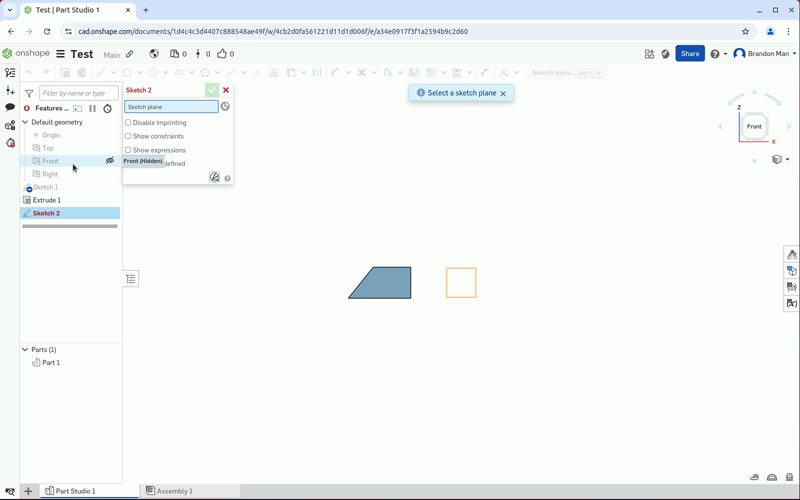
click(73, 163)
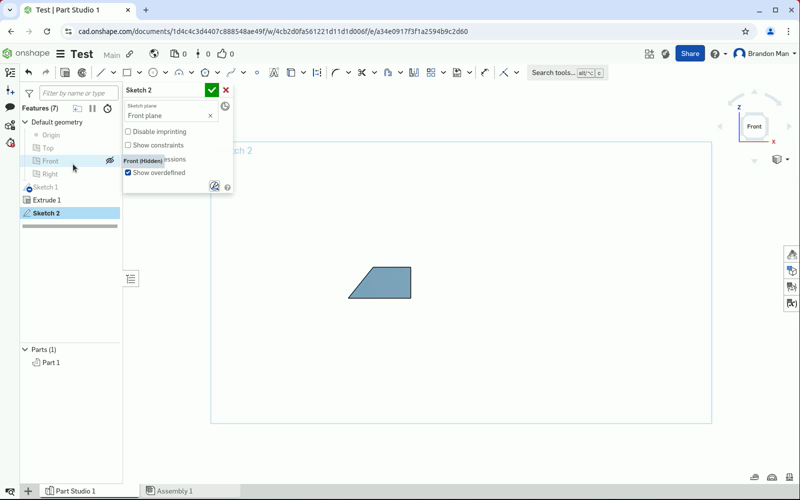
mouse_move(73, 352)
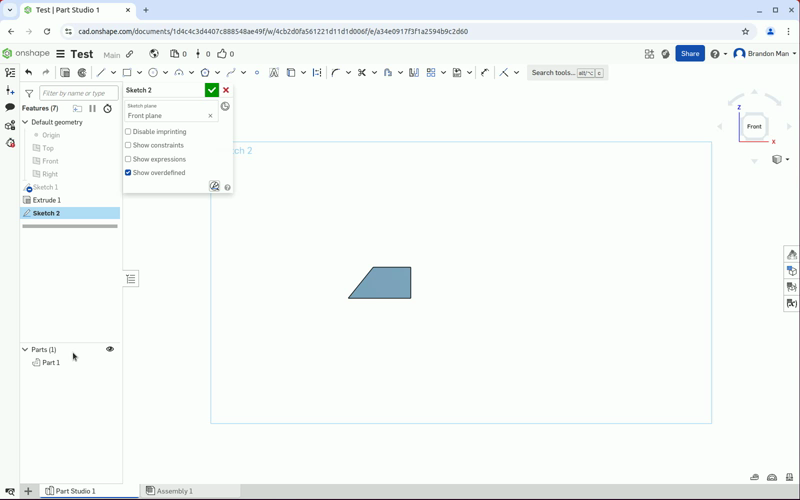
key(y)
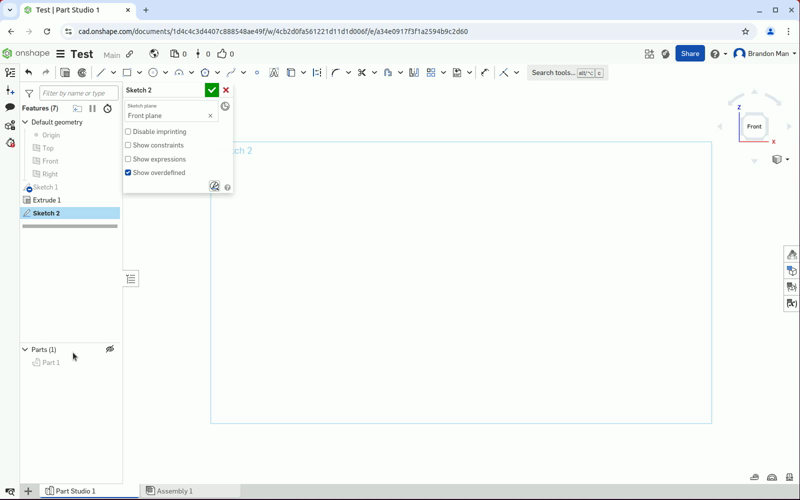
key(l)
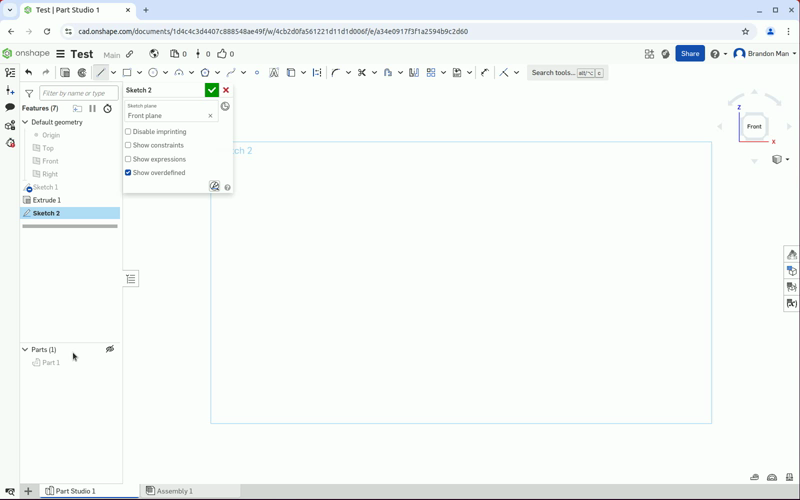
key_down(shift)
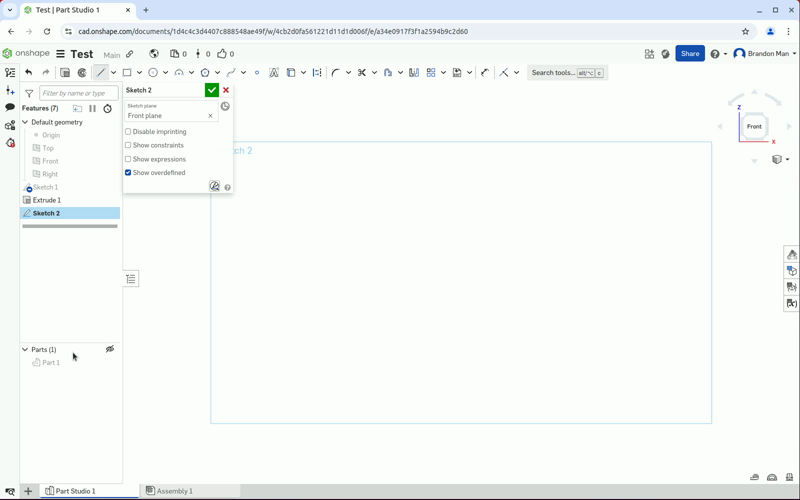
mouse_move(511, 298)
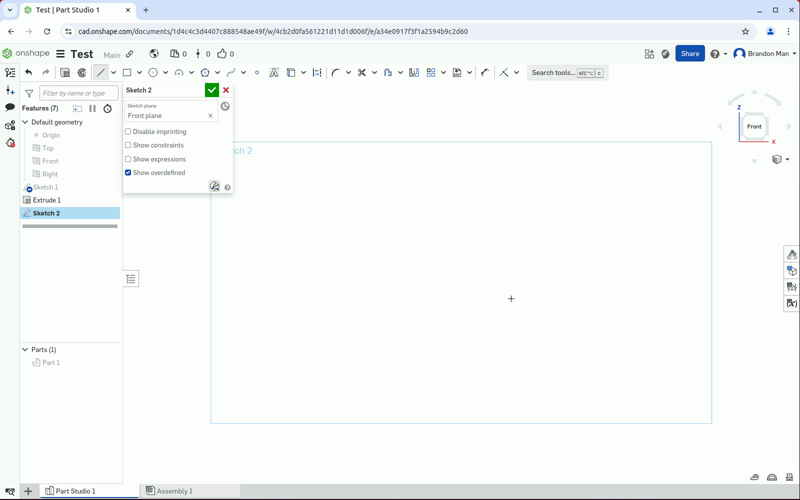
click(511, 298)
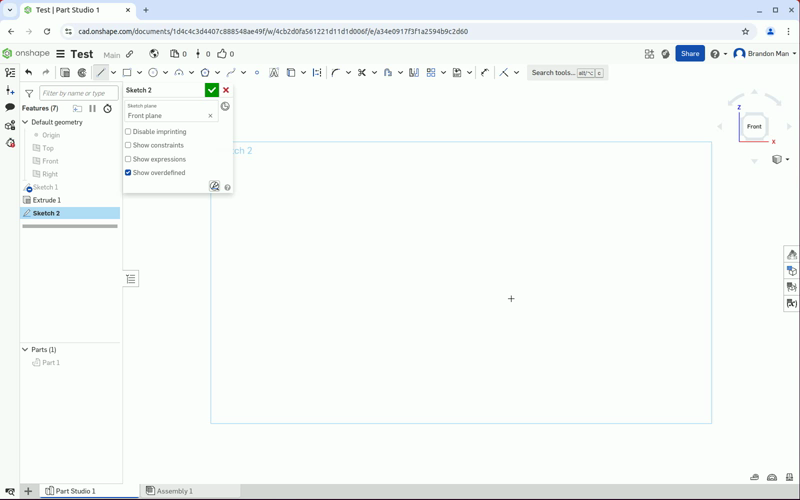
key_up(shift)
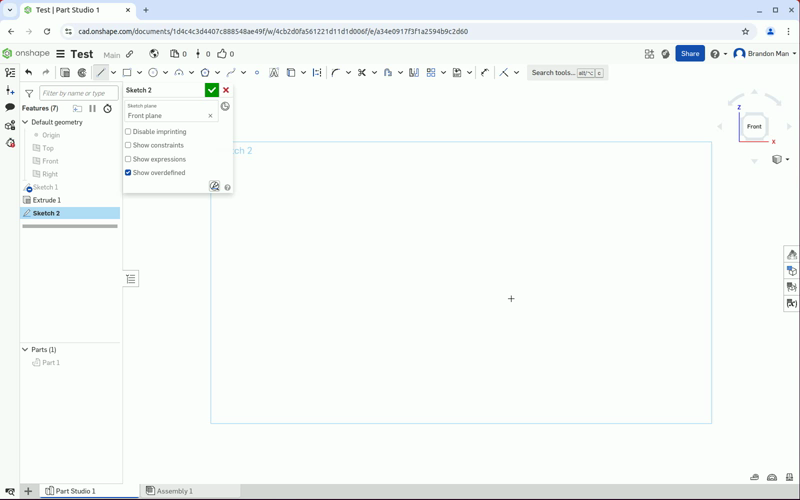
key_down(shift)
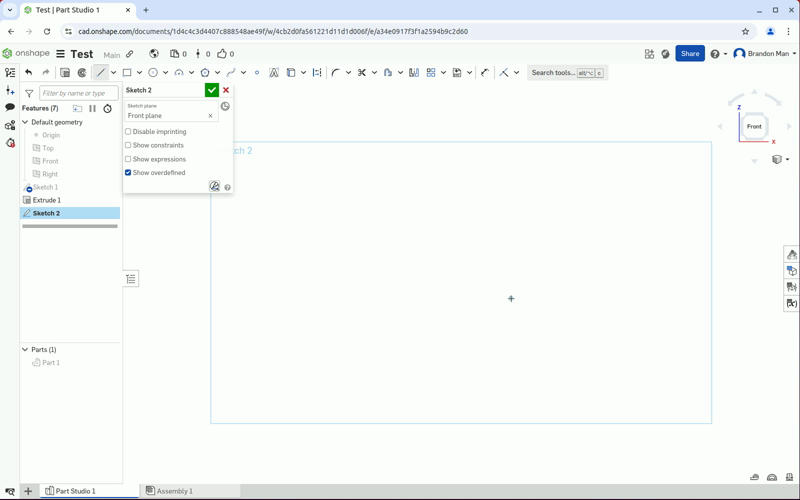
mouse_move(541, 298)
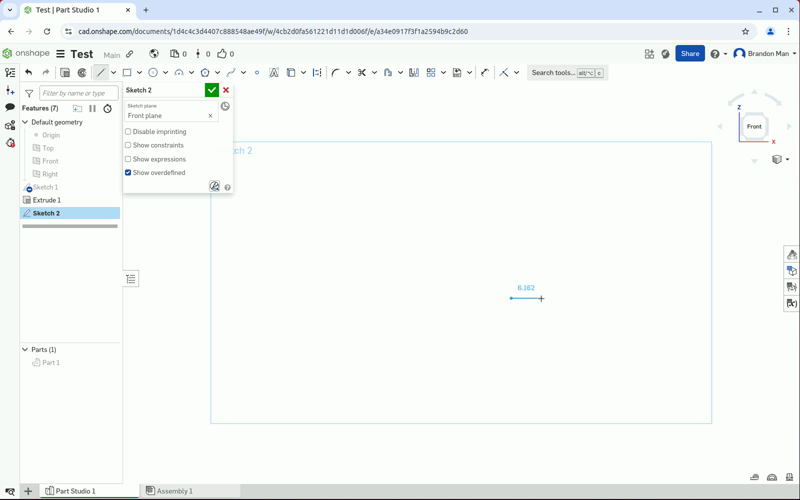
mouse_move(548, 298)
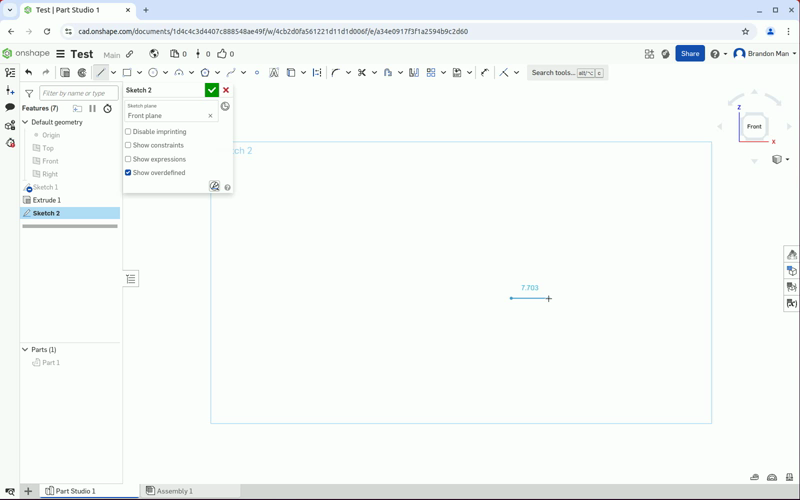
click(548, 298)
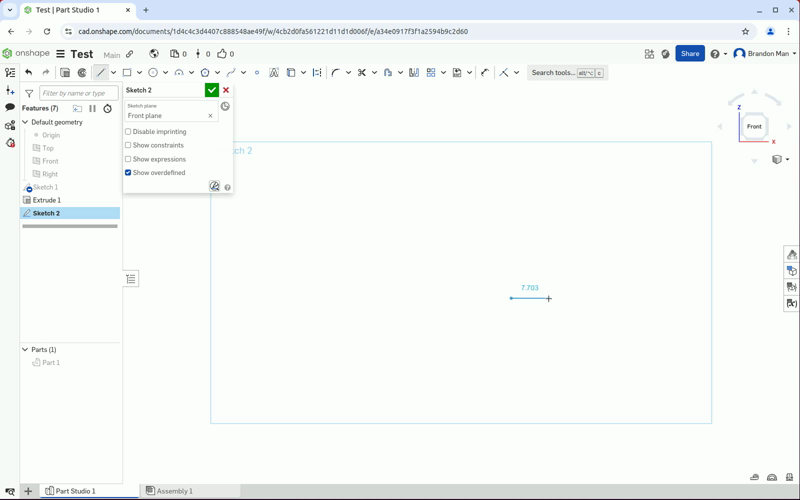
key_up(shift)
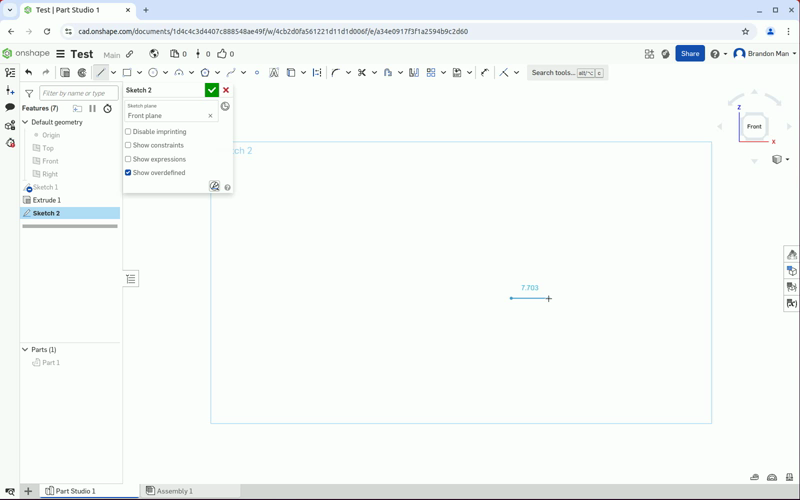
key_down(shift)
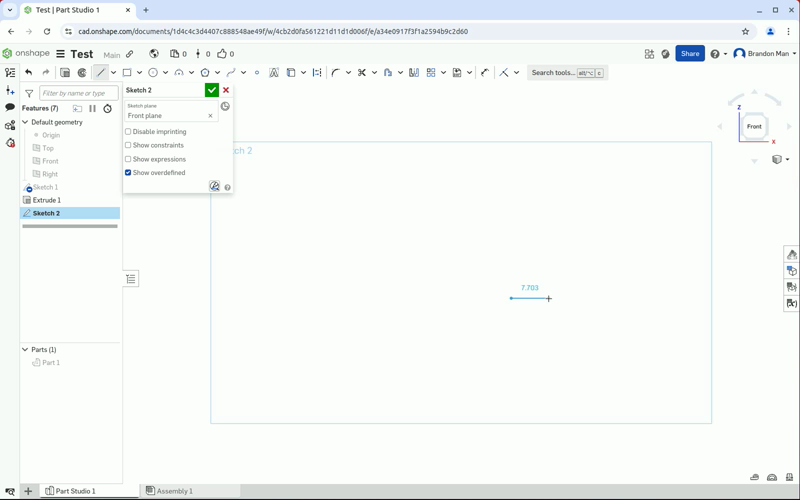
mouse_move(578, 298)
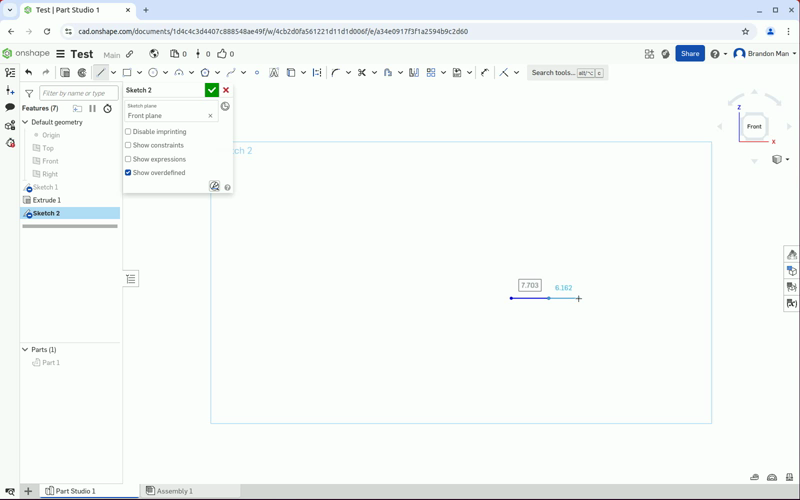
mouse_move(573, 267)
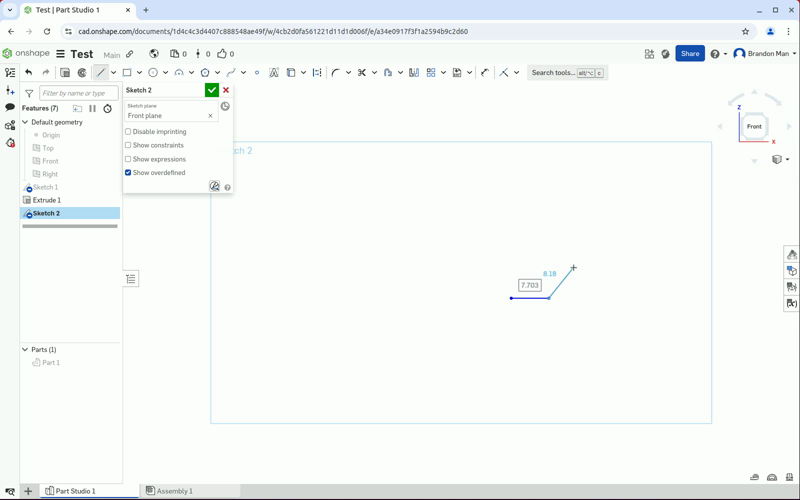
click(573, 267)
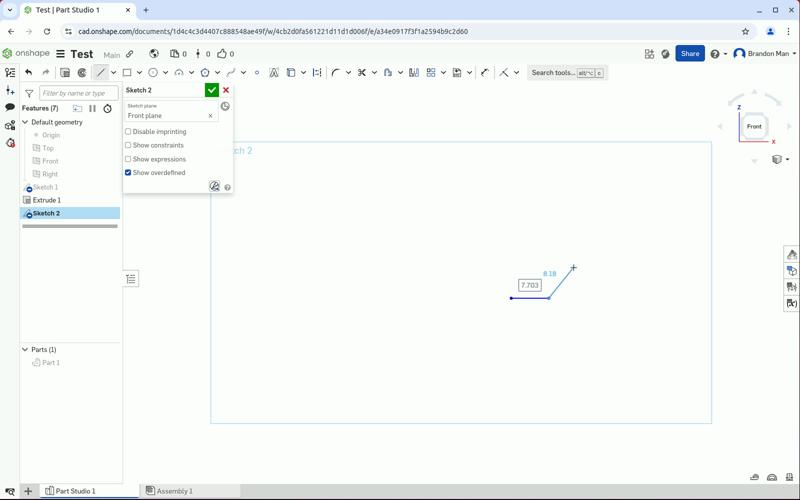
key_up(shift)
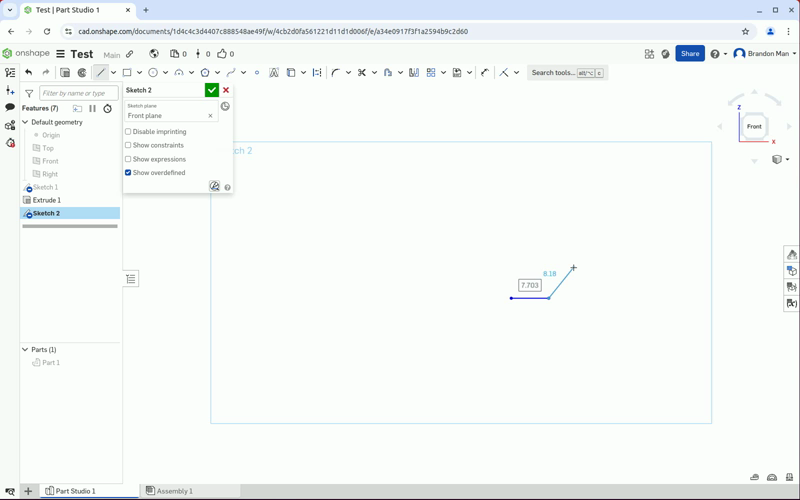
key_down(shift)
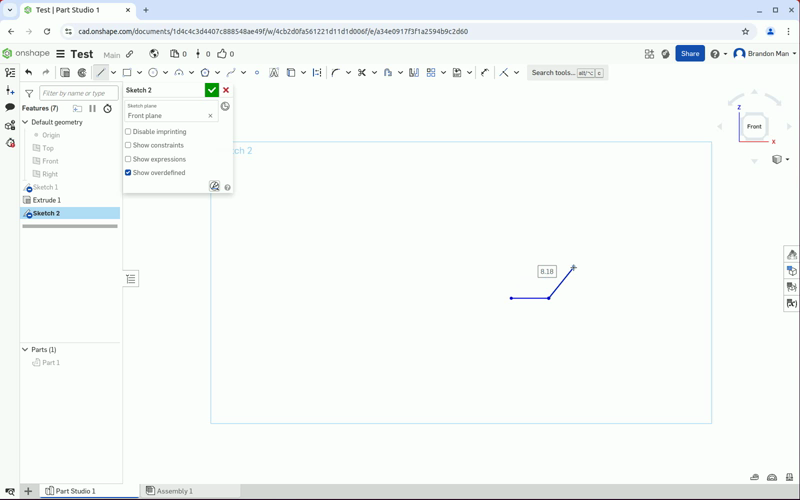
mouse_move(511, 267)
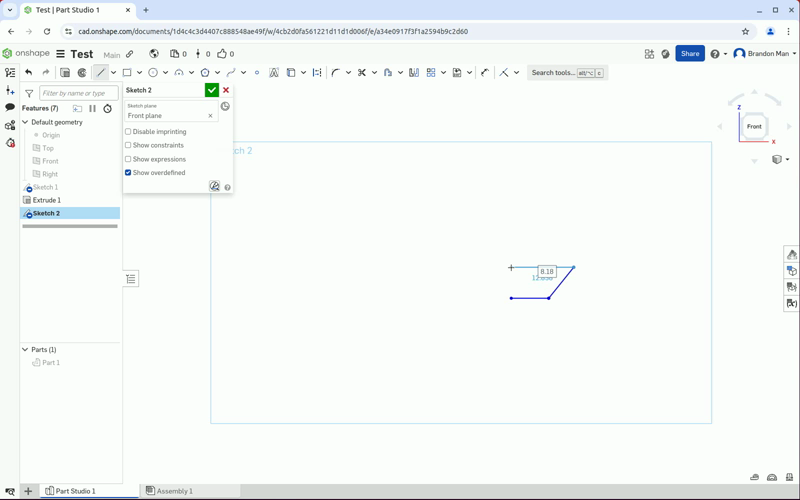
click(511, 267)
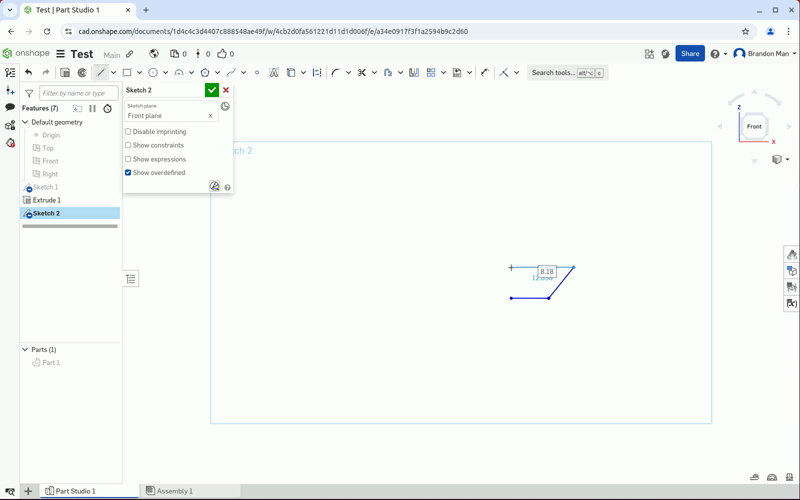
key_up(shift)
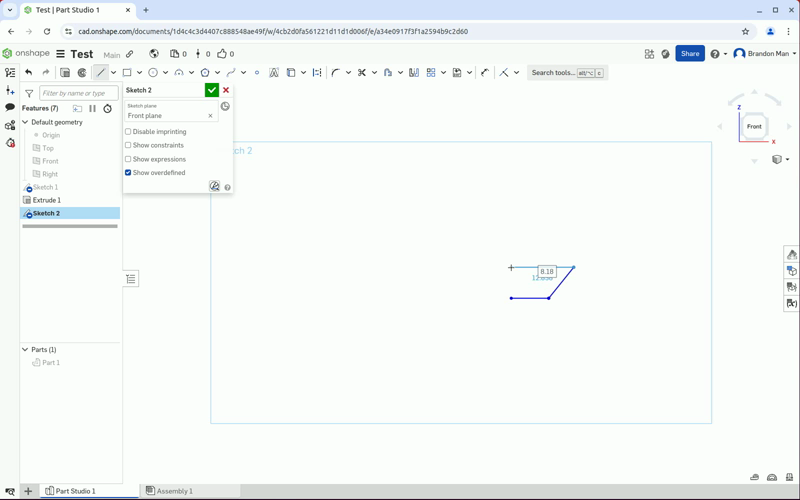
mouse_move(541, 267)
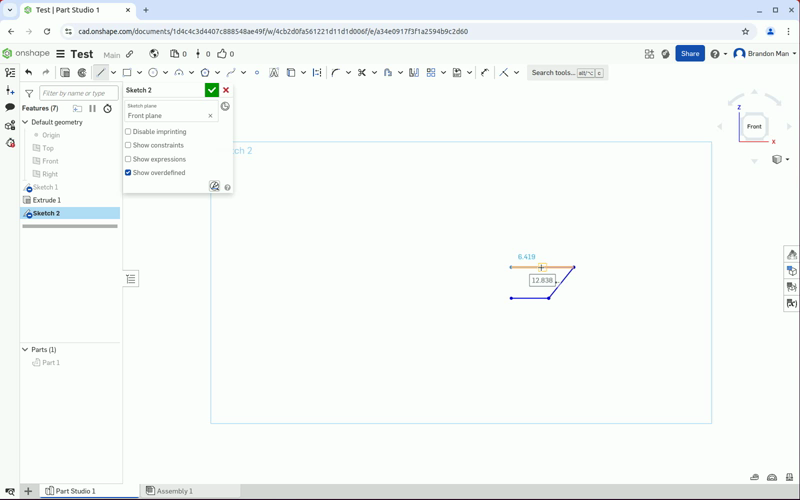
key_down(shift)
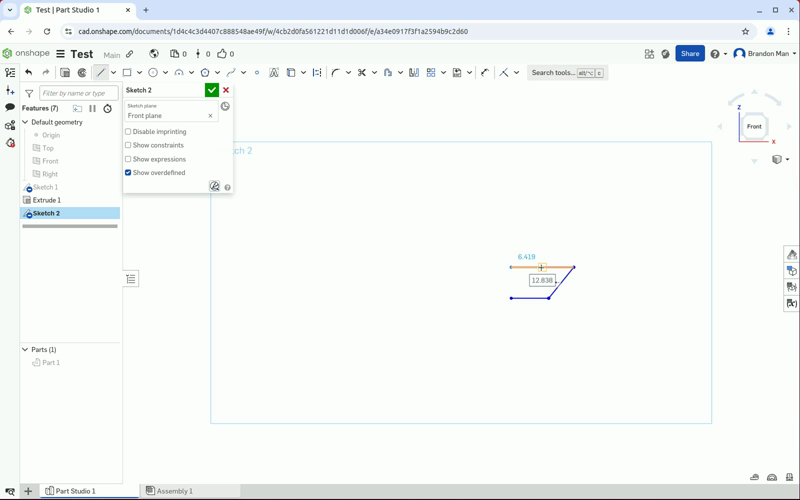
mouse_move(511, 298)
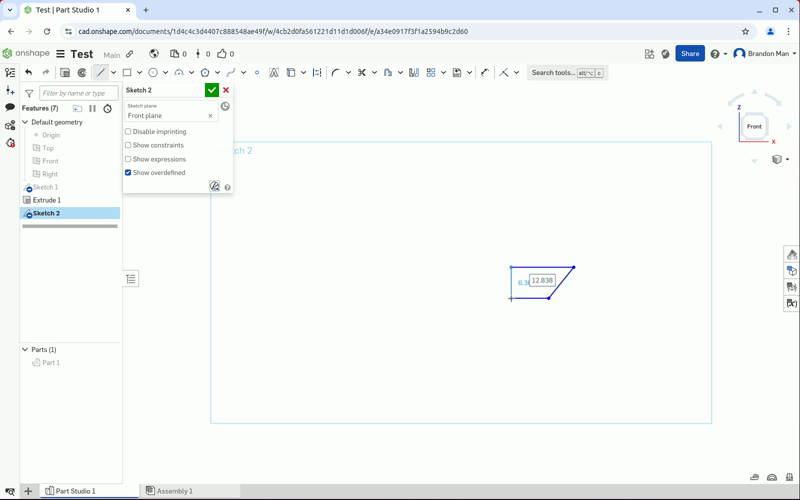
key_up(shift)
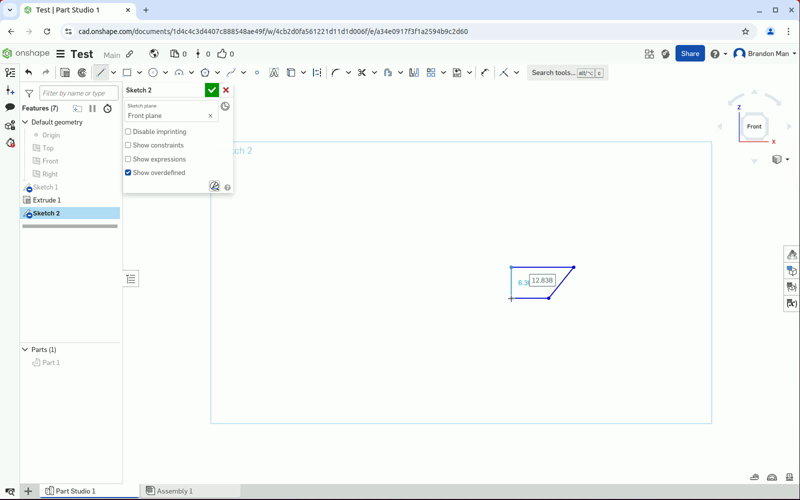
click(511, 298)
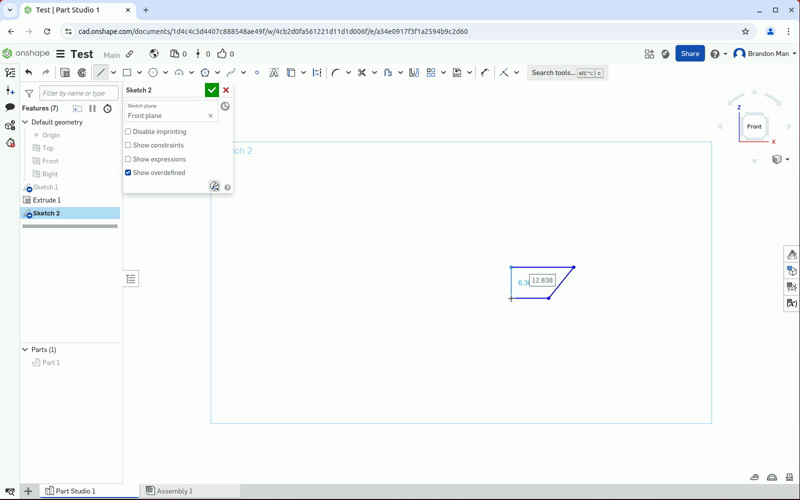
key(esc)
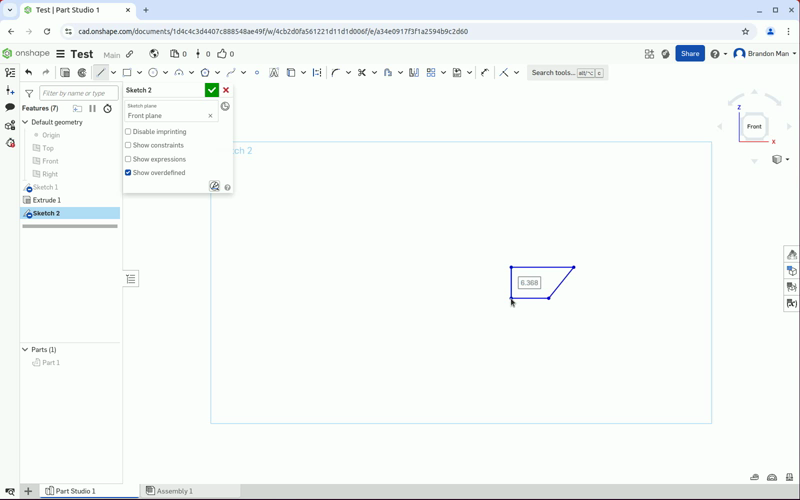
mouse_move(549, 273)
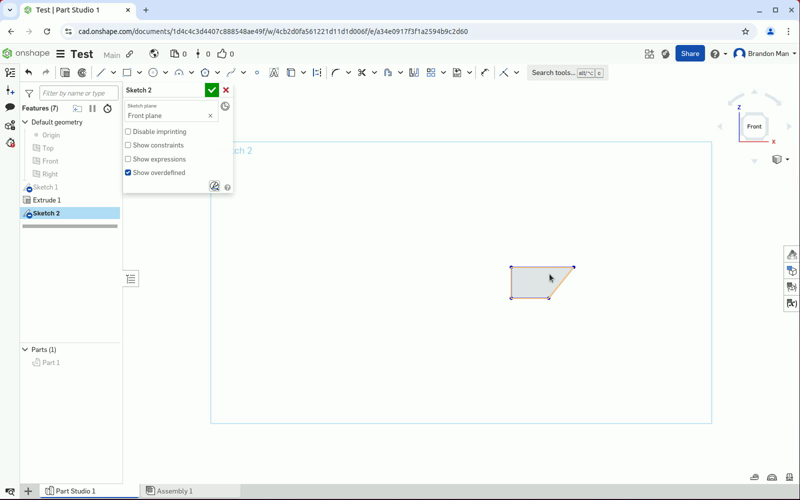
scroll(6)
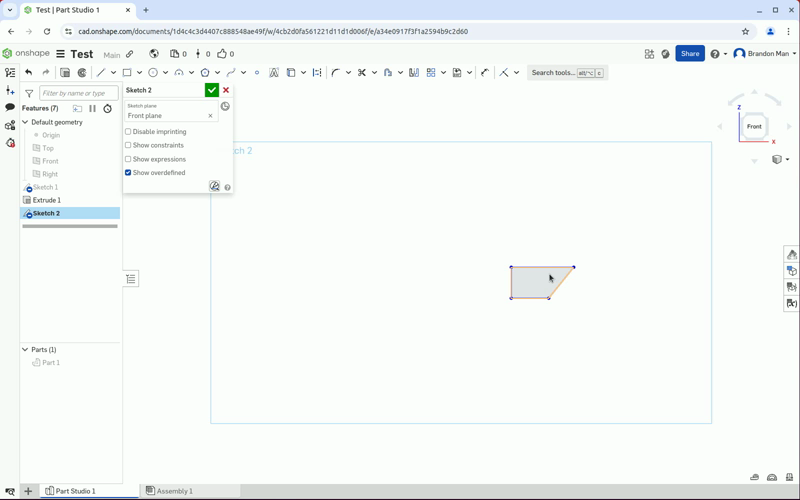
scroll(6)
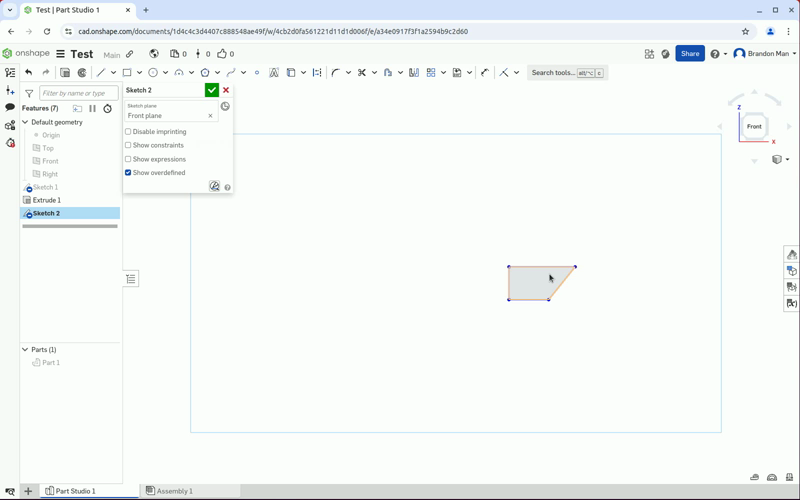
scroll(6)
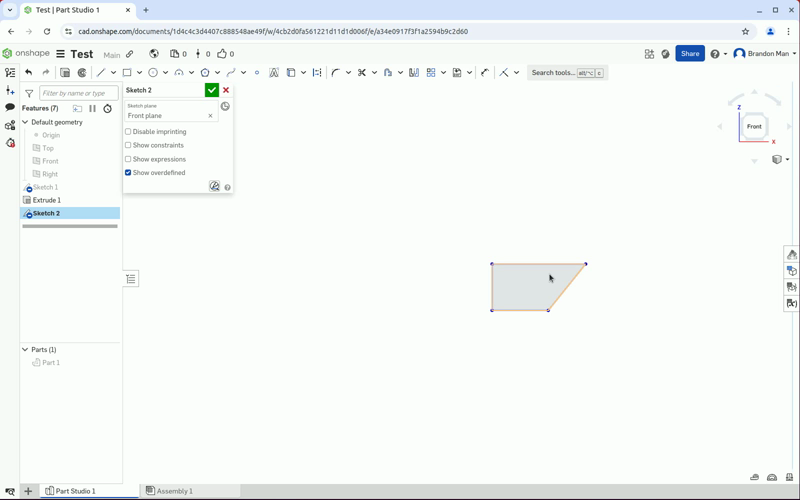
scroll(6)
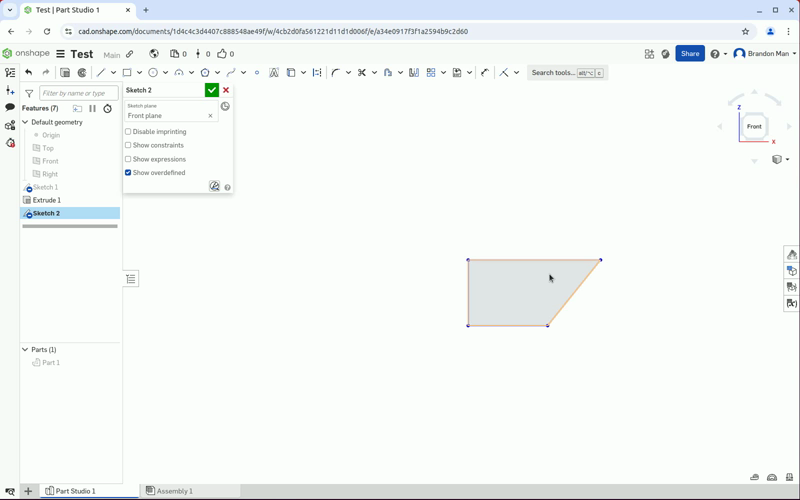
scroll(6)
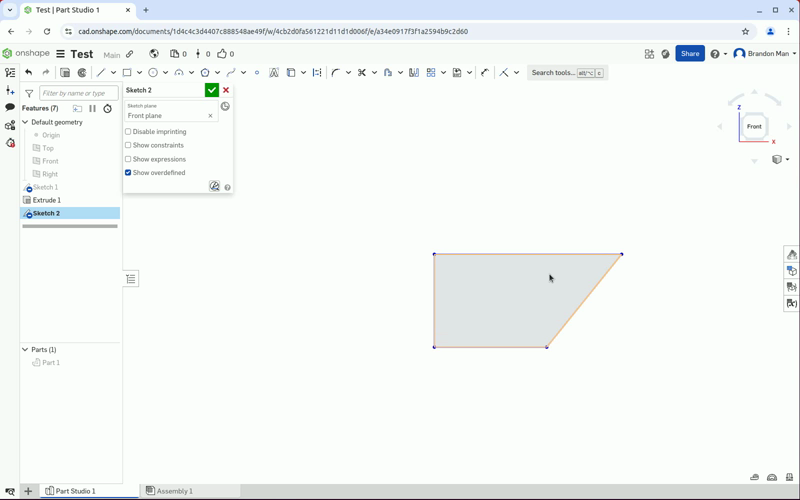
scroll(6)
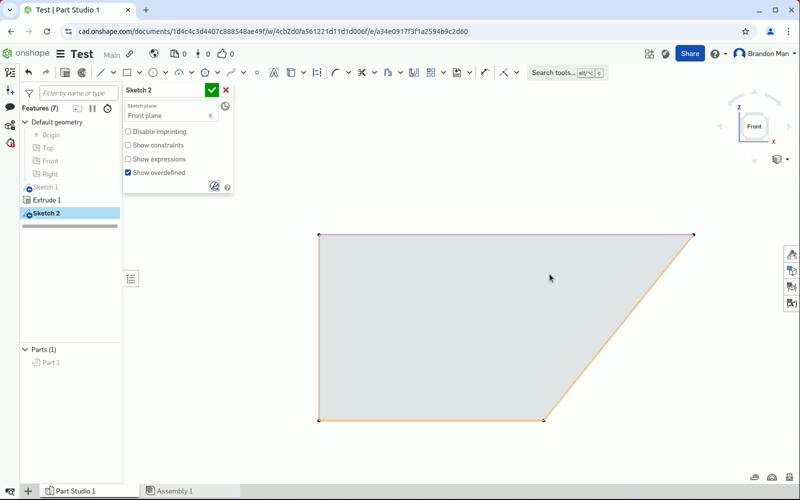
scroll(6)
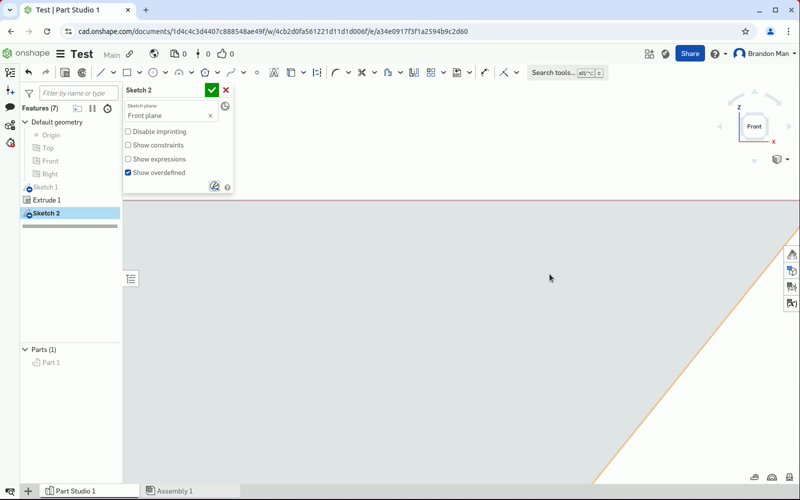
click(549, 273)
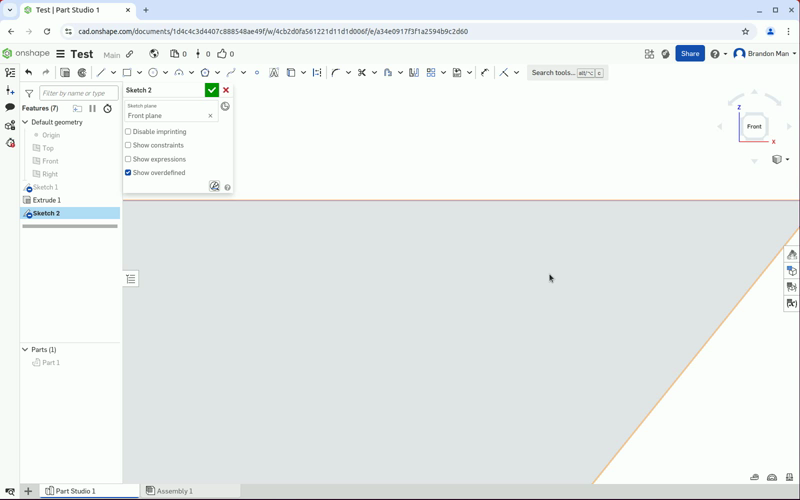
scroll(-6)
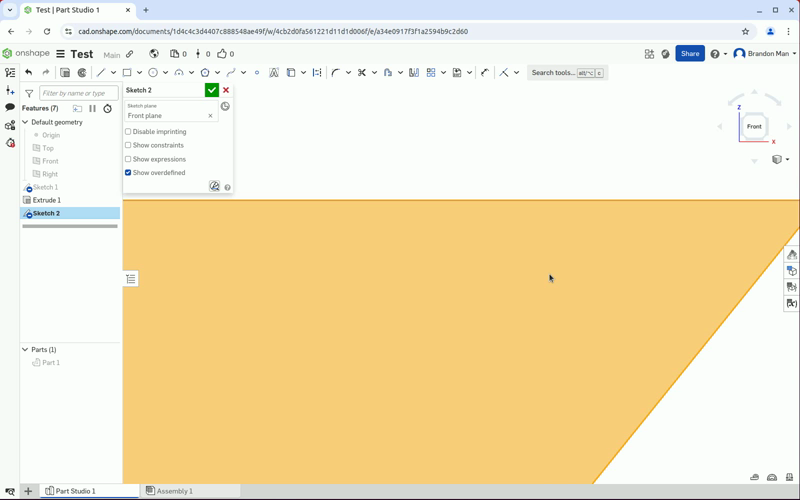
scroll(-6)
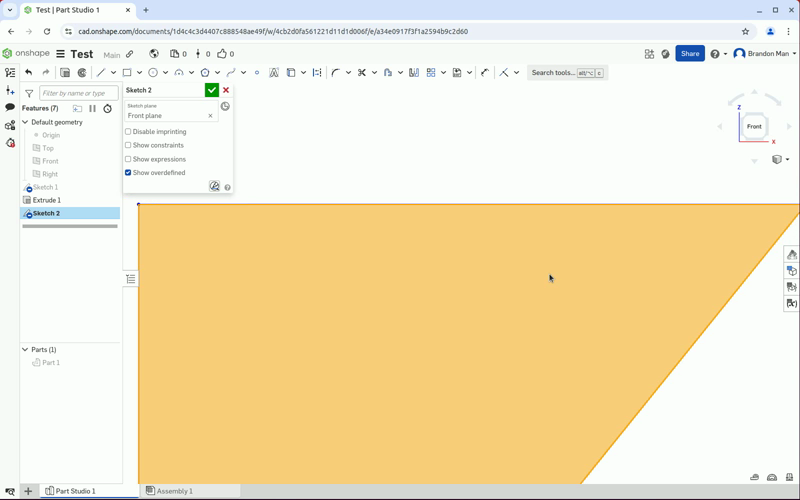
scroll(-6)
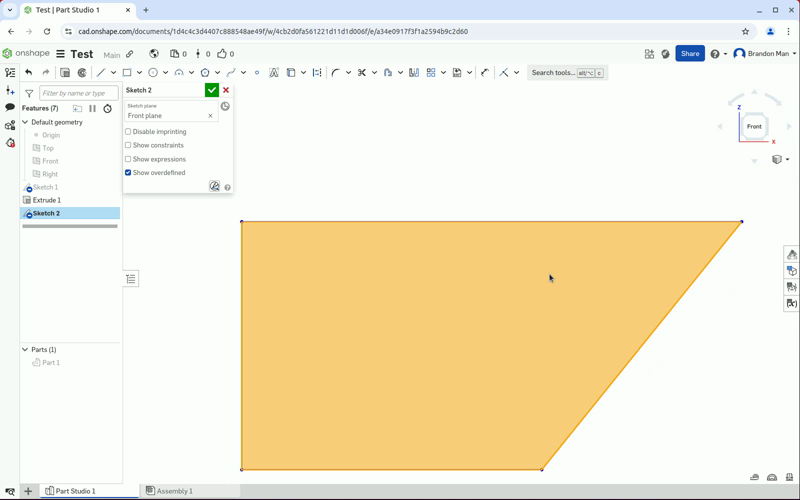
scroll(-6)
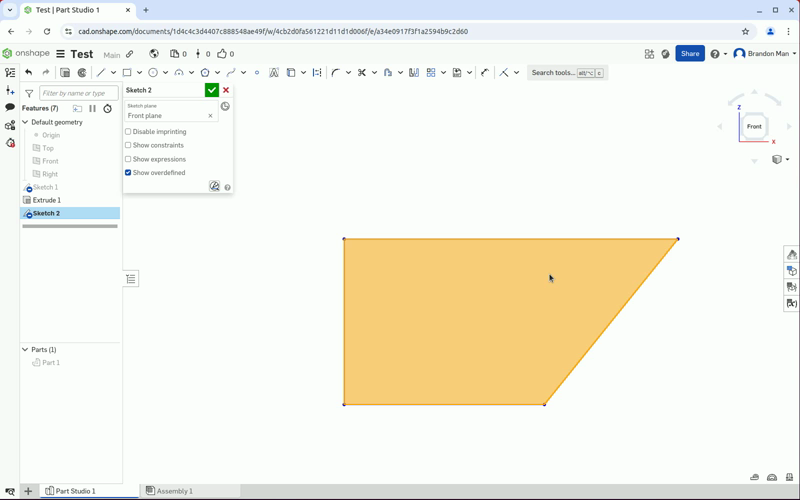
scroll(-6)
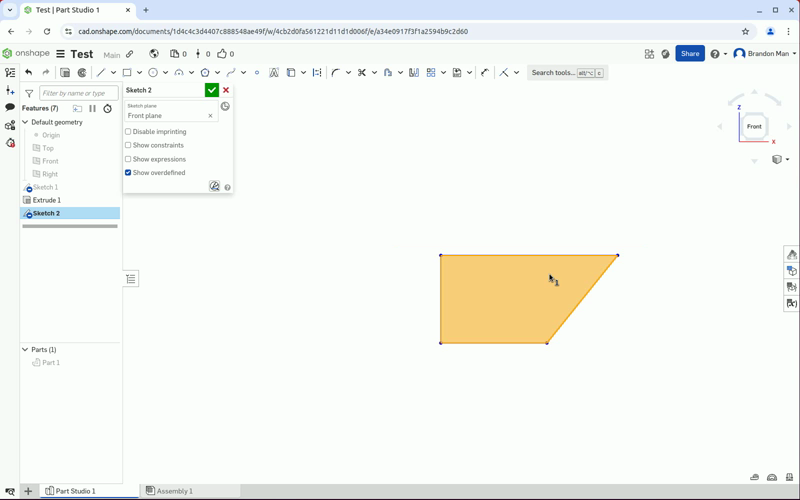
scroll(-6)
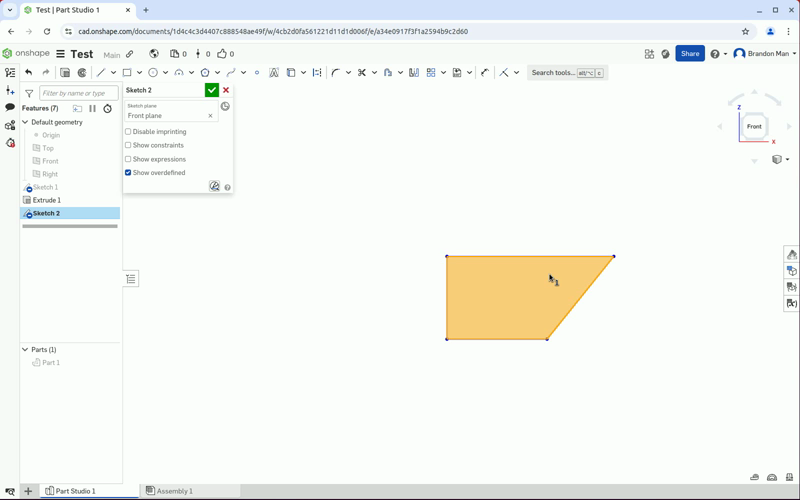
scroll(-6)
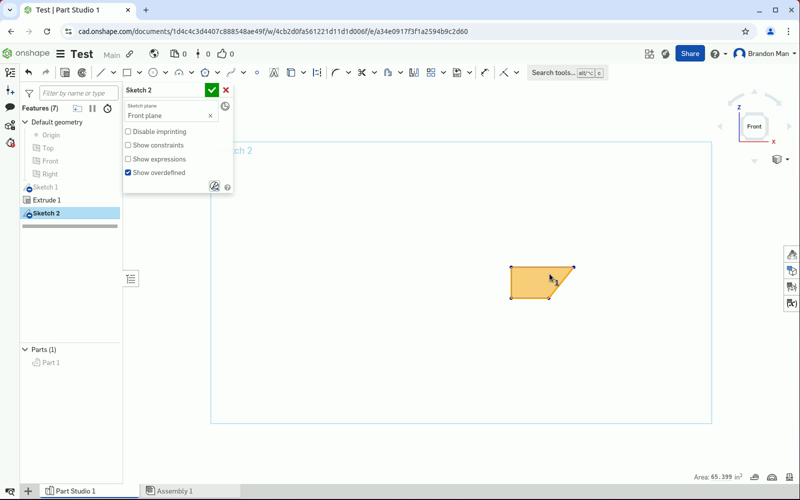
mouse_move(73, 352)
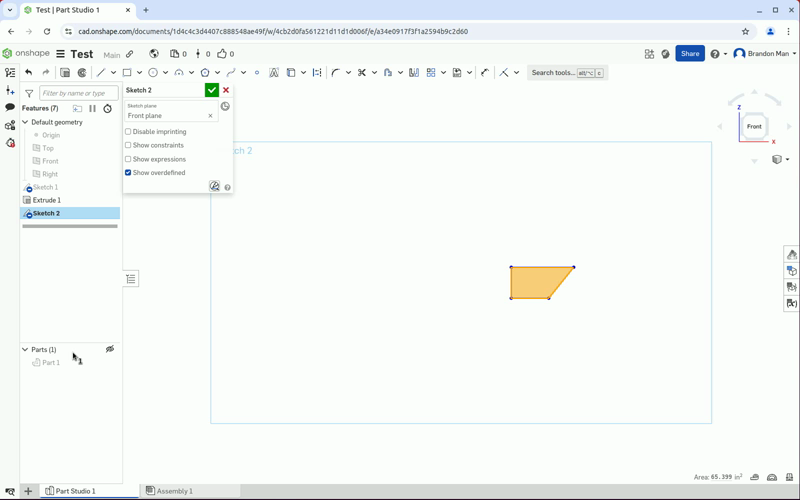
key(shift+y)
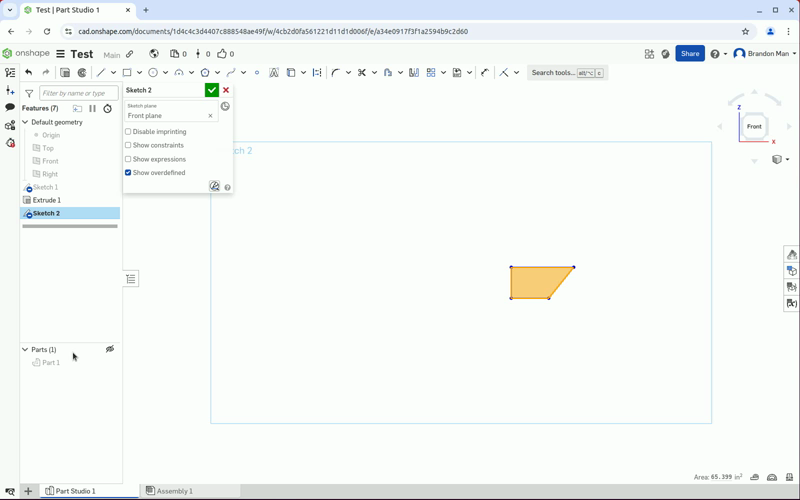
key(shift+e)
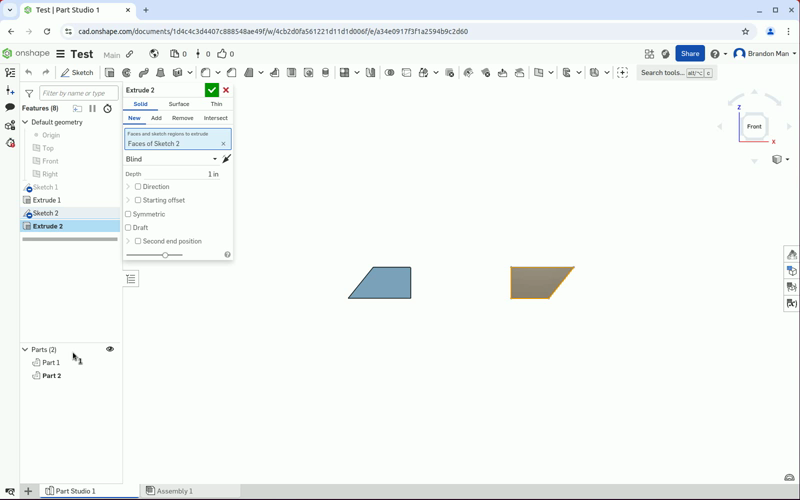
mouse_move(143, 106)
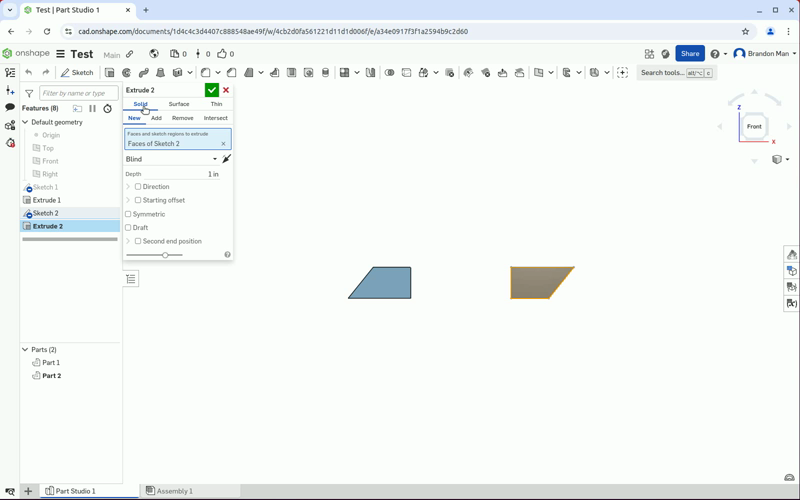
click(143, 106)
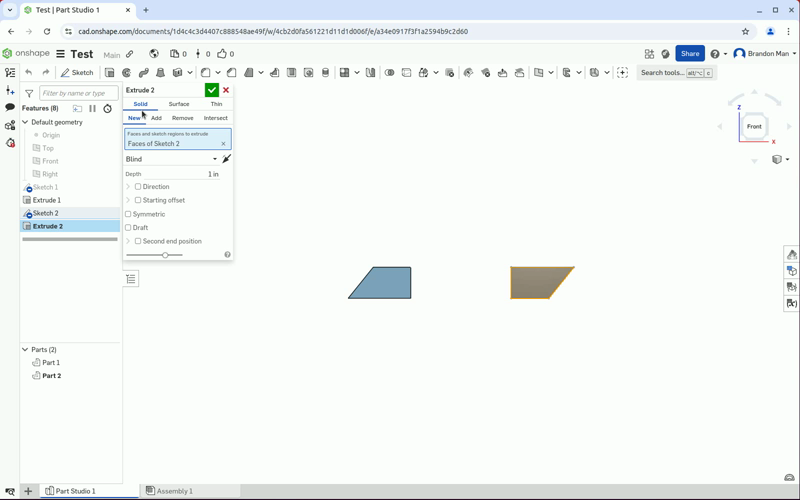
mouse_move(137, 120)
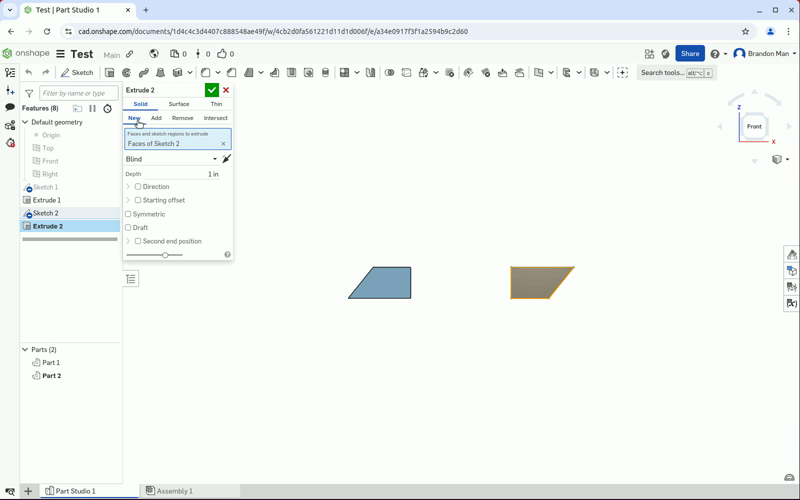
click(137, 120)
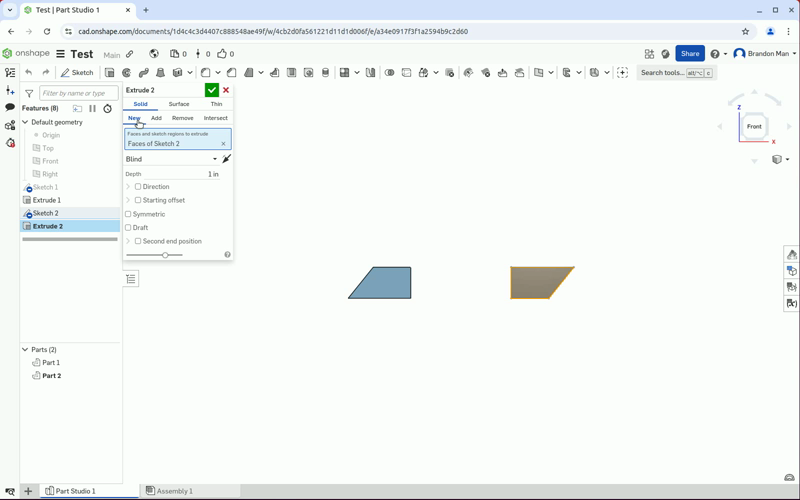
key(tab, 4)
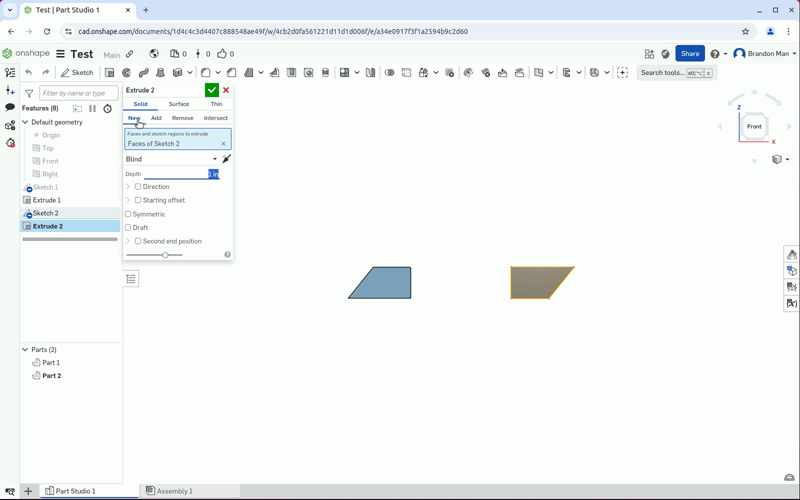
text(5.055)
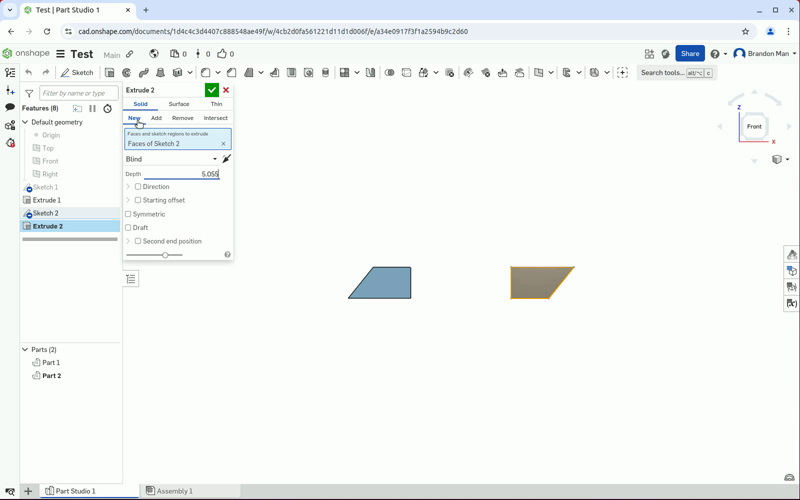
key(enter)
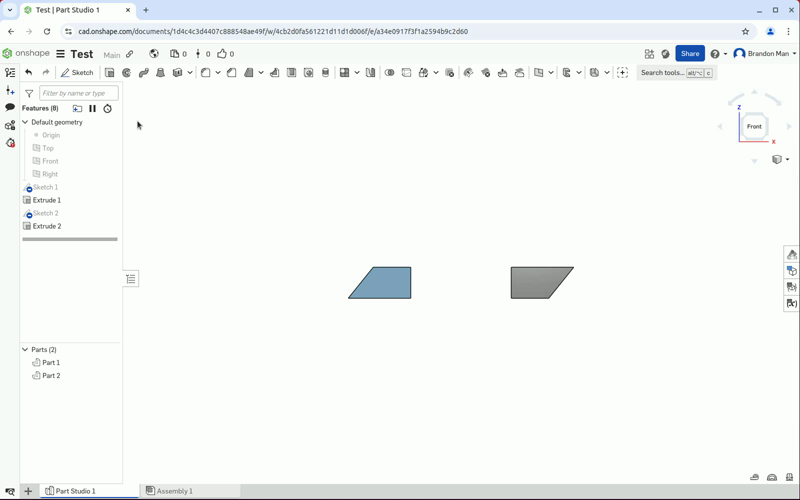
key(shift+h)
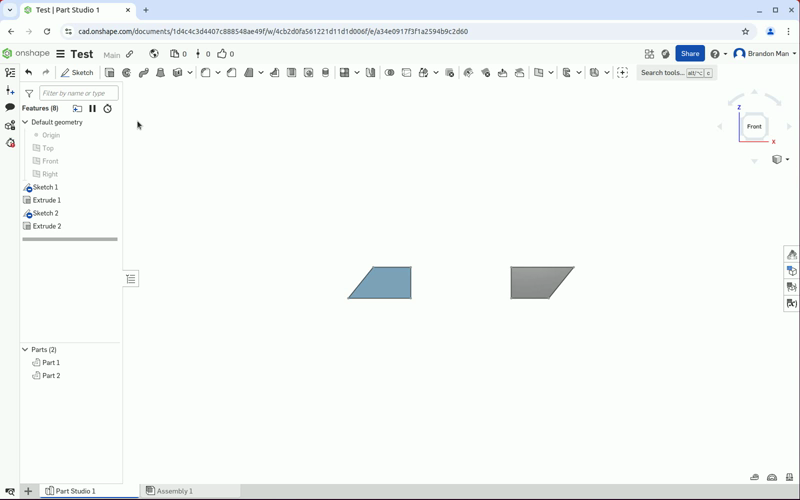
key(shift+h)
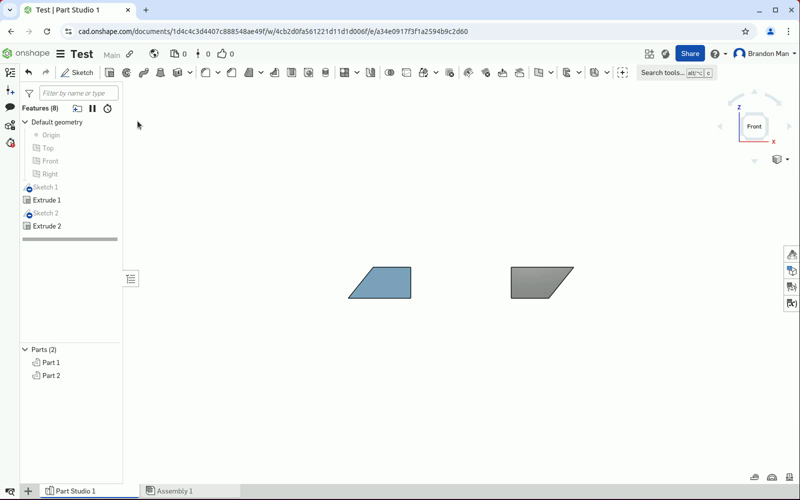
mouse_move(73, 189)
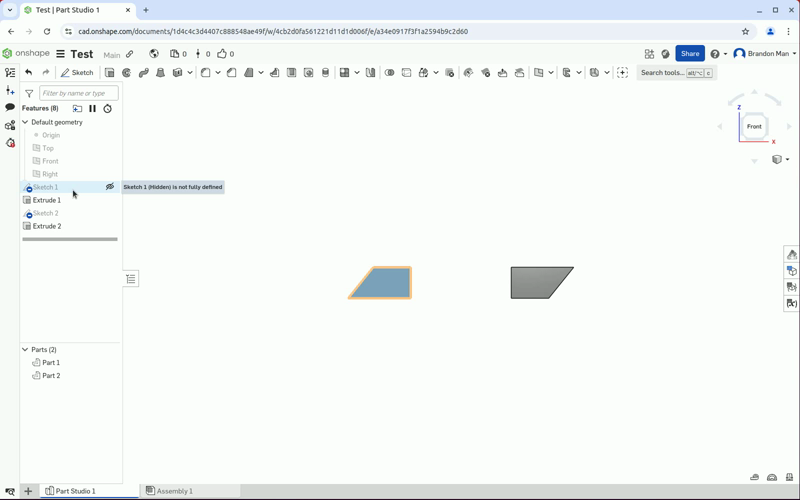
click(73, 189)
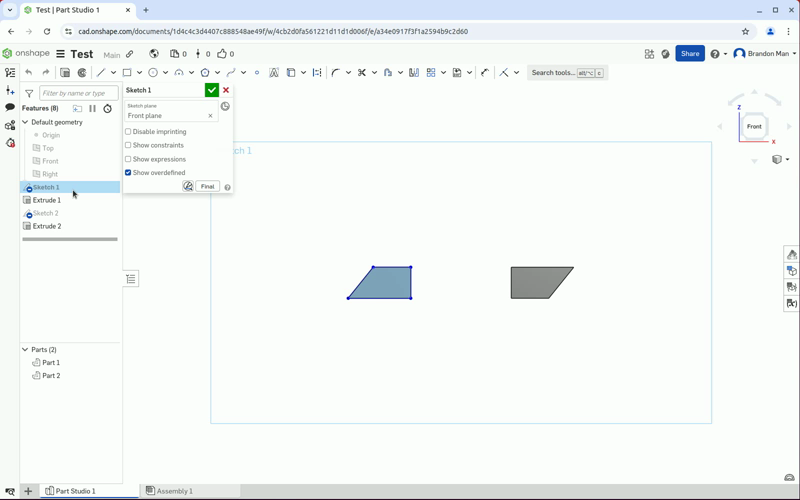
mouse_move(229, 92)
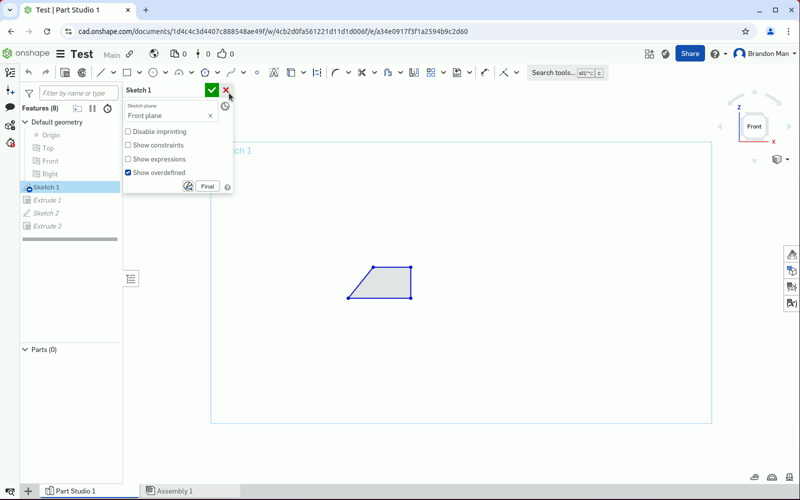
click(229, 92)
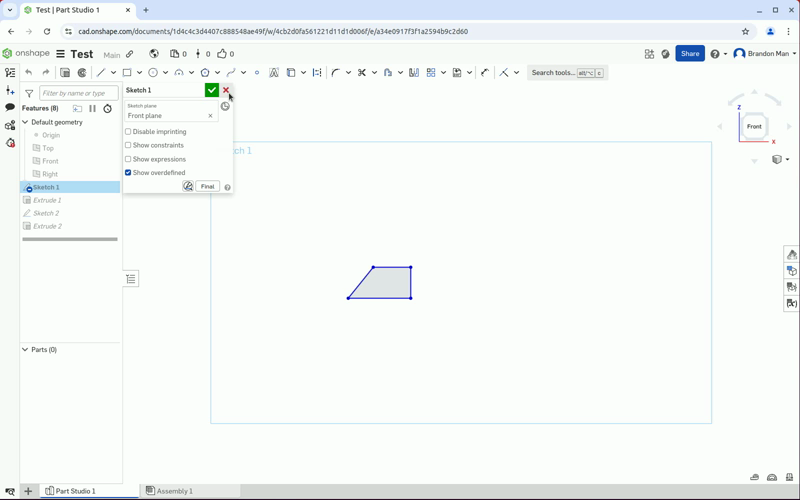
key(shift+s)
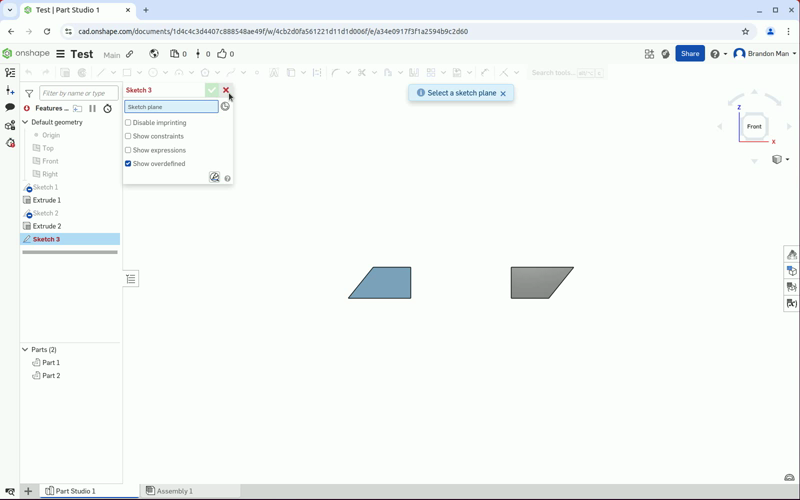
mouse_move(73, 163)
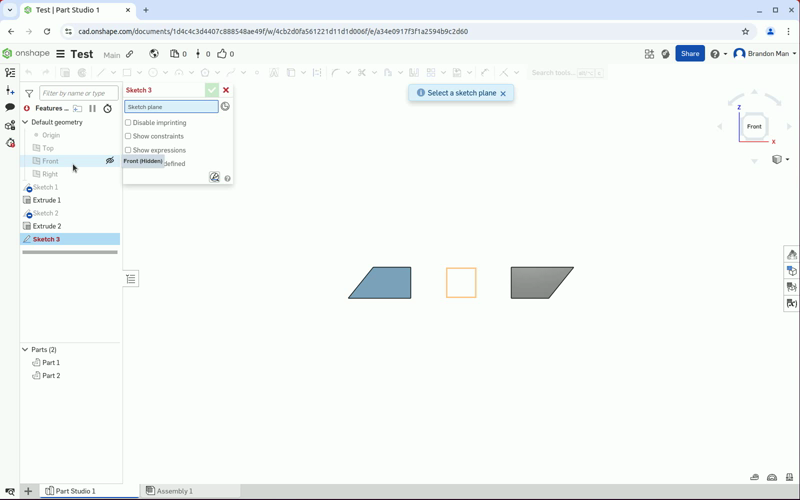
click(73, 163)
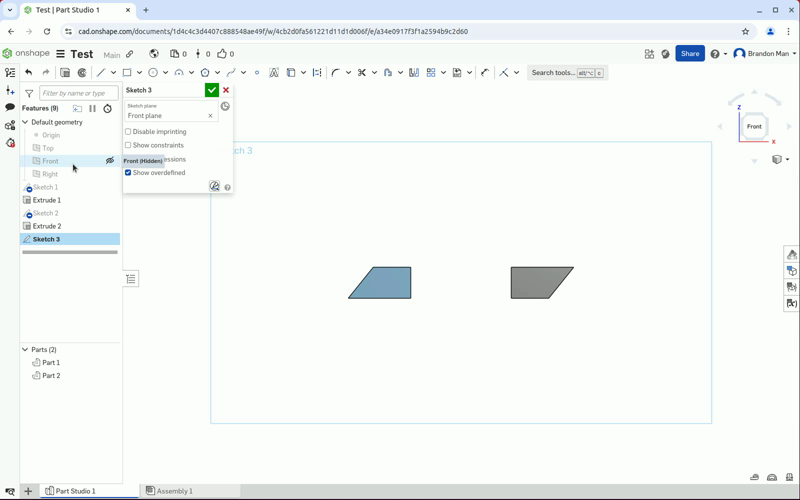
mouse_move(73, 352)
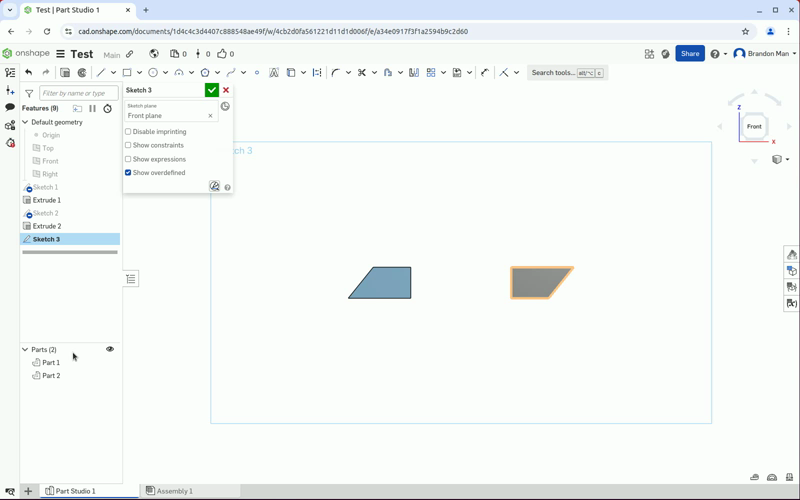
key(y)
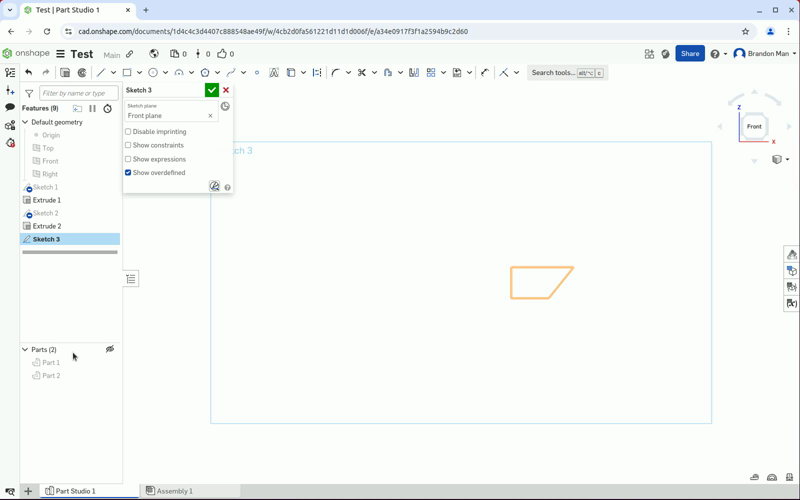
key(l)
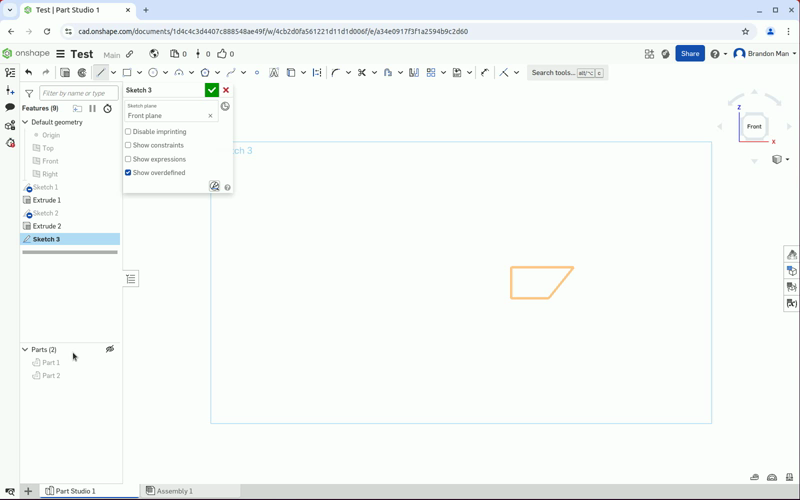
key_down(shift)
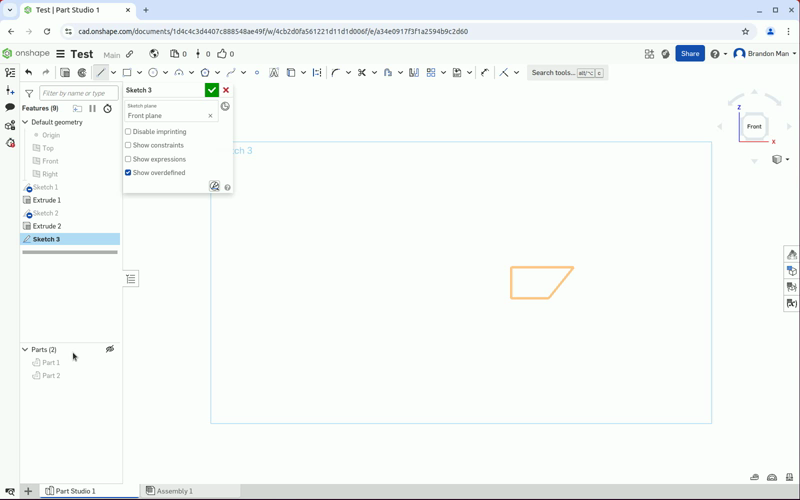
mouse_move(410, 311)
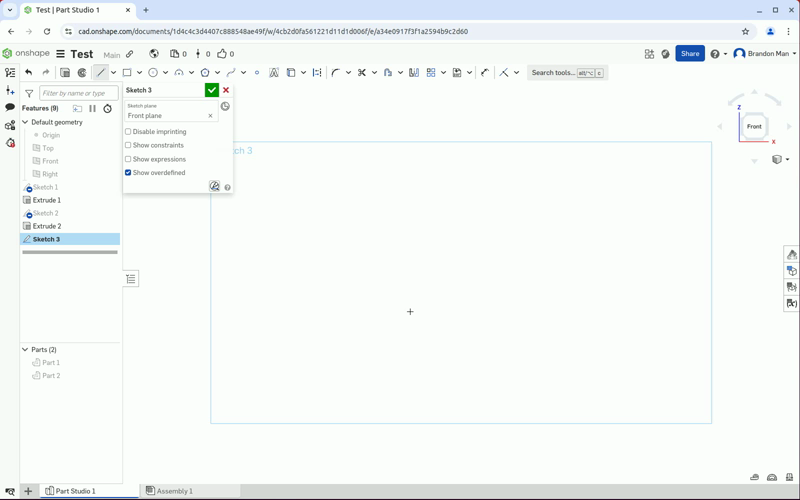
click(410, 311)
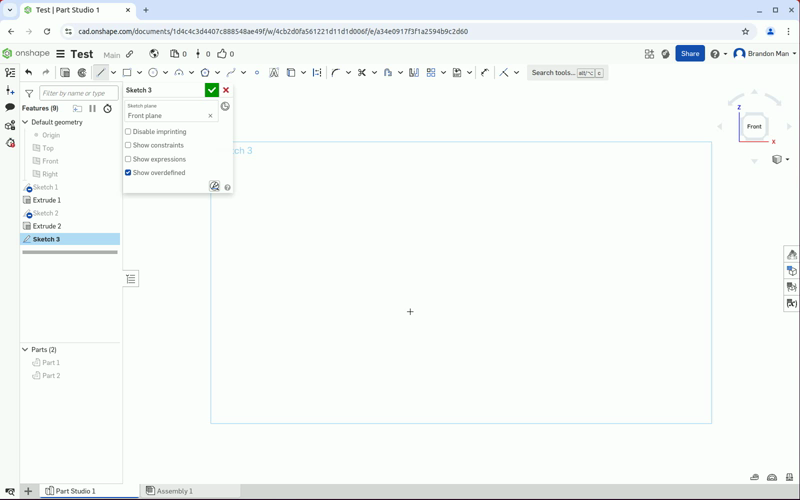
key_up(shift)
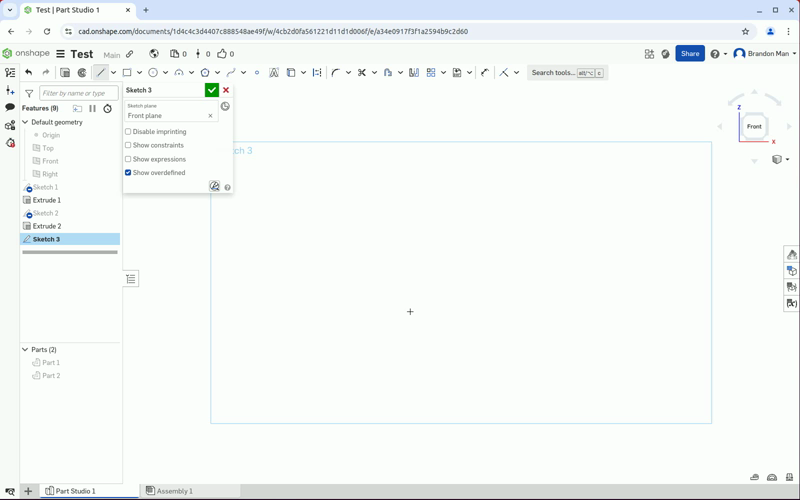
key_down(shift)
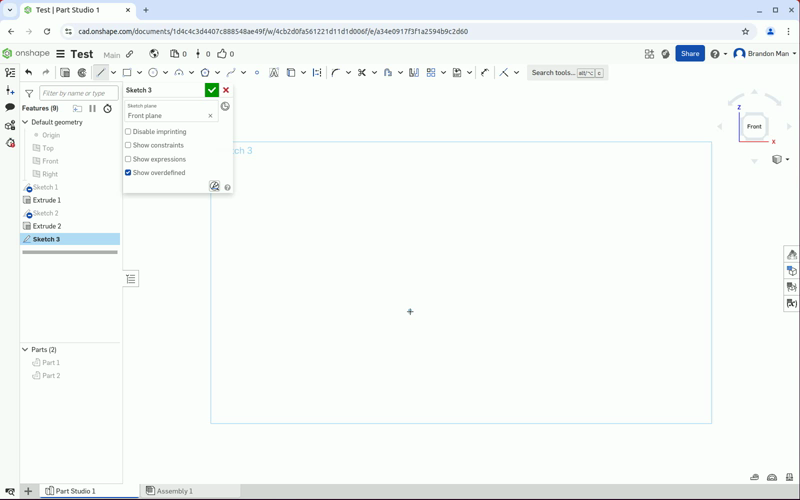
mouse_move(510, 311)
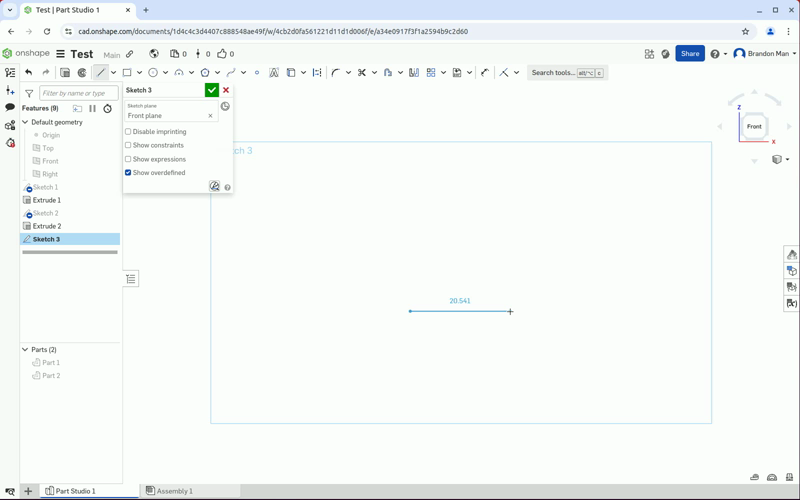
click(510, 311)
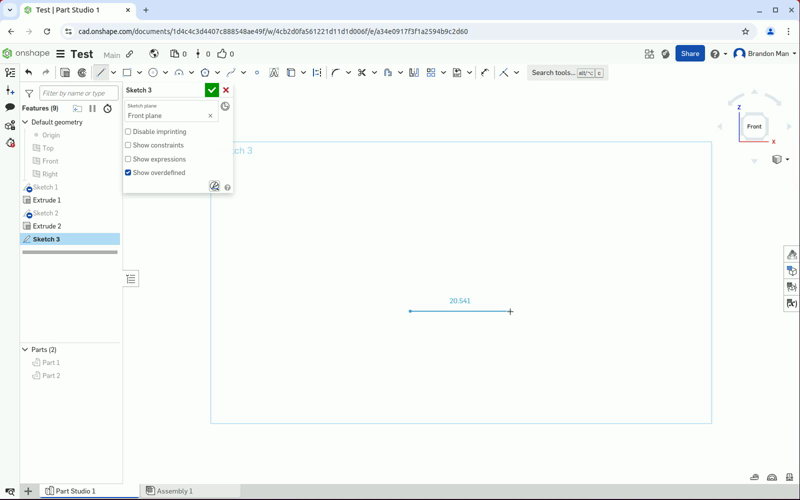
key_up(shift)
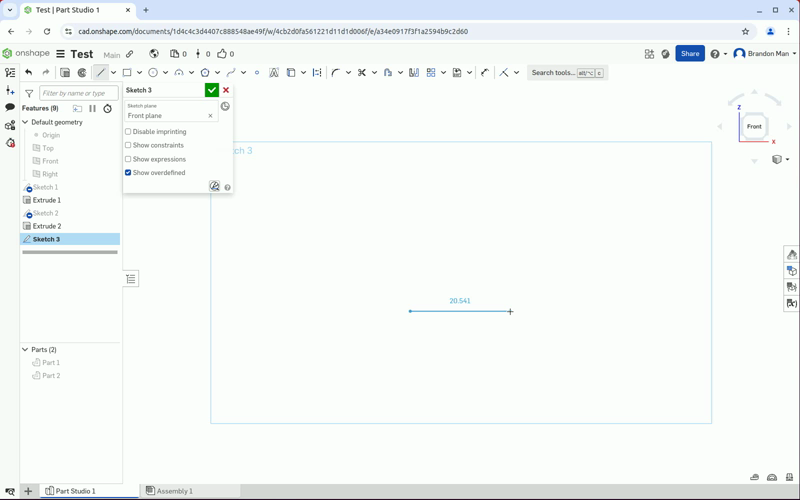
key_down(shift)
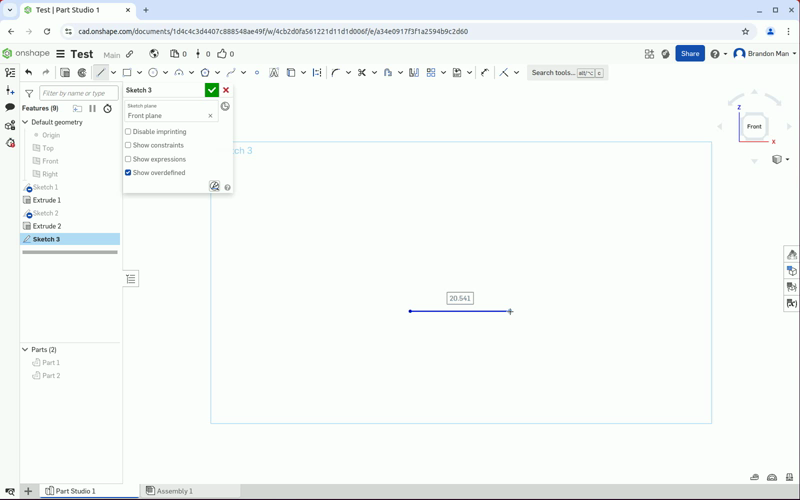
mouse_move(540, 311)
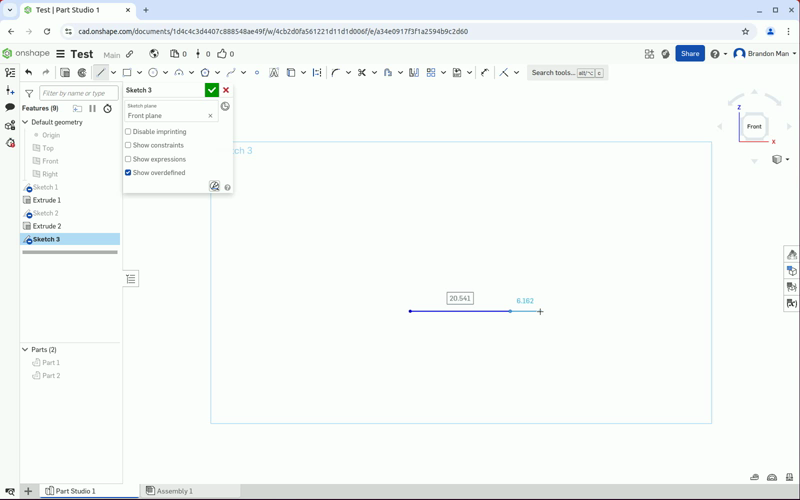
mouse_move(510, 298)
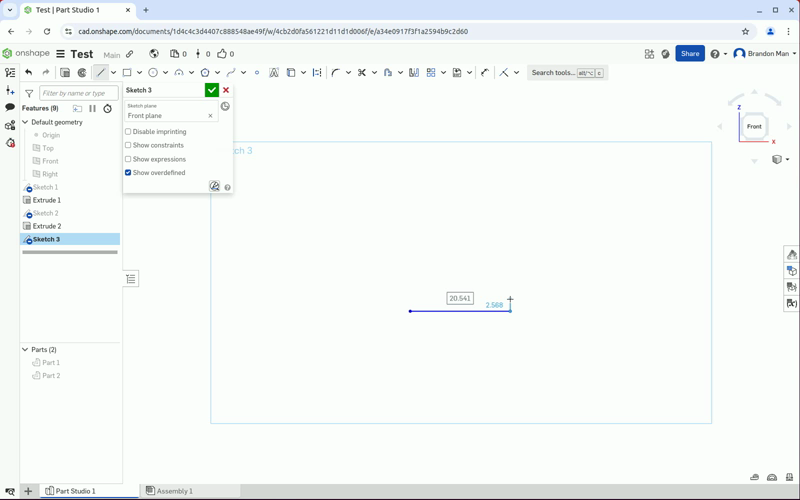
click(510, 298)
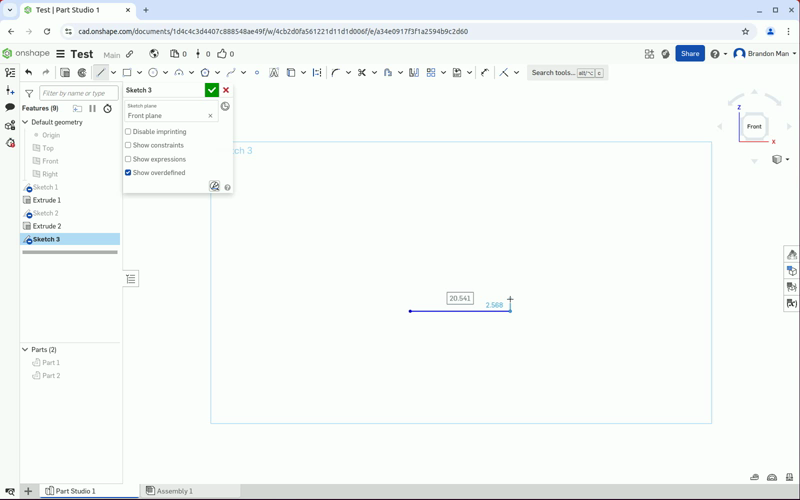
key_up(shift)
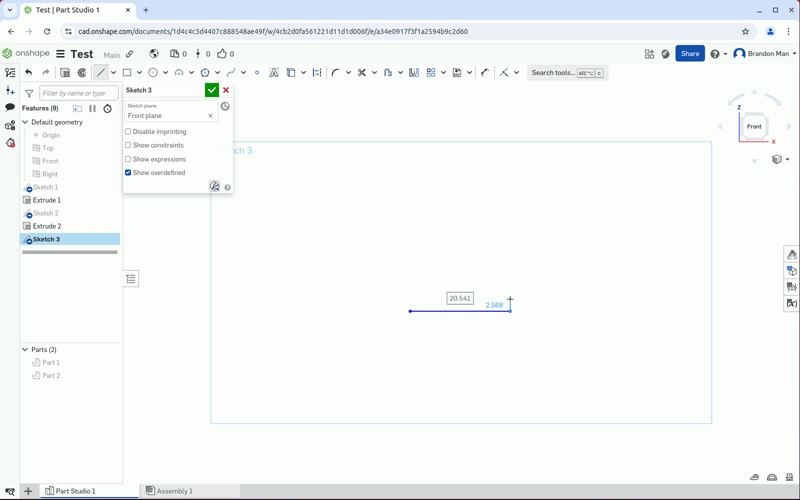
key_down(shift)
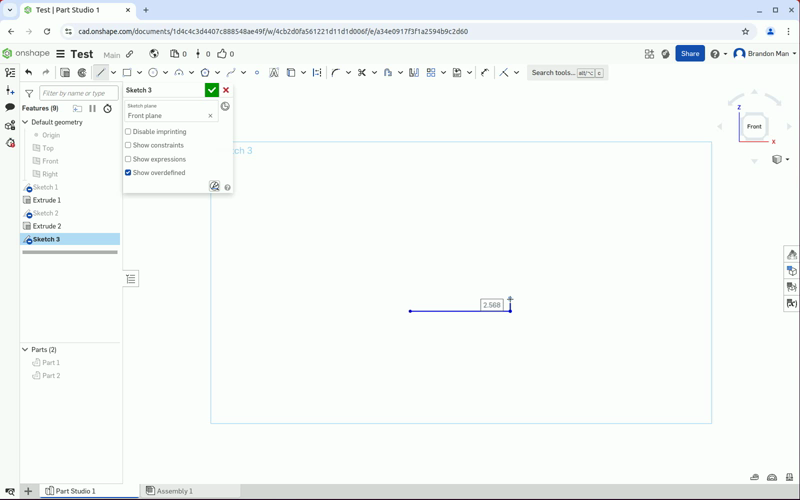
mouse_move(540, 298)
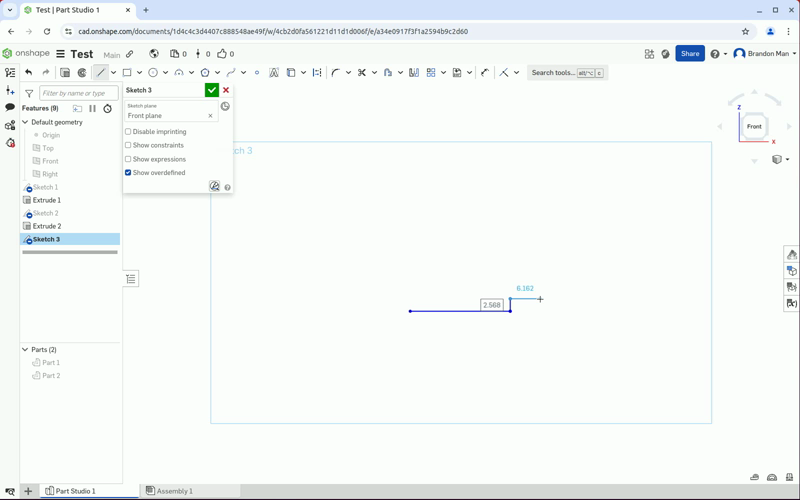
mouse_move(510, 267)
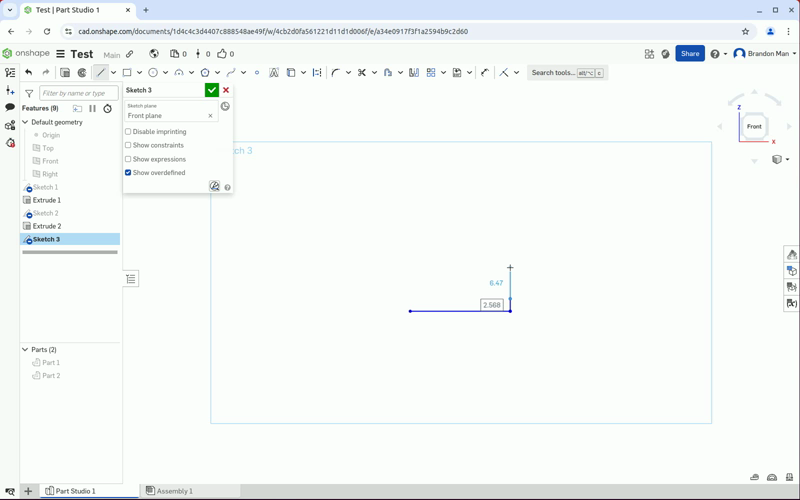
click(510, 267)
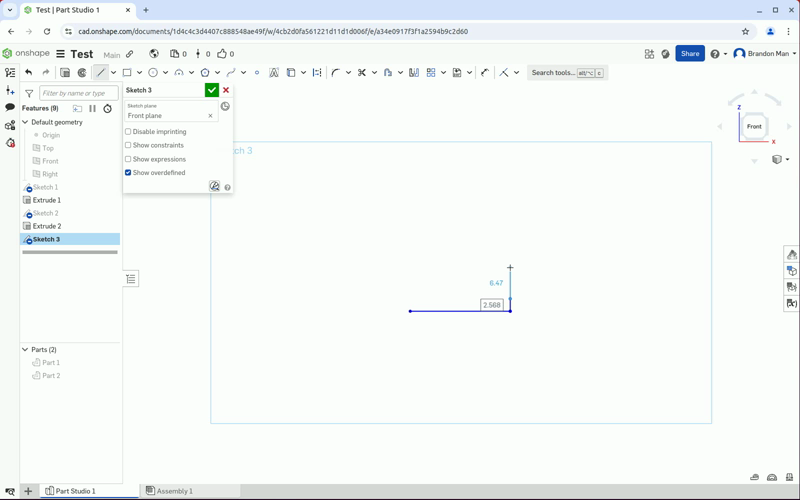
key_up(shift)
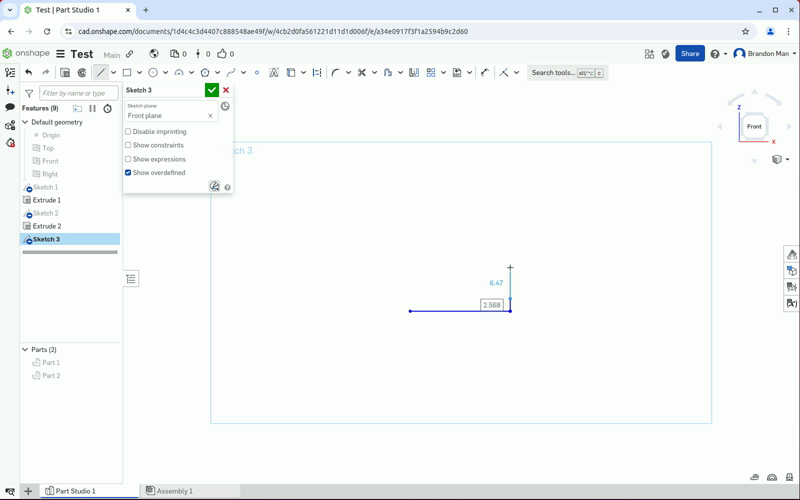
key_down(shift)
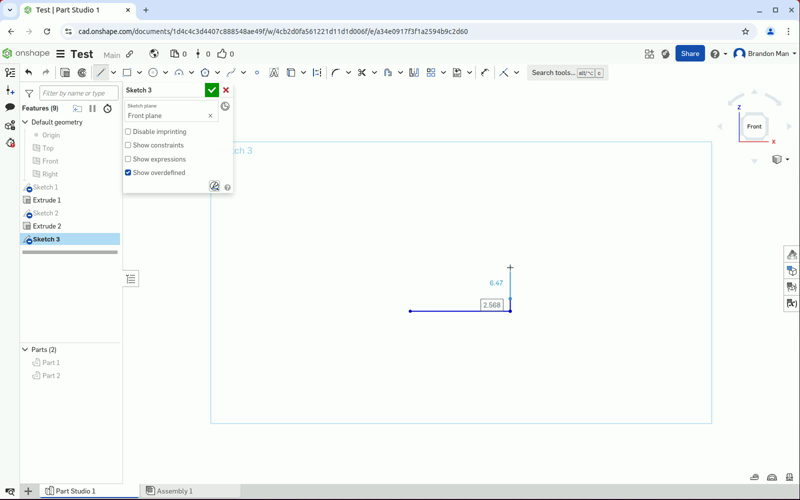
mouse_move(540, 267)
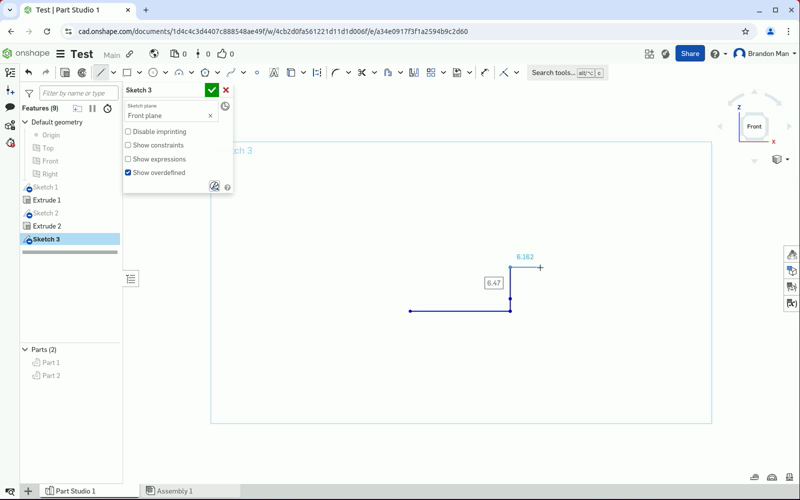
mouse_move(510, 255)
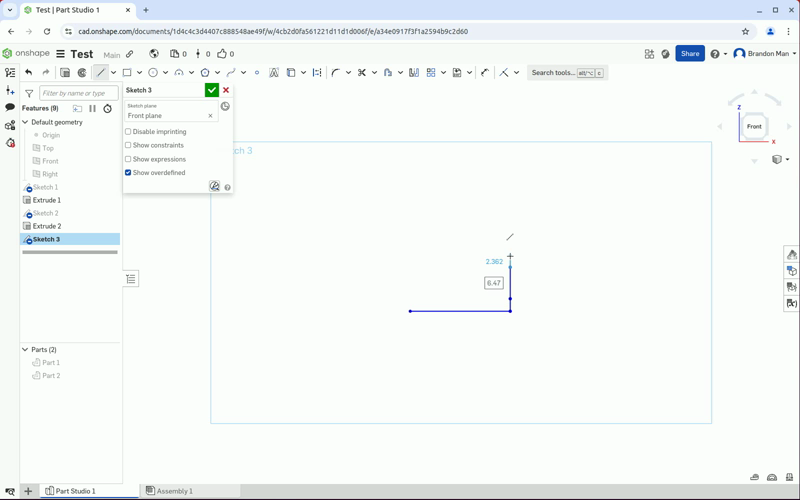
click(510, 255)
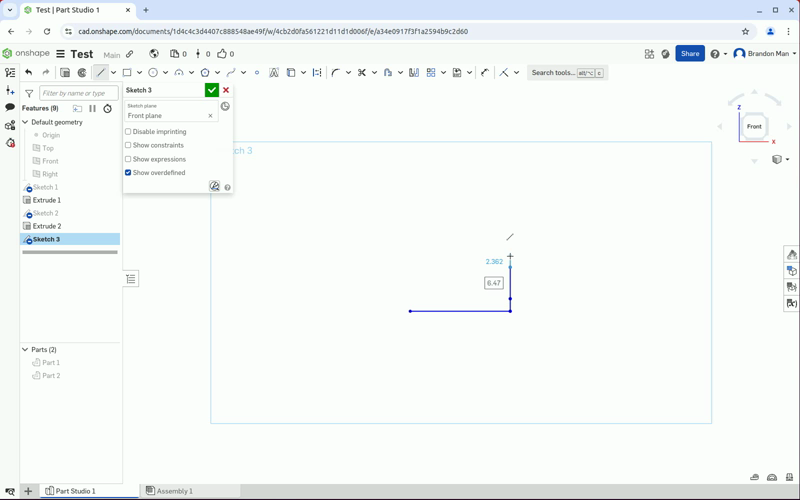
key_up(shift)
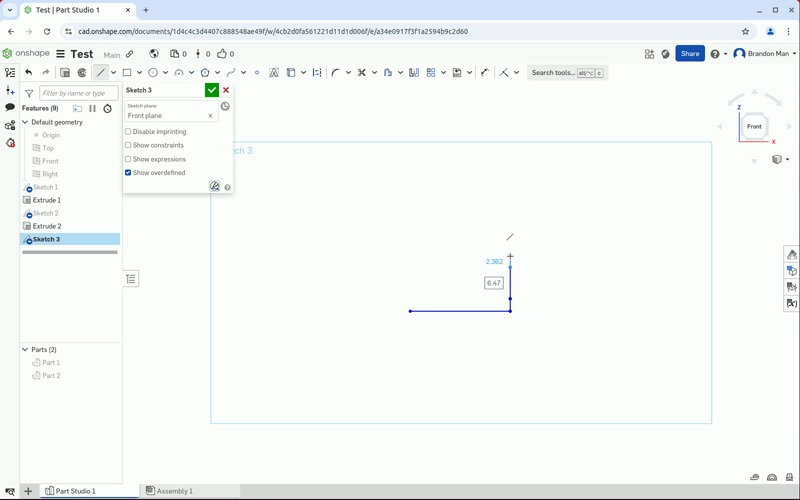
key_down(shift)
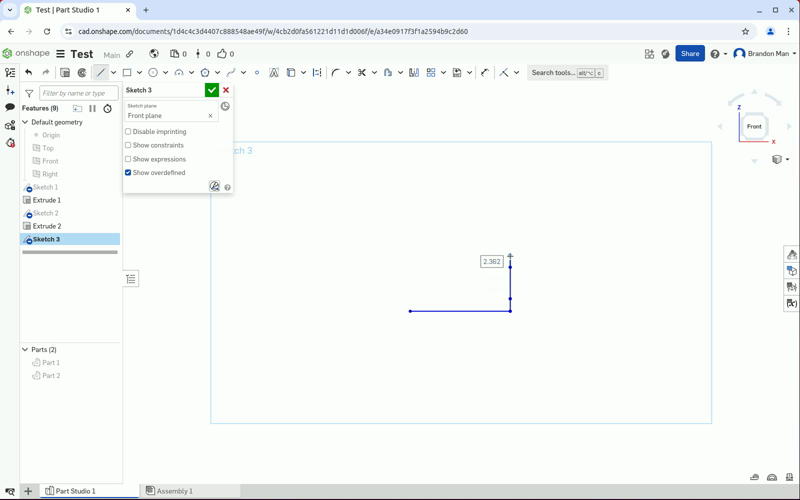
mouse_move(410, 255)
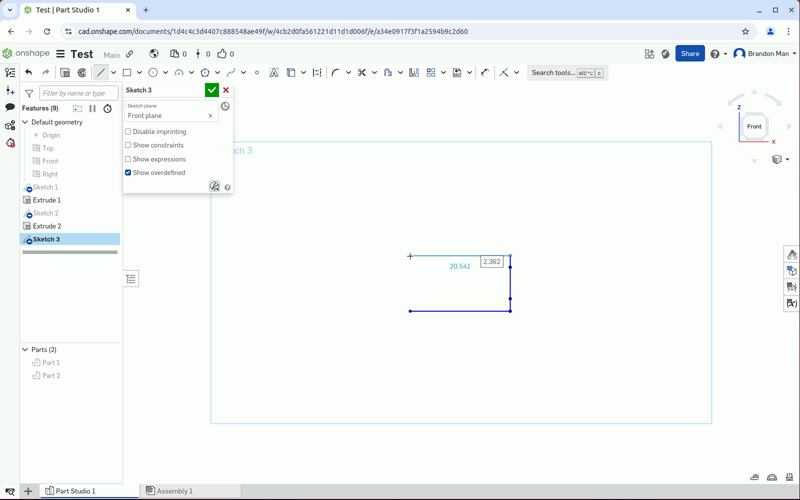
click(410, 255)
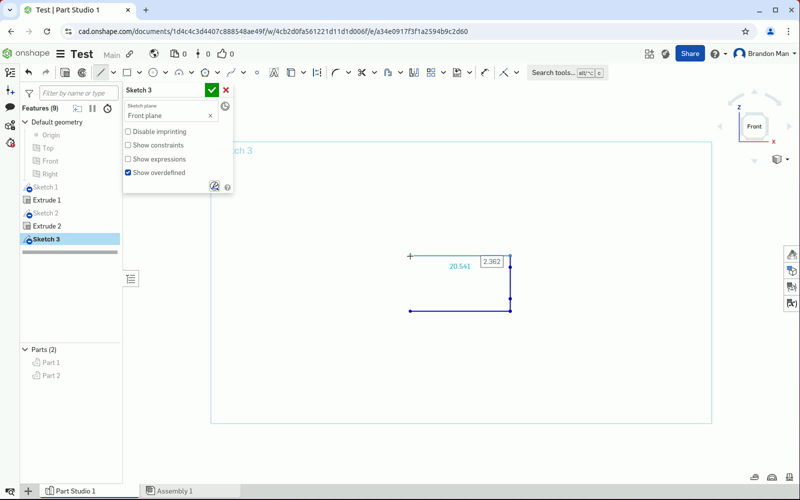
key_up(shift)
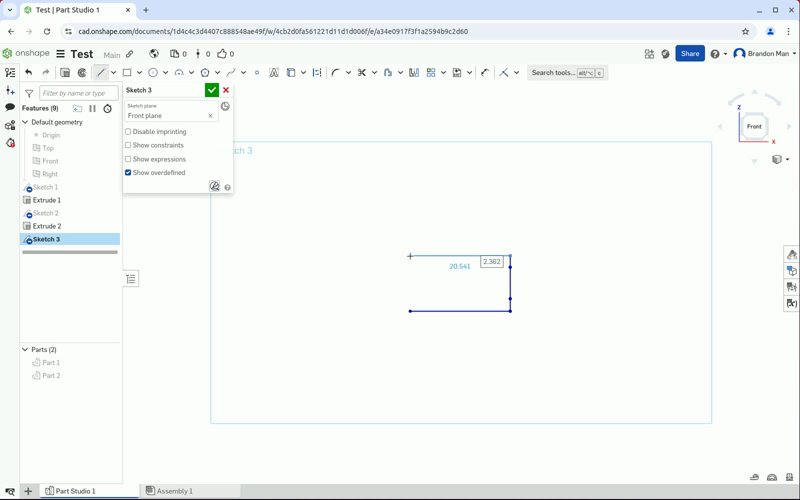
key_down(shift)
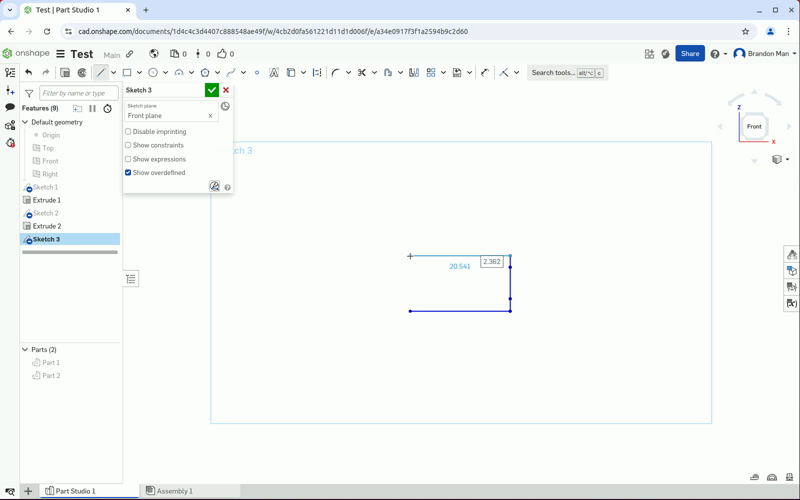
mouse_move(440, 255)
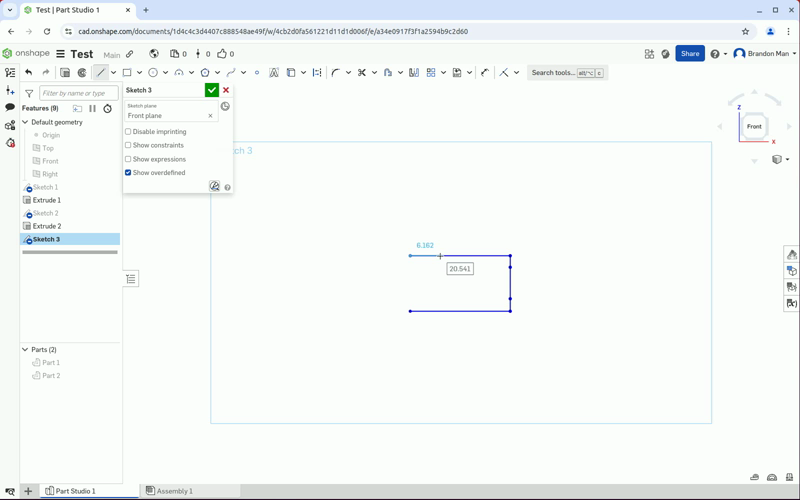
mouse_move(410, 267)
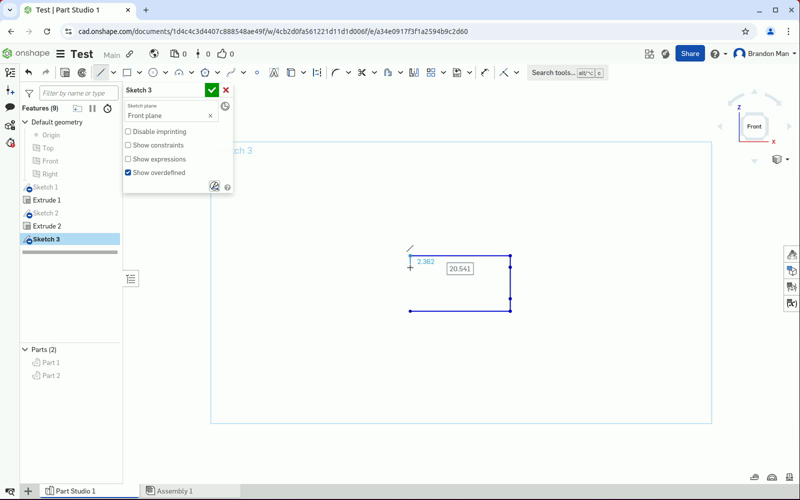
click(410, 267)
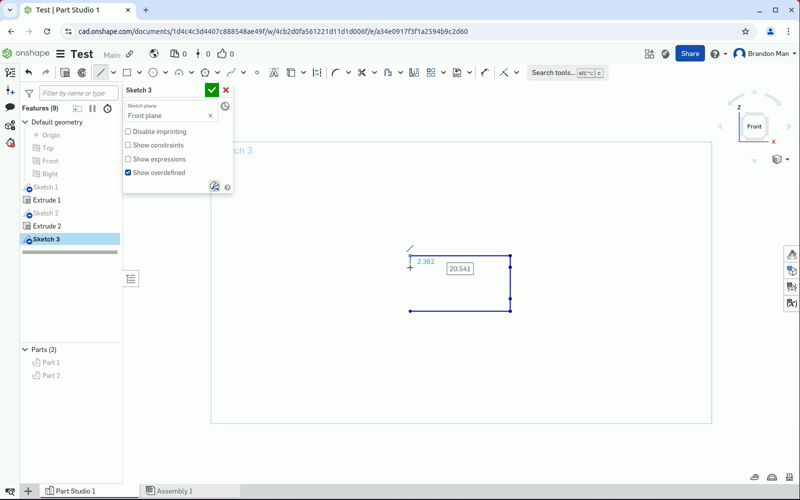
key_up(shift)
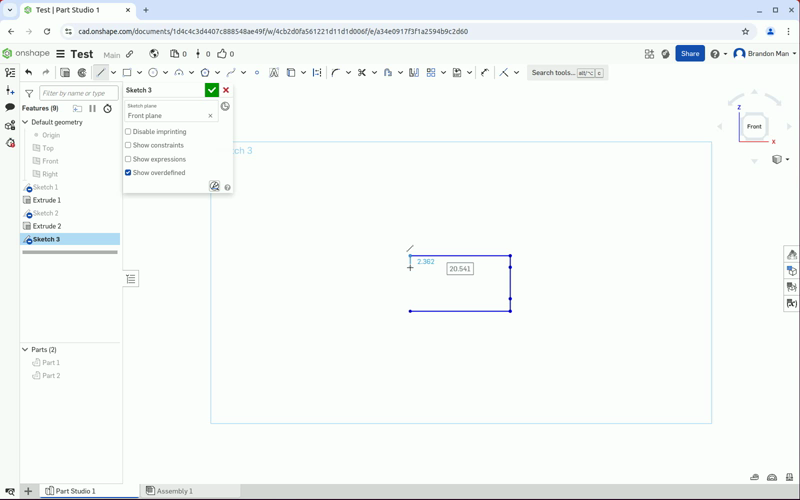
key_down(shift)
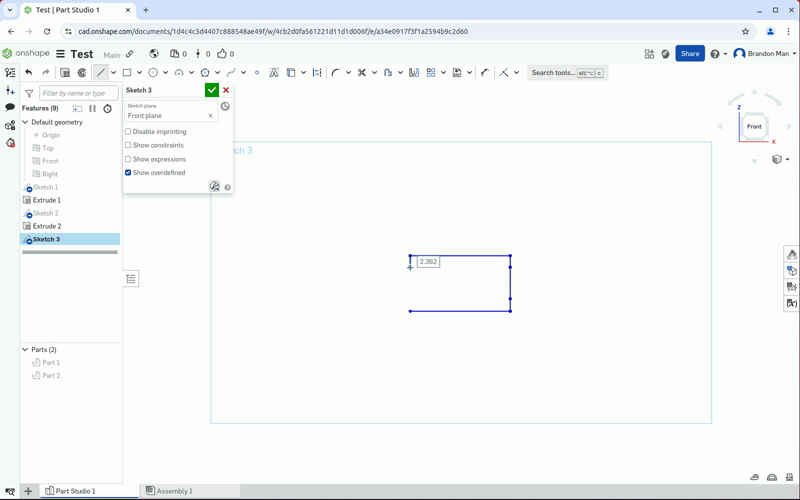
mouse_move(440, 267)
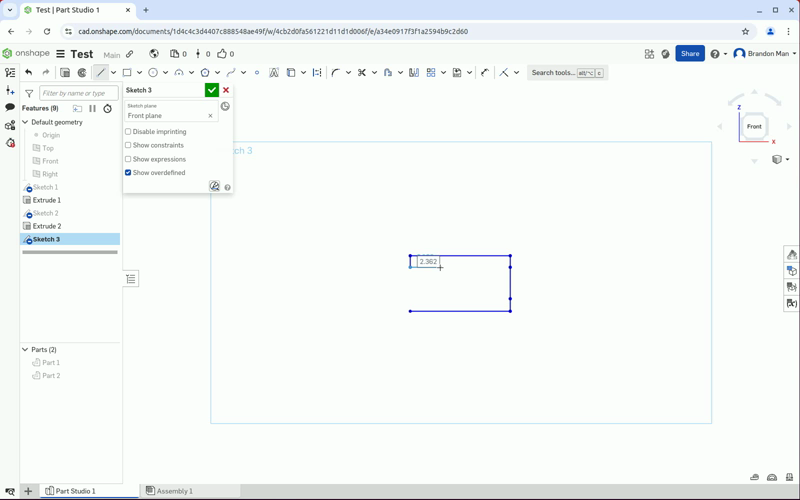
mouse_move(410, 298)
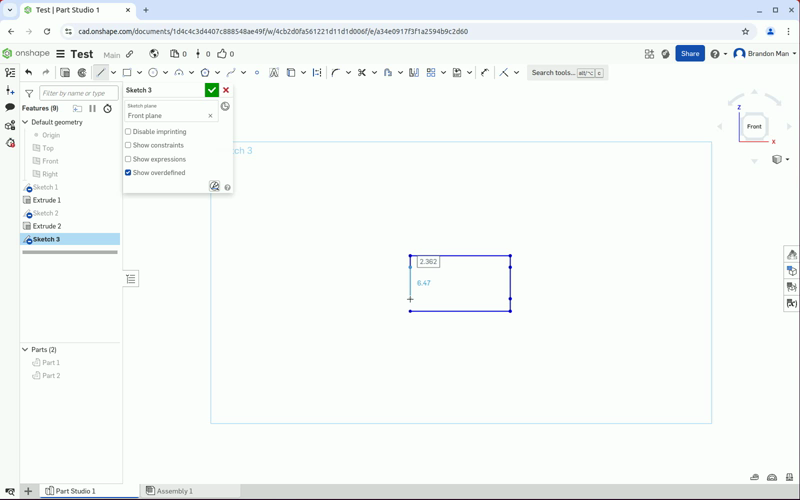
click(410, 298)
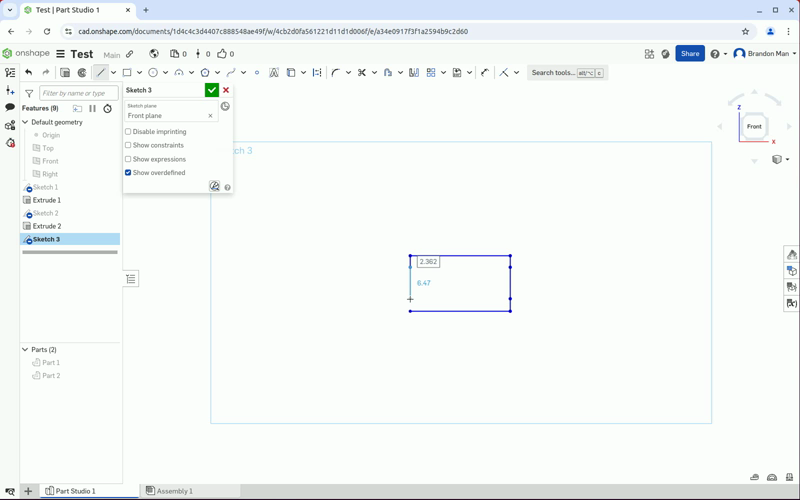
key_up(shift)
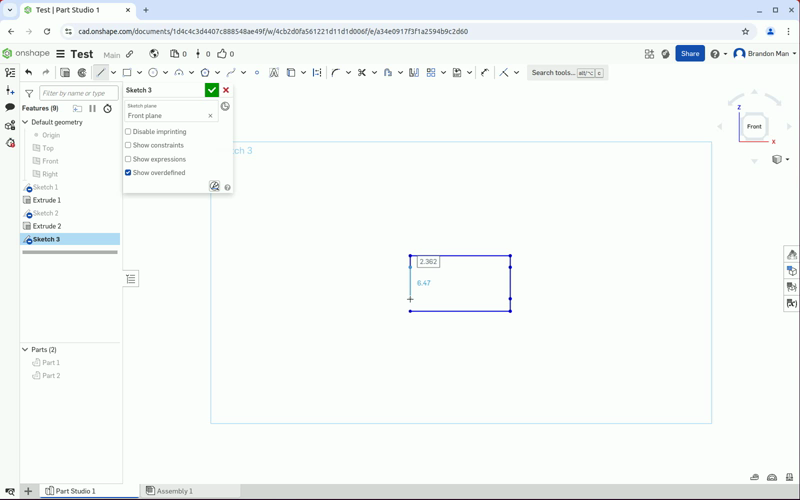
mouse_move(440, 298)
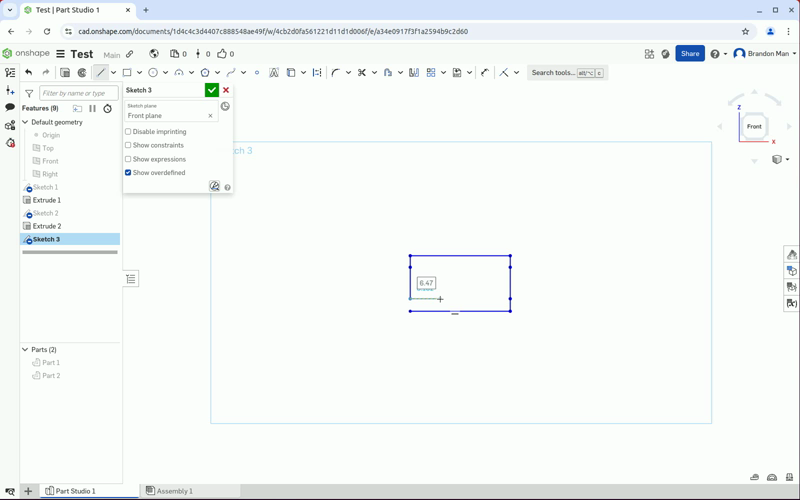
key_down(shift)
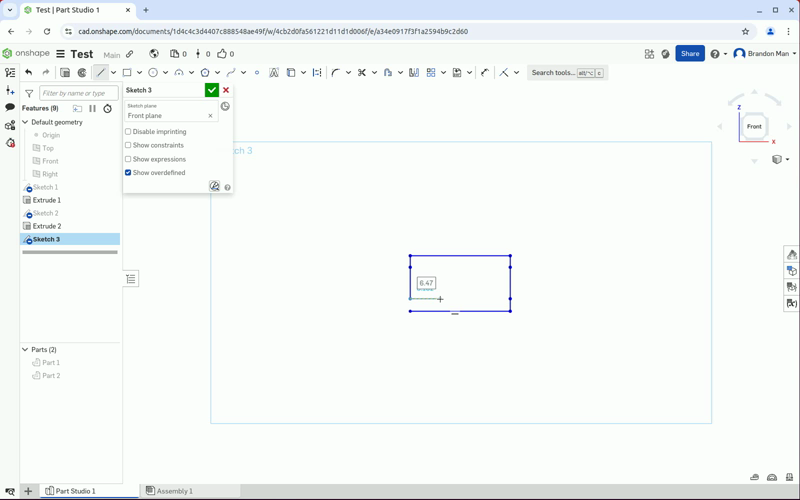
mouse_move(410, 311)
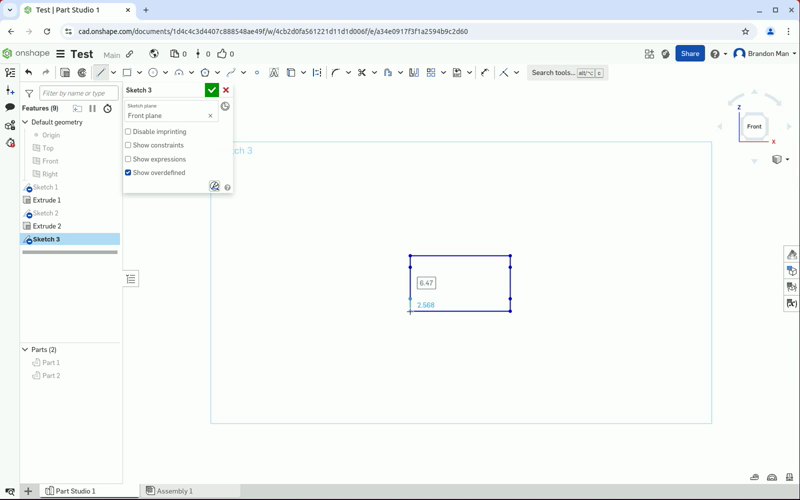
key_up(shift)
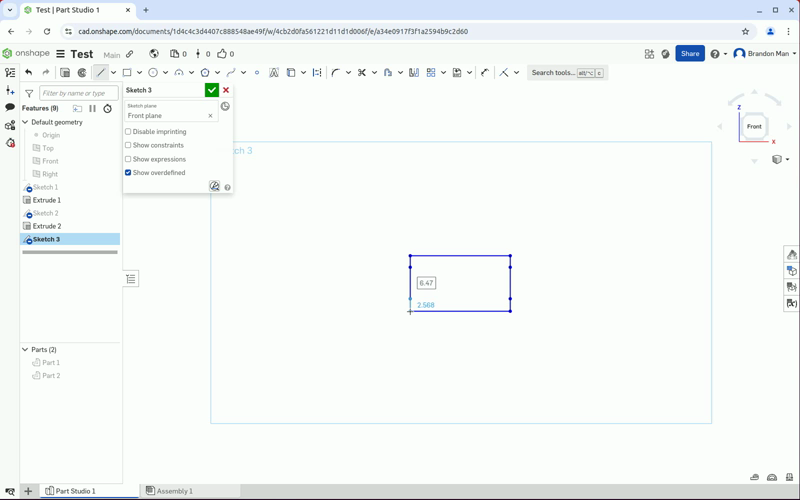
click(410, 311)
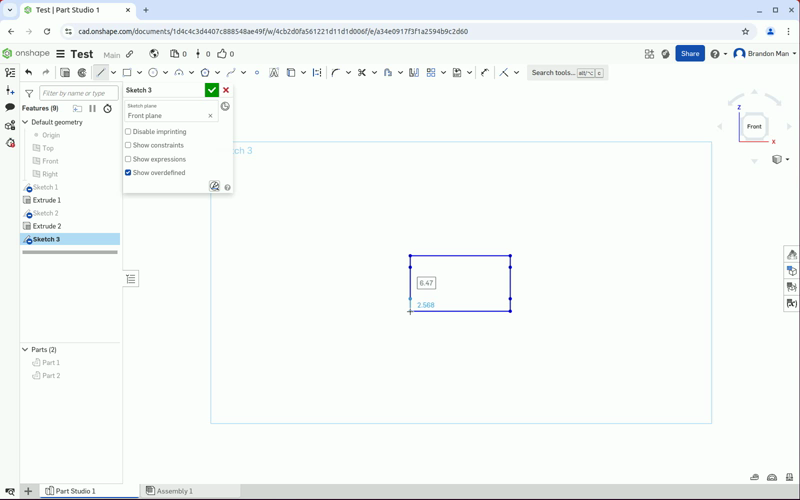
key(esc)
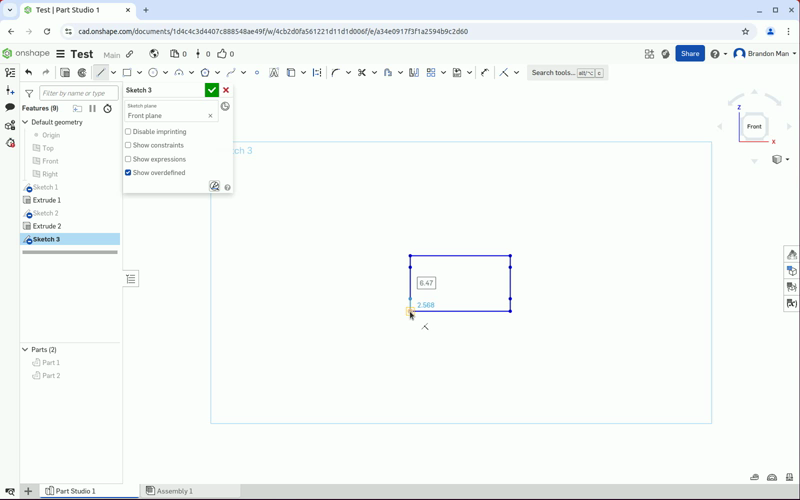
mouse_move(485, 271)
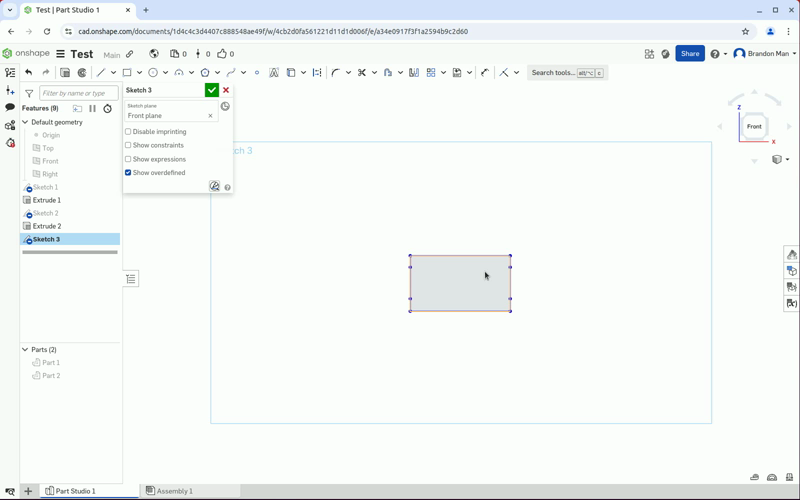
click(485, 271)
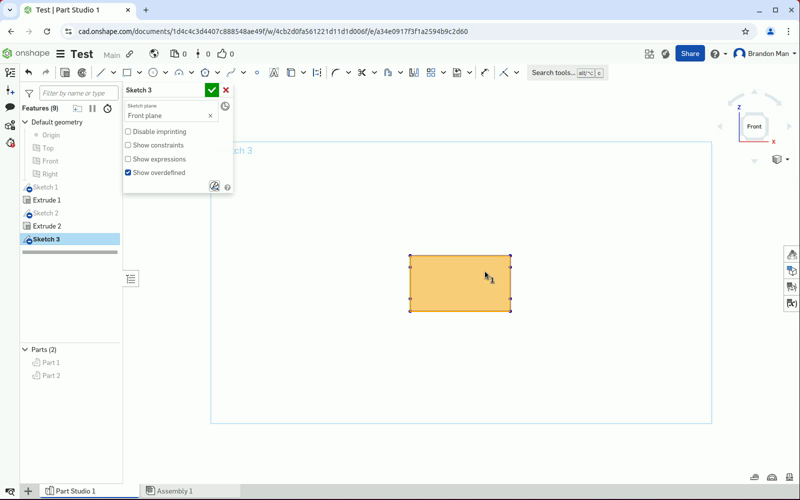
mouse_move(73, 352)
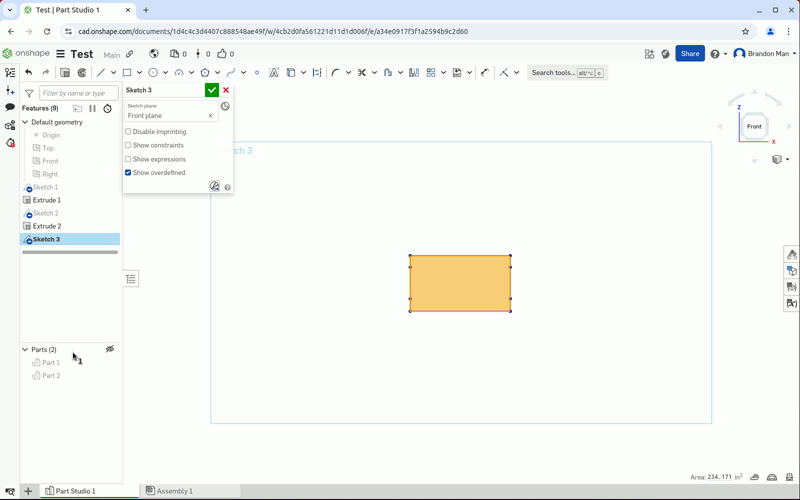
key(shift+y)
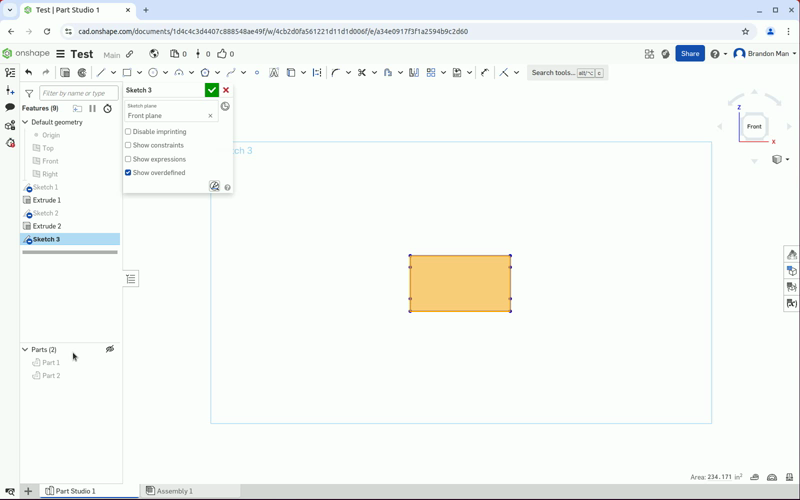
key(shift+e)
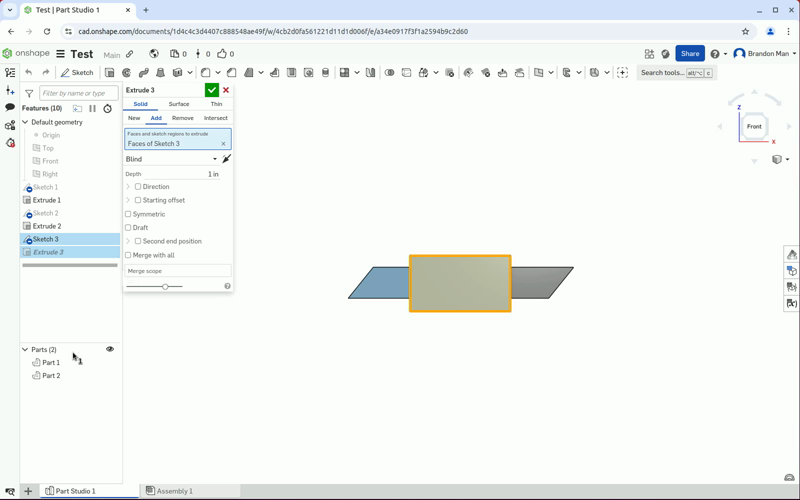
mouse_move(143, 106)
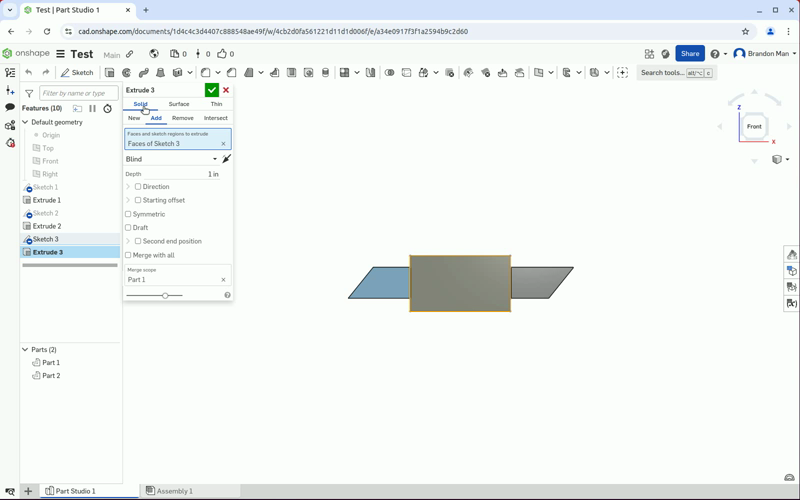
click(143, 106)
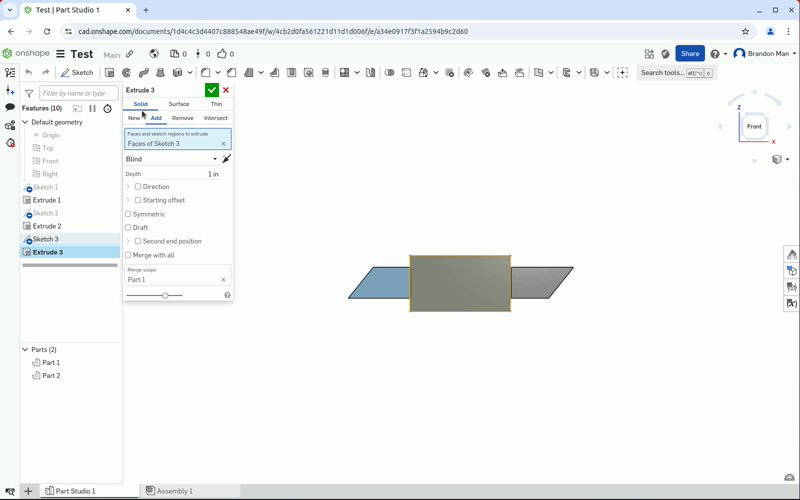
mouse_move(137, 120)
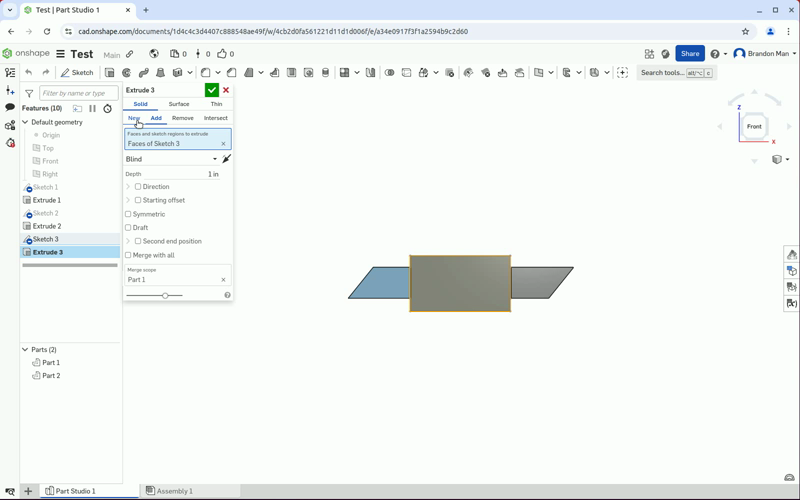
click(137, 120)
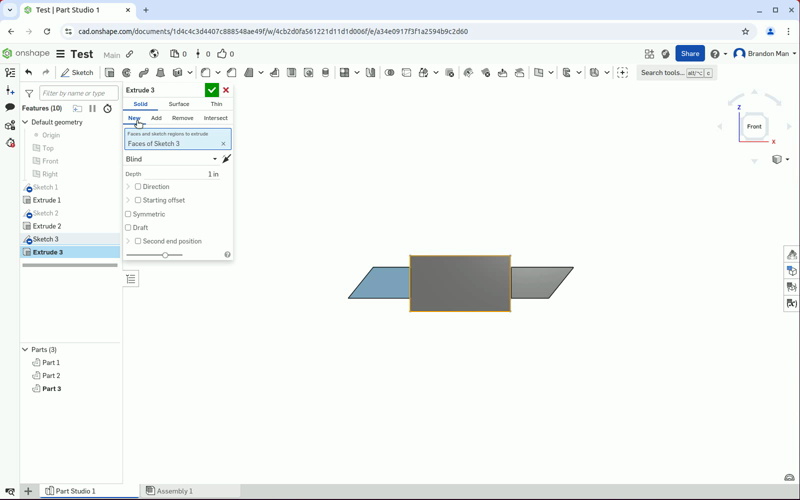
key(tab, 4)
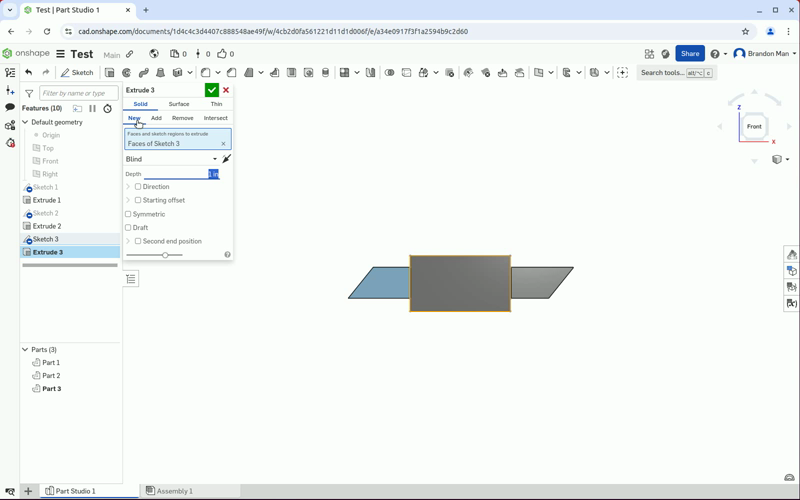
text(5.055)
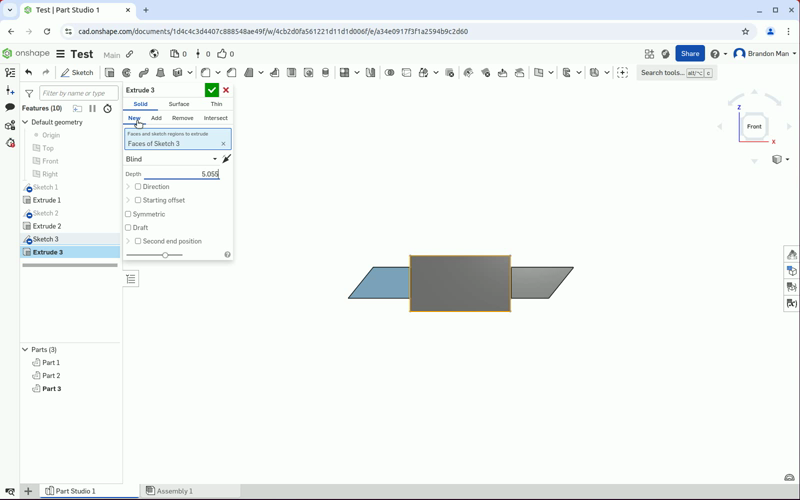
key(enter)
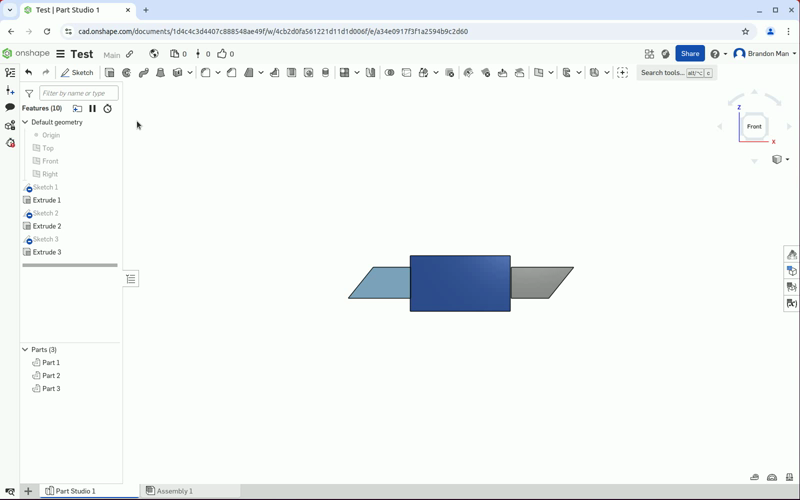
key(shift+h)
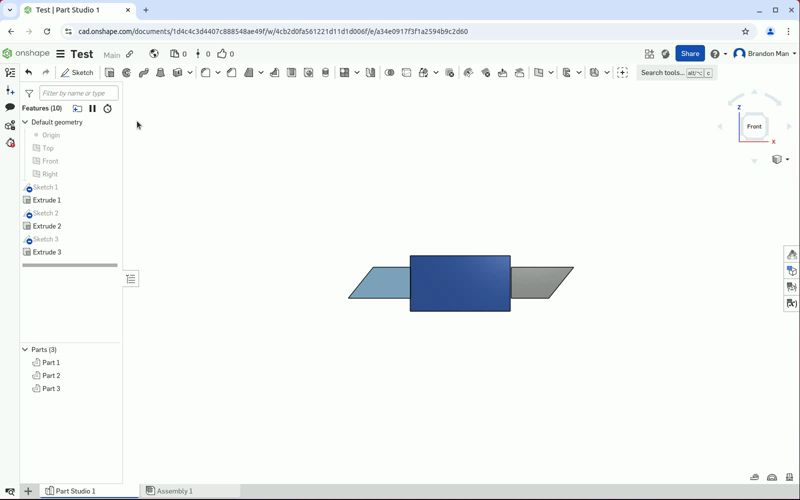
key(shift+h)
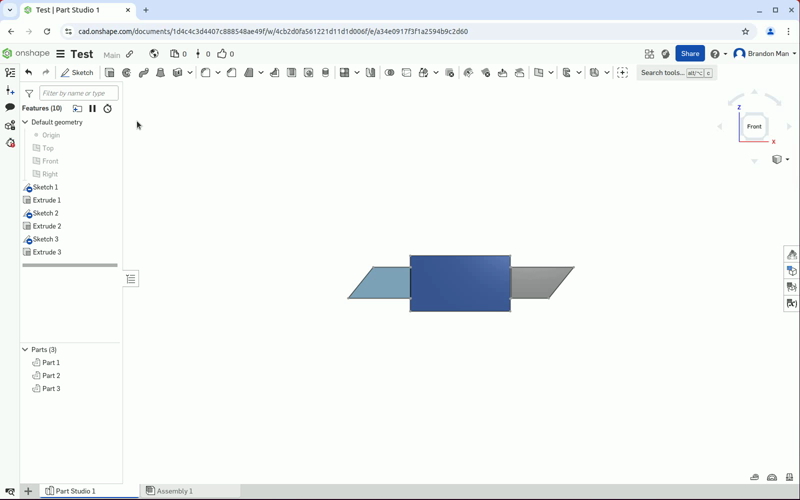
key(shift+7)
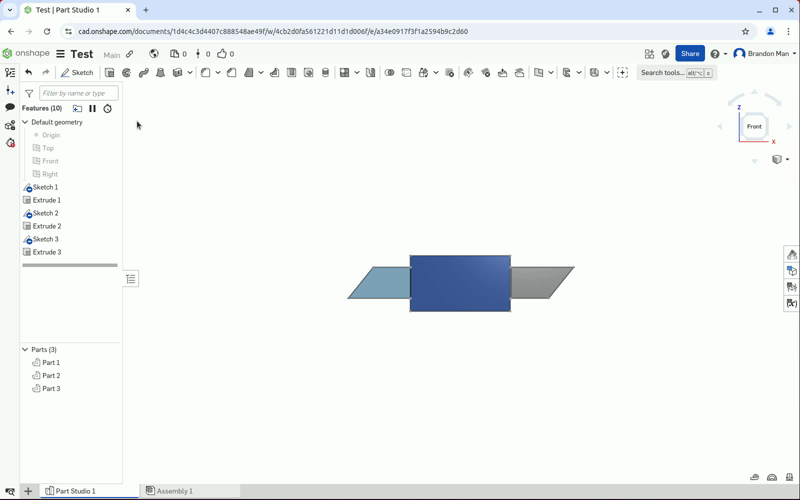
key(left, 2)
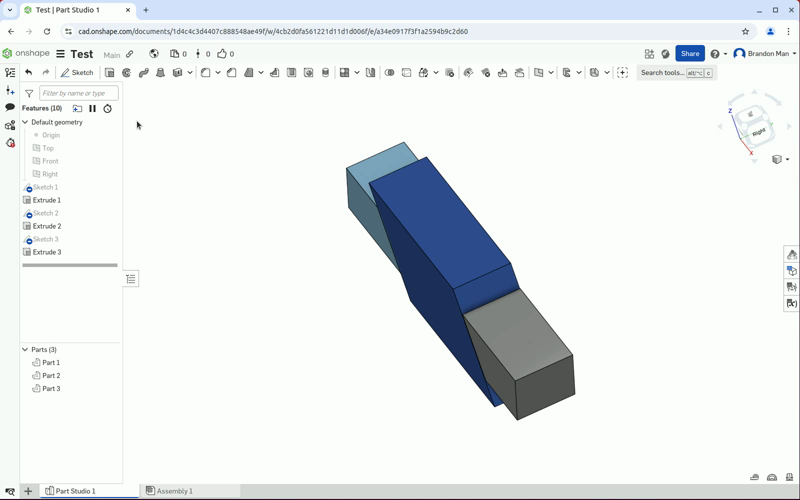
key(down, 2)
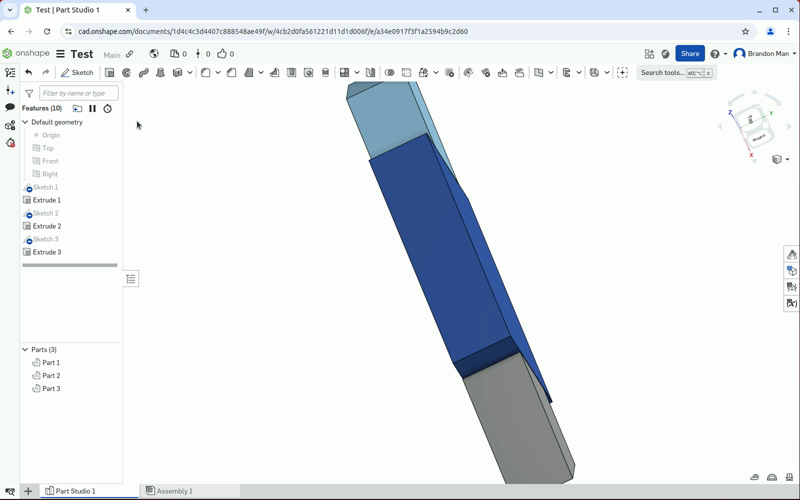
key(up, 2)
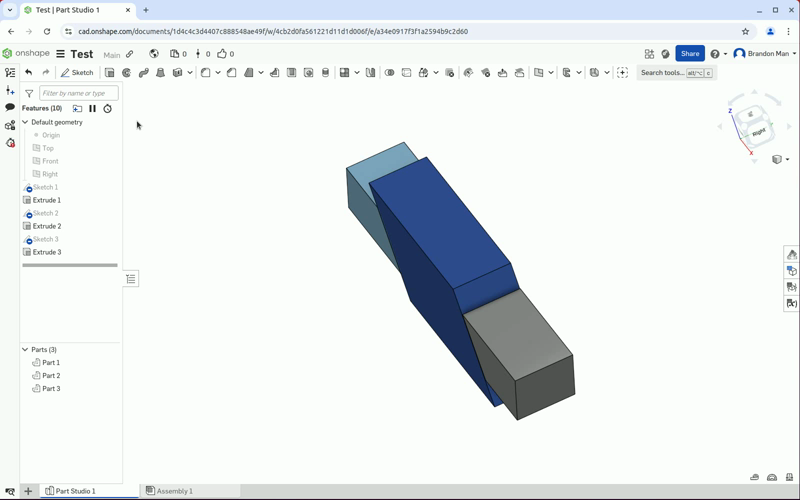
key(right, 2)
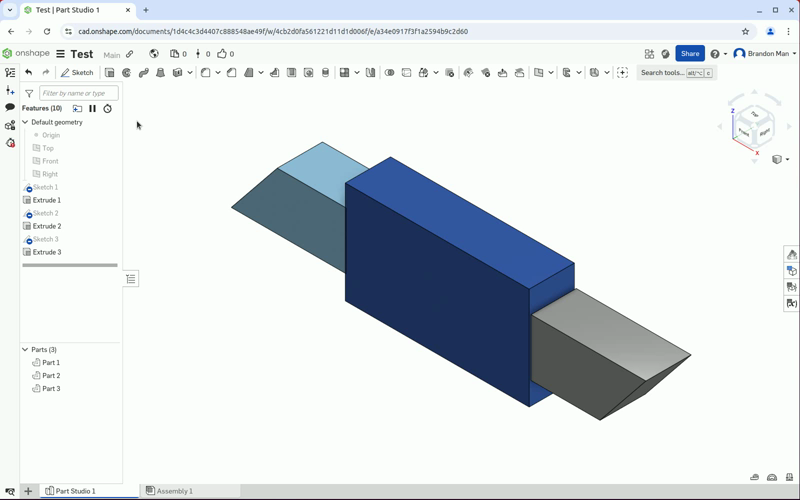
mouse_move(73, 189)
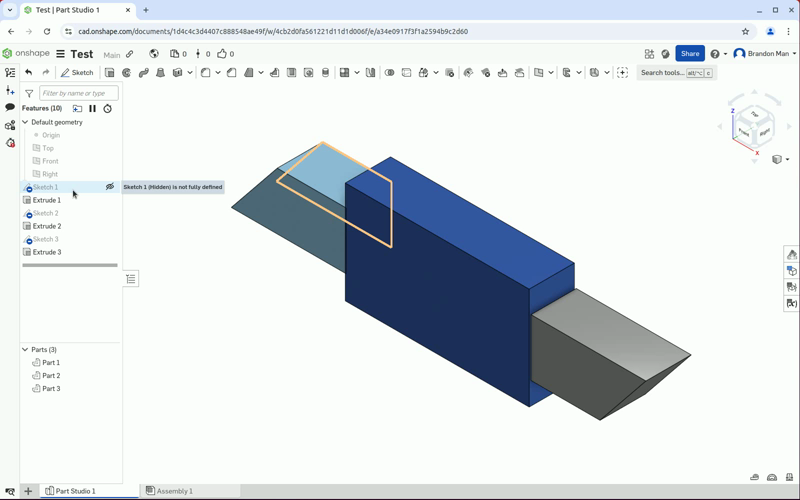
click(73, 189)